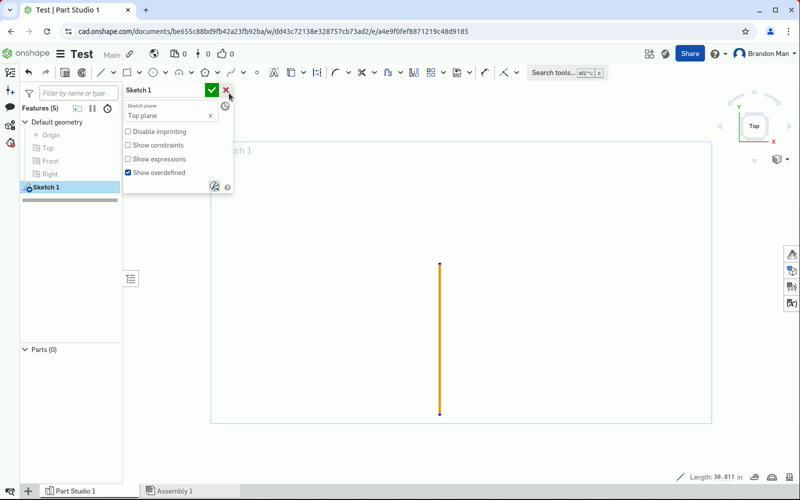
key(shift+h)
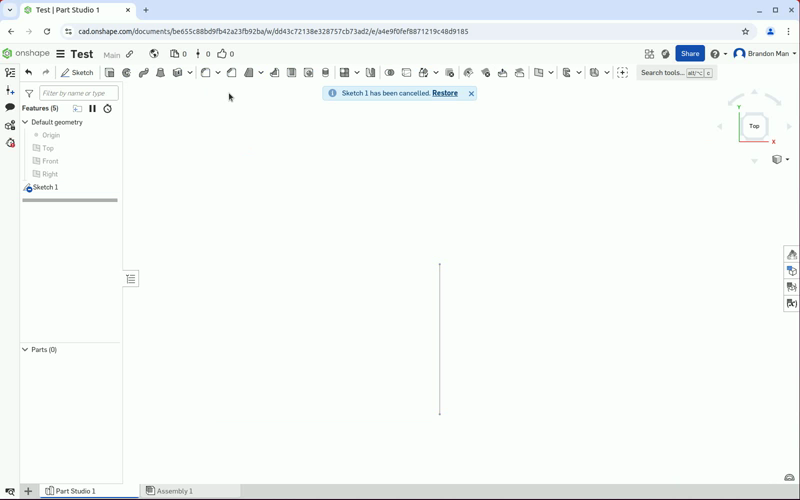
key(shift+s)
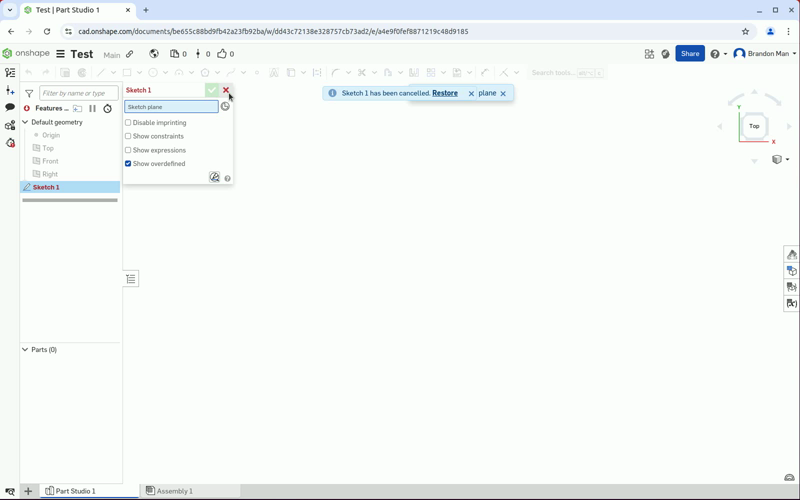
mouse_move(73, 150)
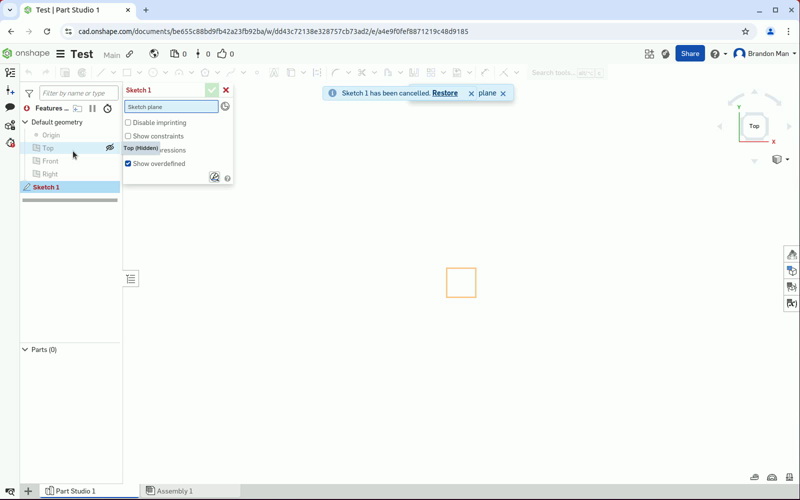
click(73, 150)
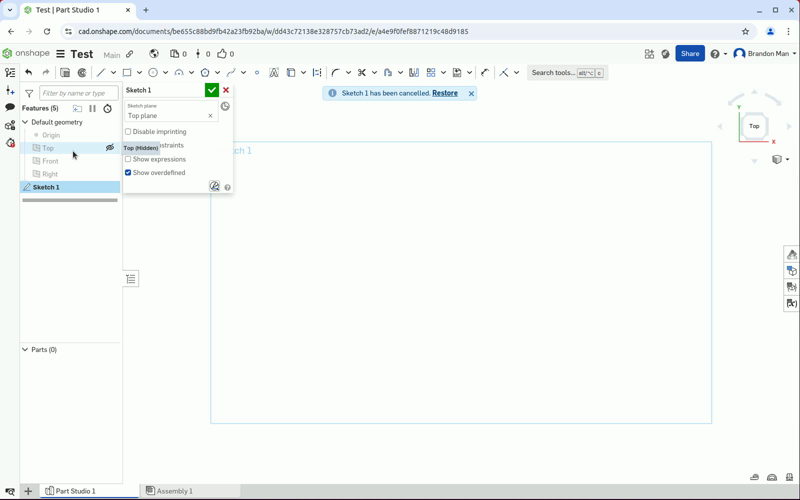
mouse_move(73, 352)
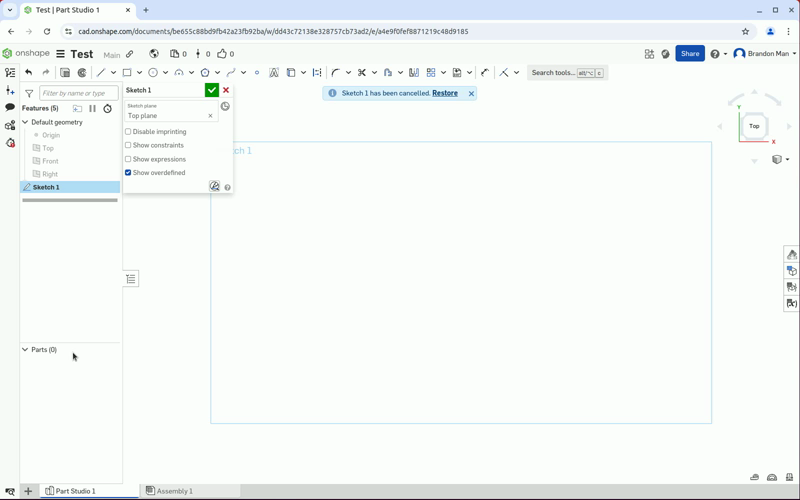
key(y)
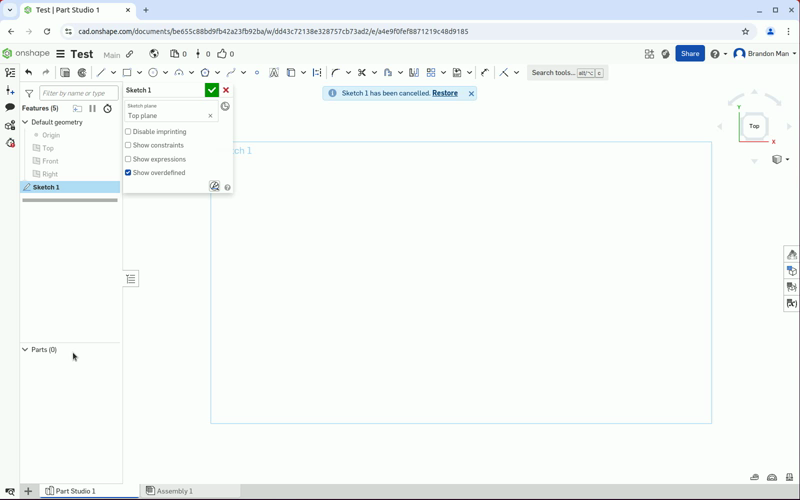
key(c)
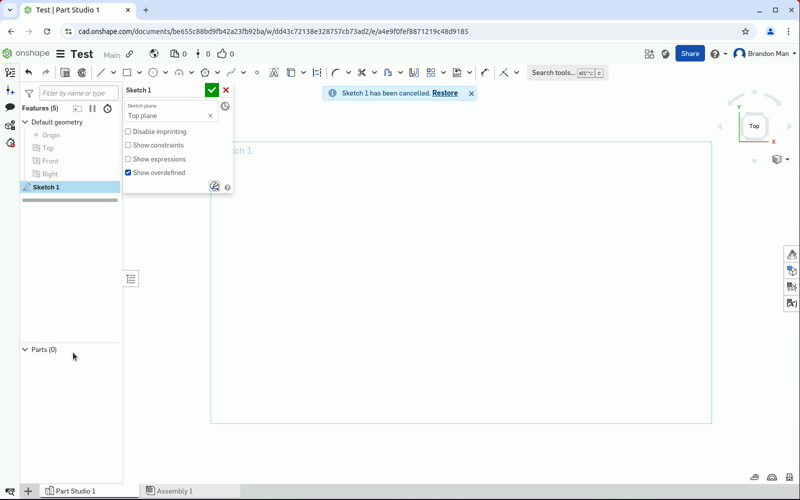
key_down(shift)
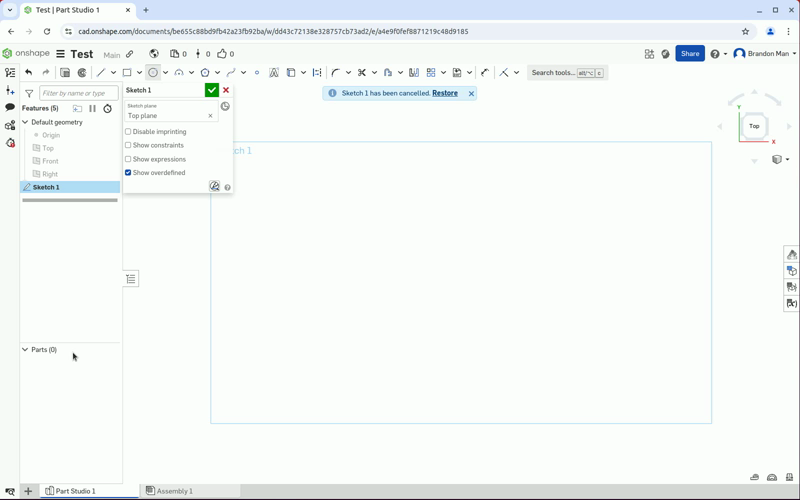
mouse_move(461, 282)
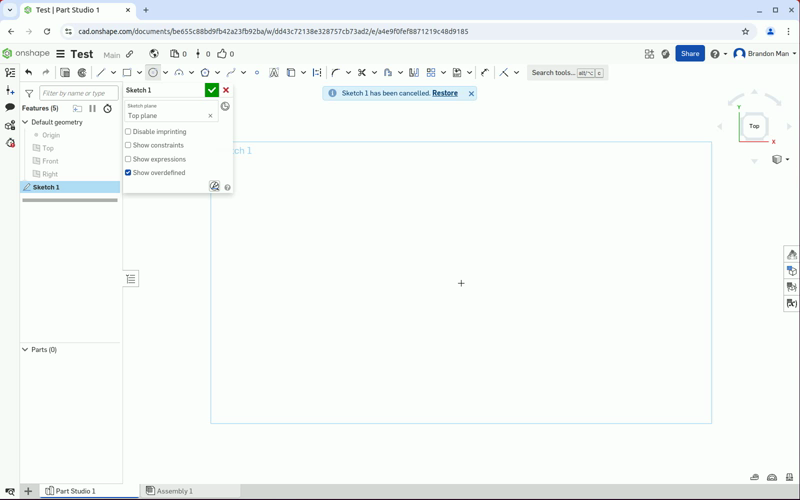
click(461, 282)
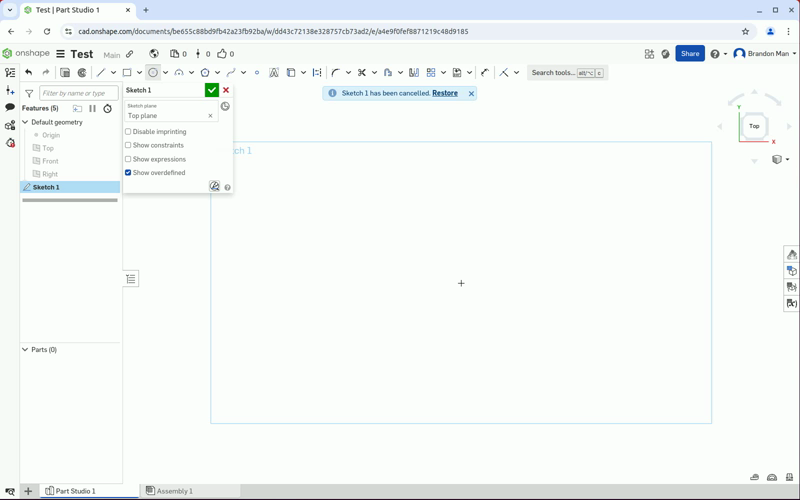
key_up(shift)
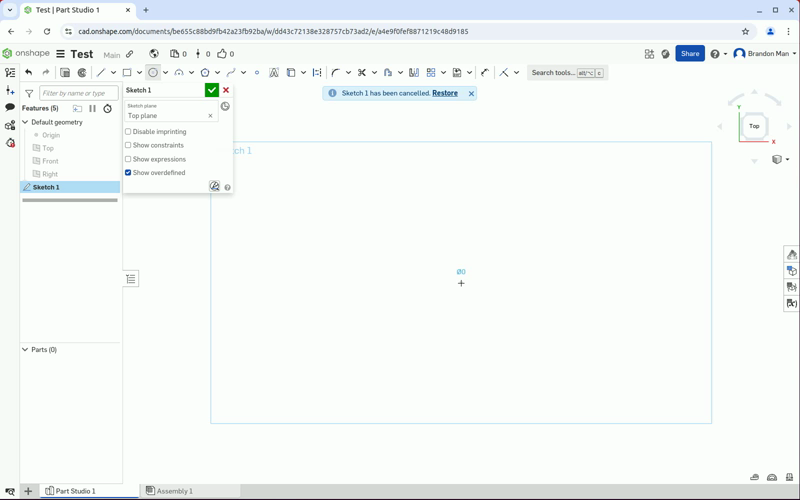
mouse_move(499, 282)
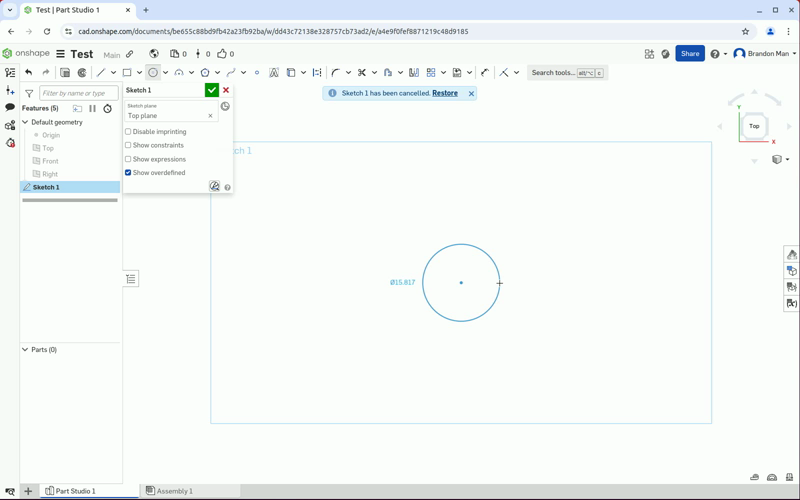
click(499, 282)
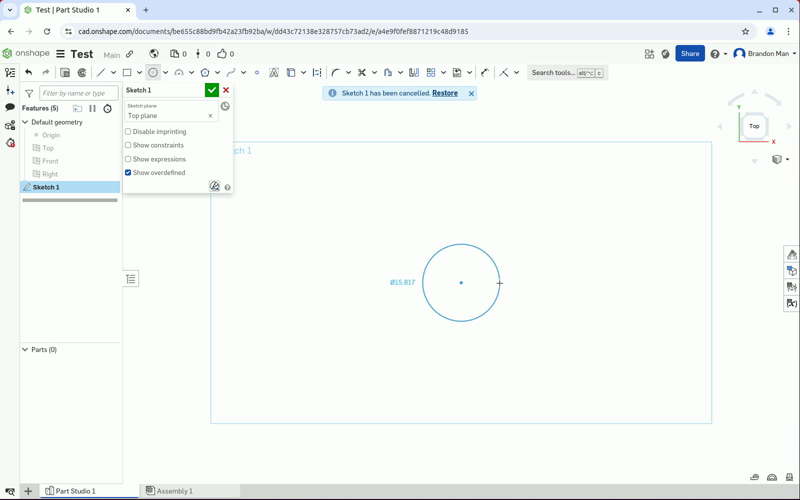
key(esc)
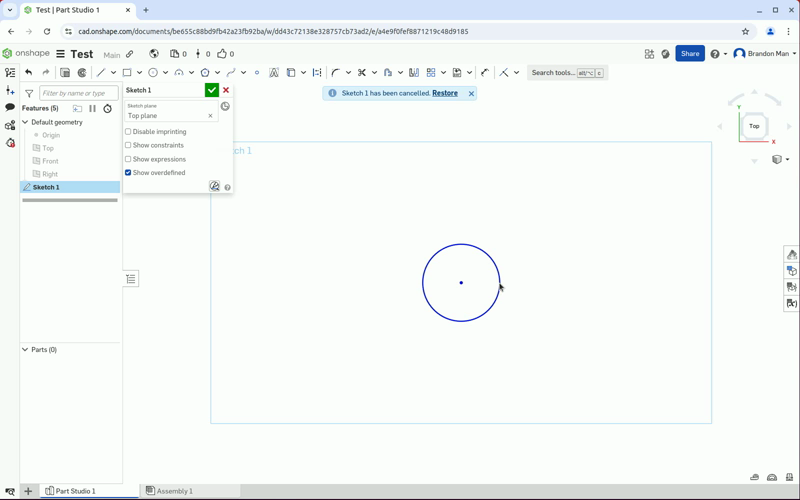
key(c)
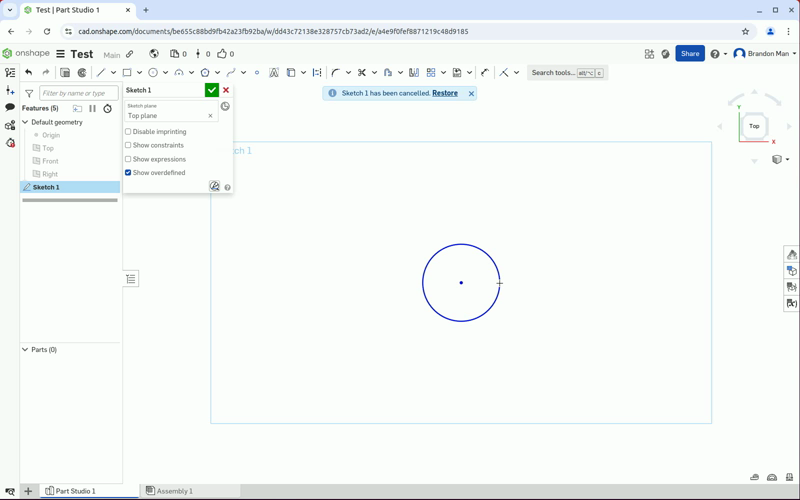
key_down(shift)
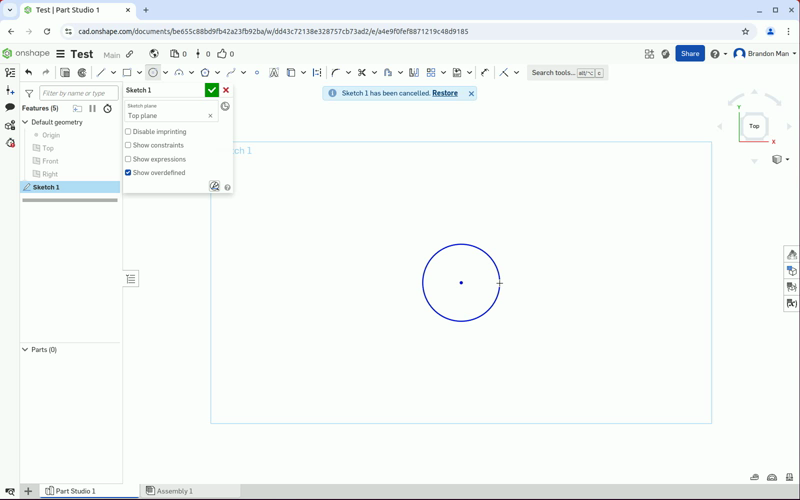
mouse_move(461, 282)
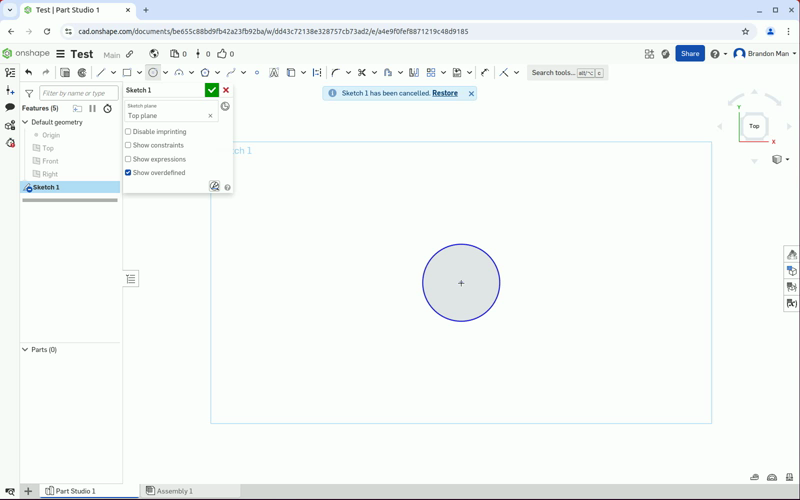
click(461, 282)
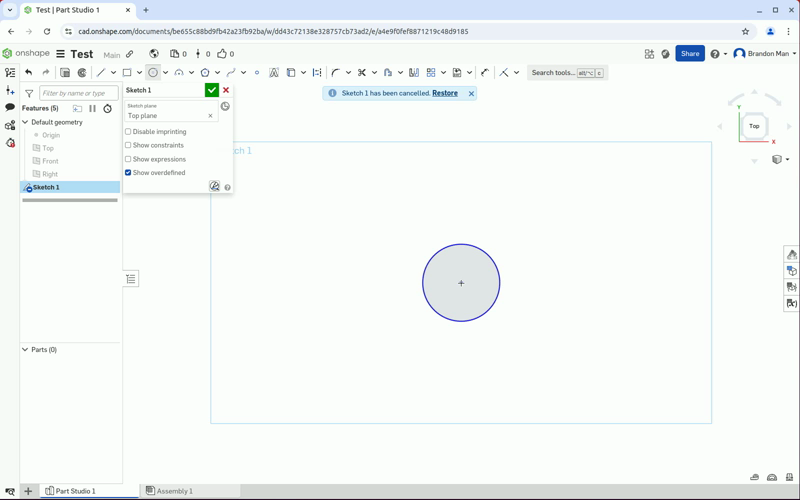
key_up(shift)
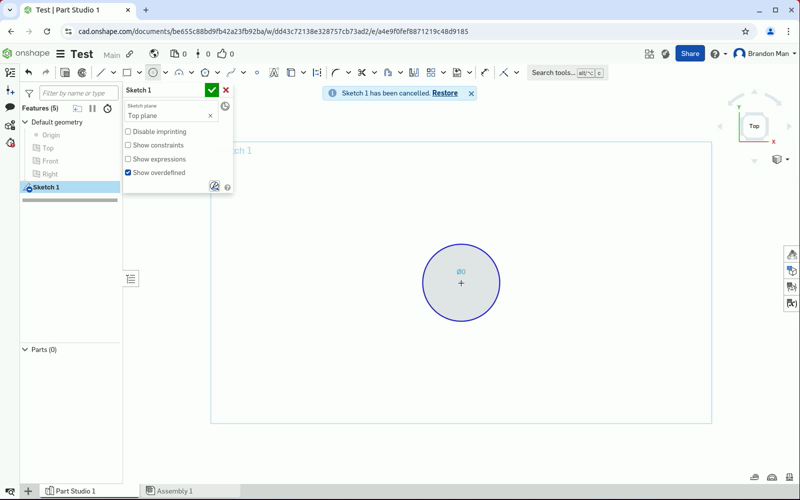
mouse_move(491, 282)
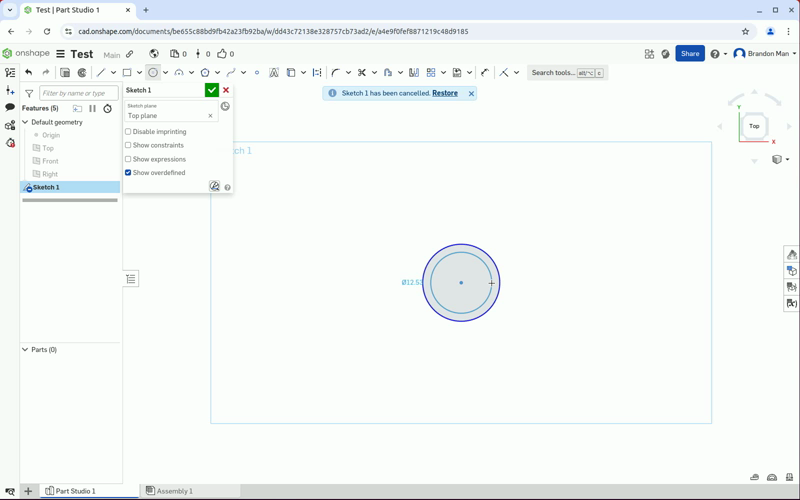
click(491, 282)
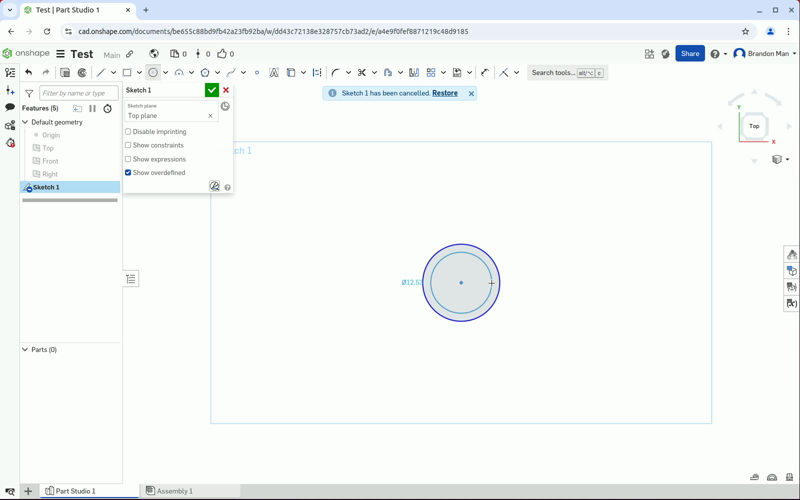
key(esc)
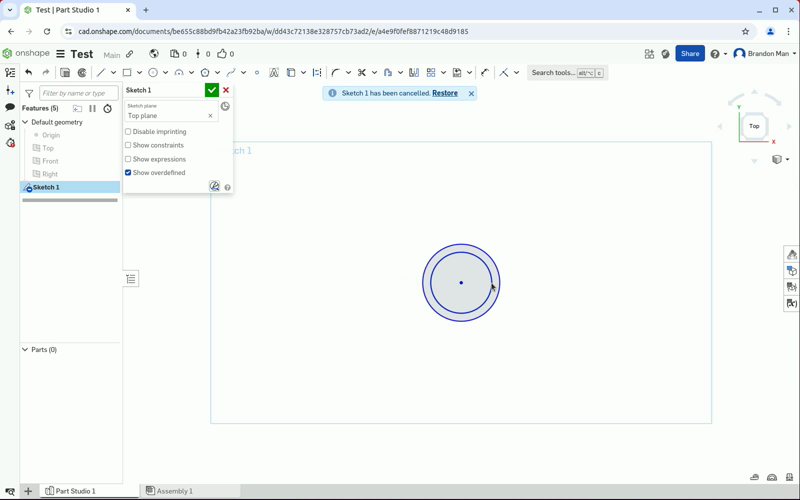
mouse_move(425, 281)
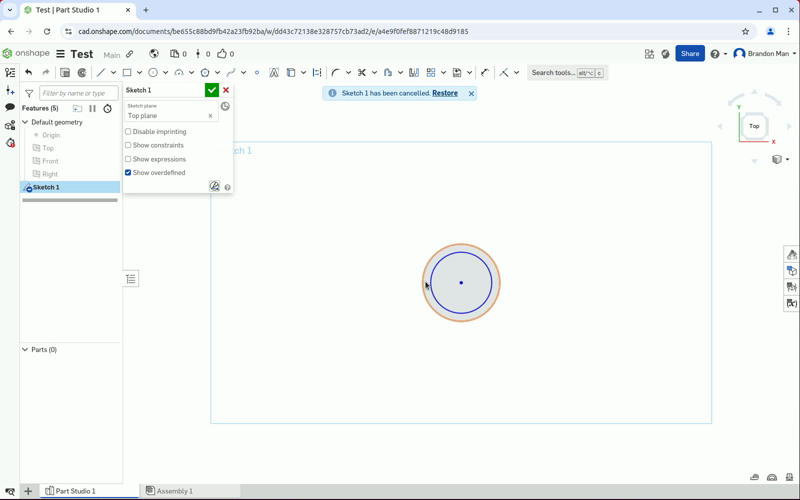
scroll(6)
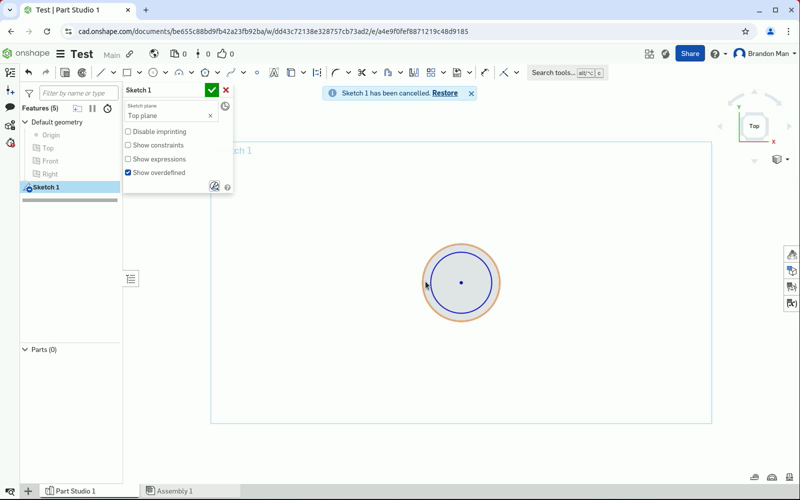
scroll(6)
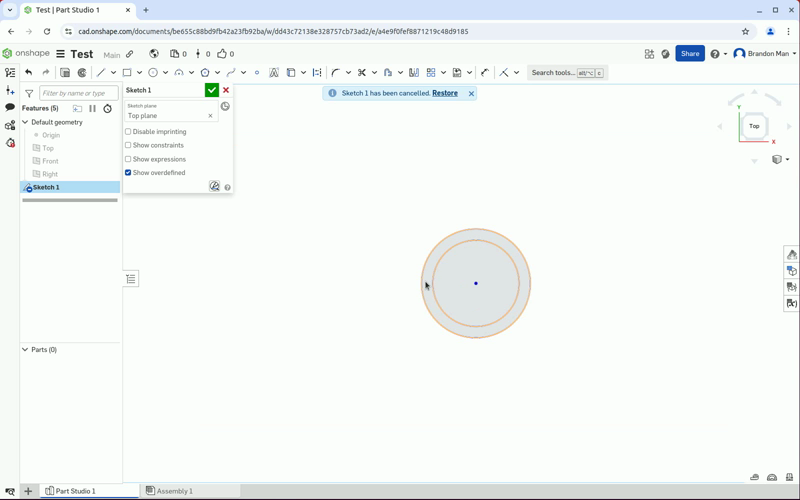
scroll(6)
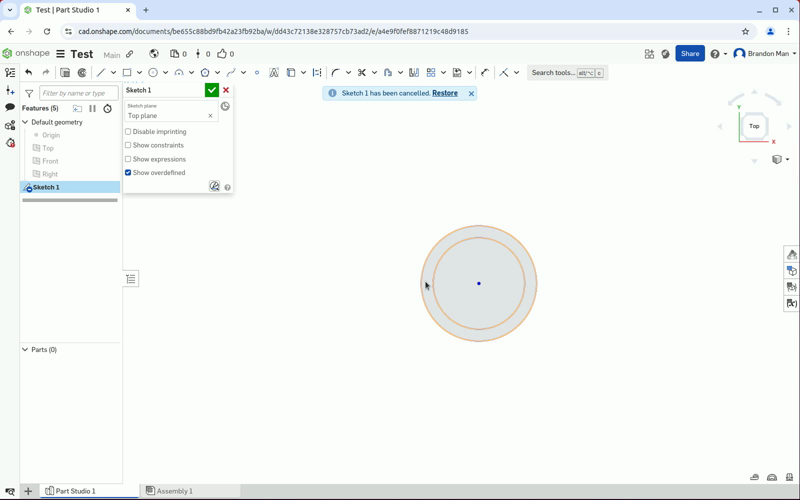
scroll(6)
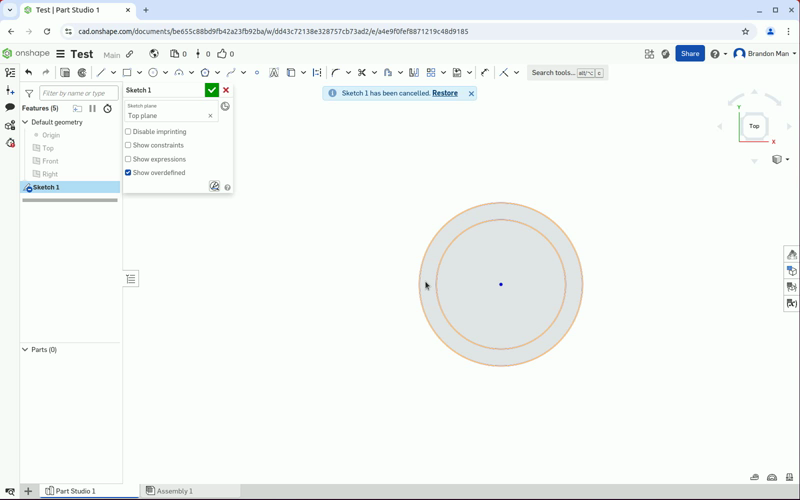
scroll(6)
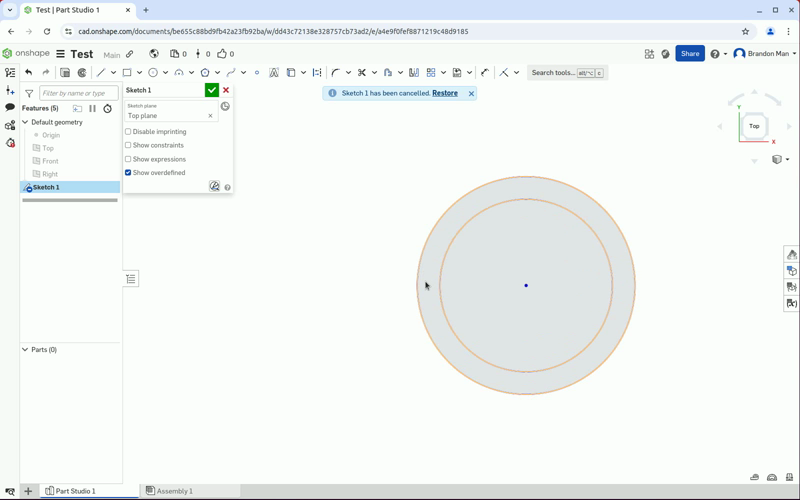
scroll(6)
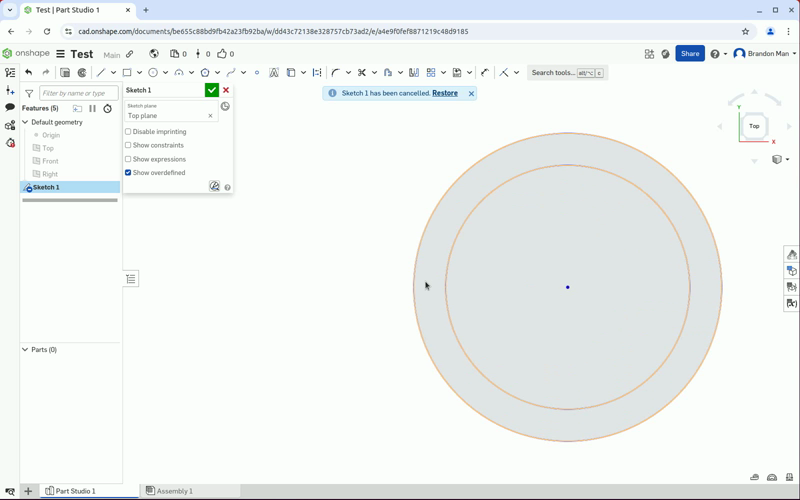
scroll(6)
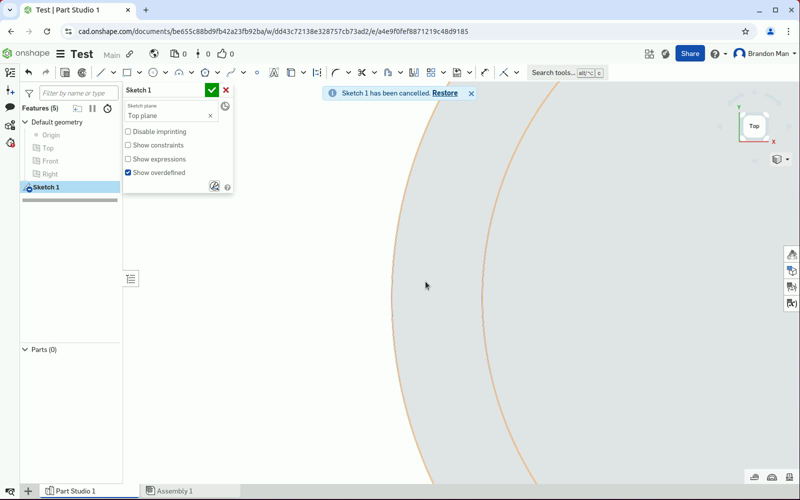
click(425, 281)
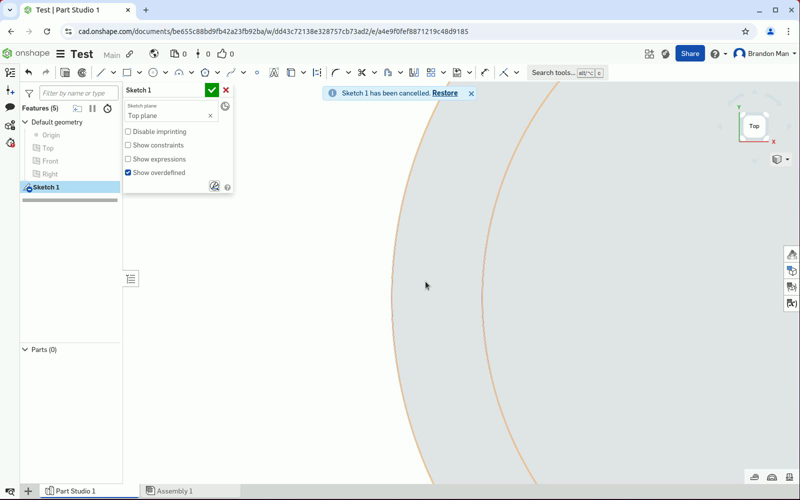
scroll(-6)
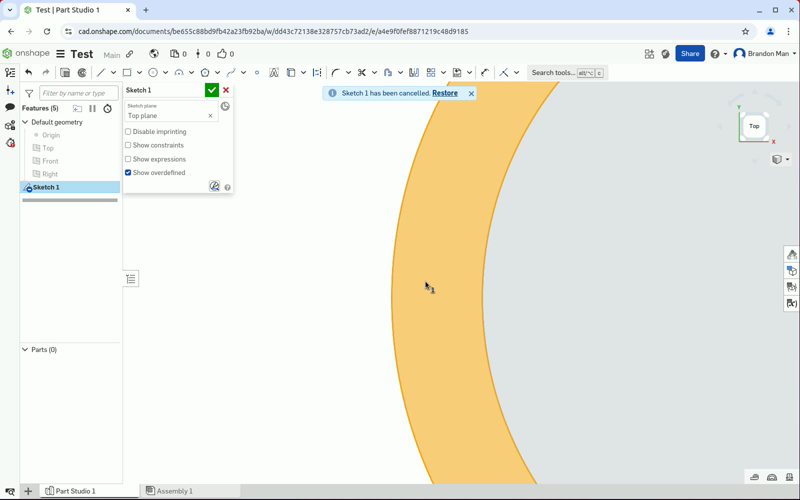
scroll(-6)
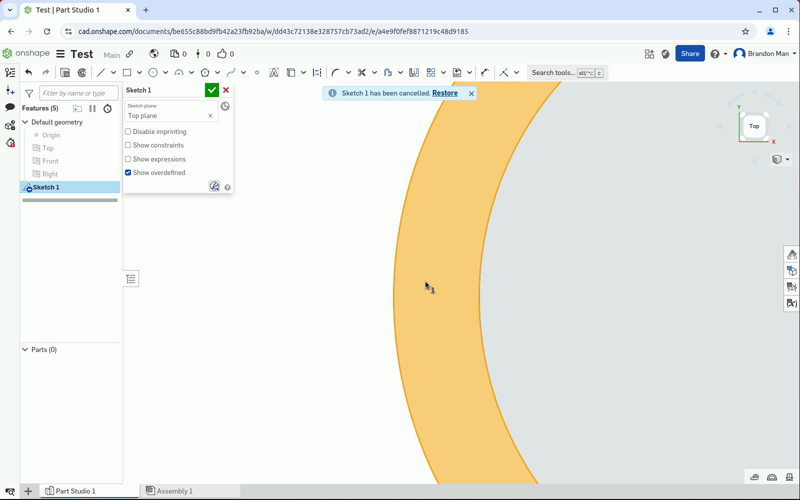
scroll(-6)
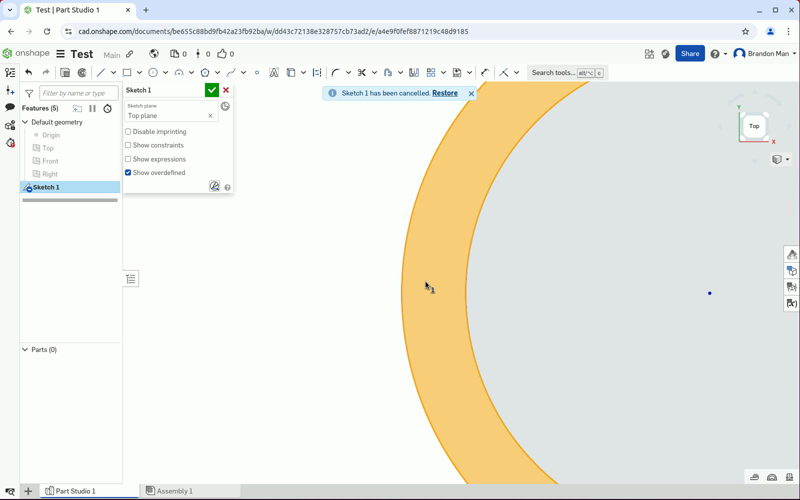
scroll(-6)
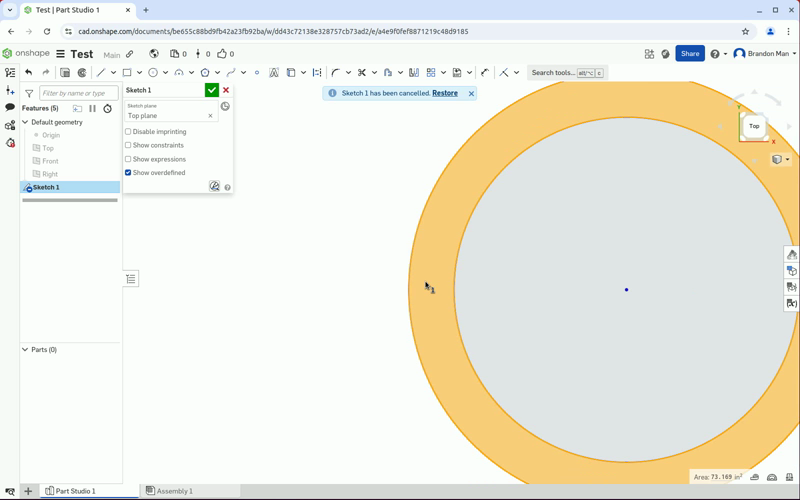
scroll(-6)
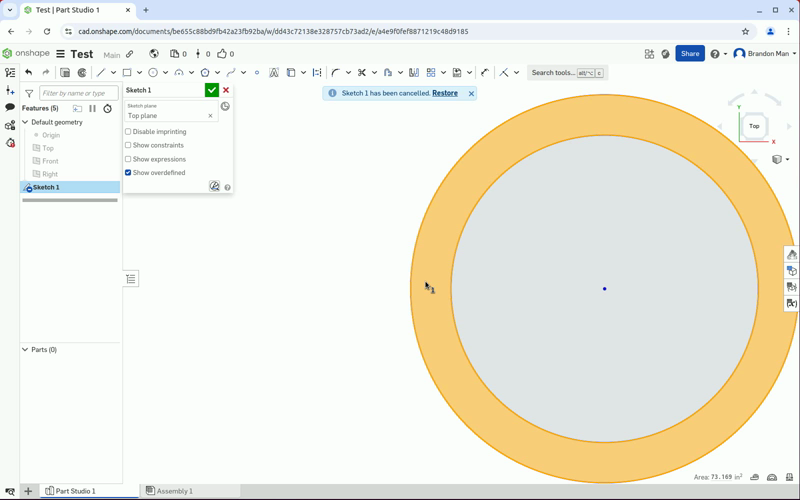
scroll(-6)
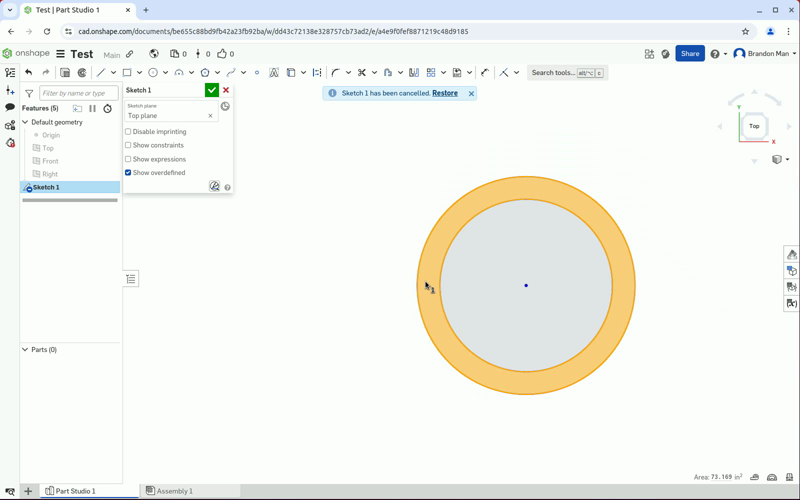
scroll(-6)
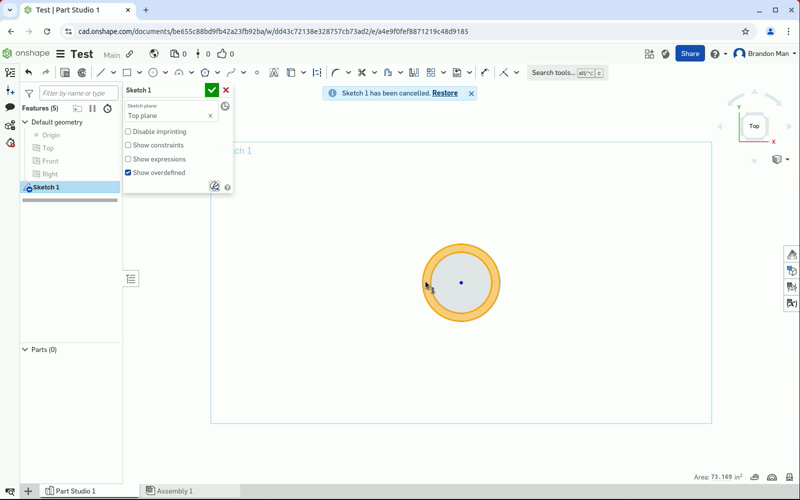
mouse_move(73, 352)
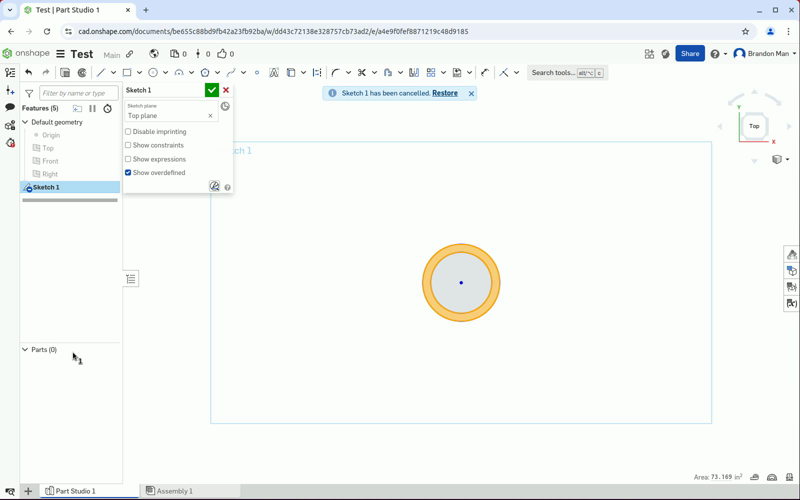
key(shift+y)
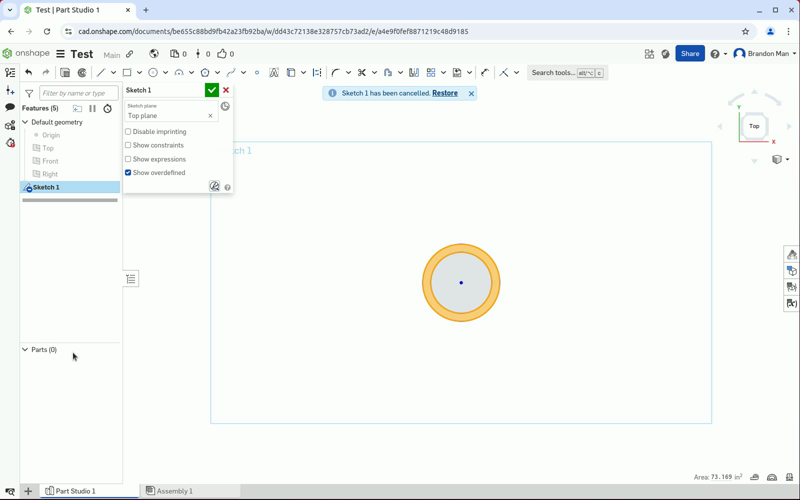
key(shift+e)
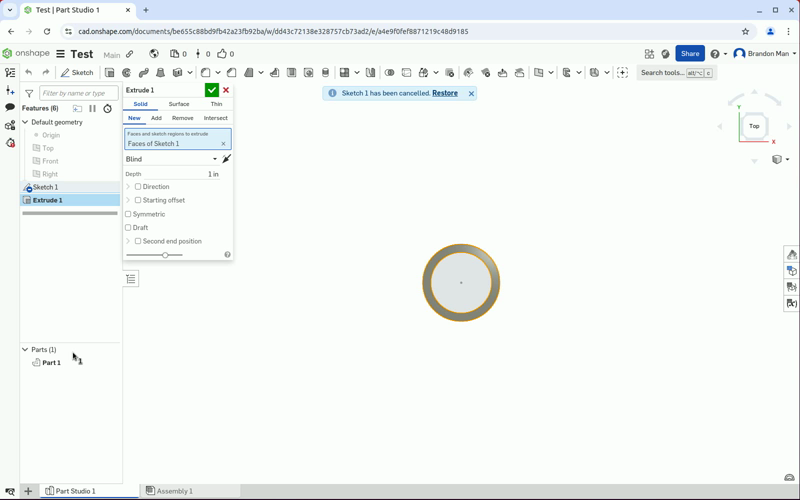
mouse_move(143, 106)
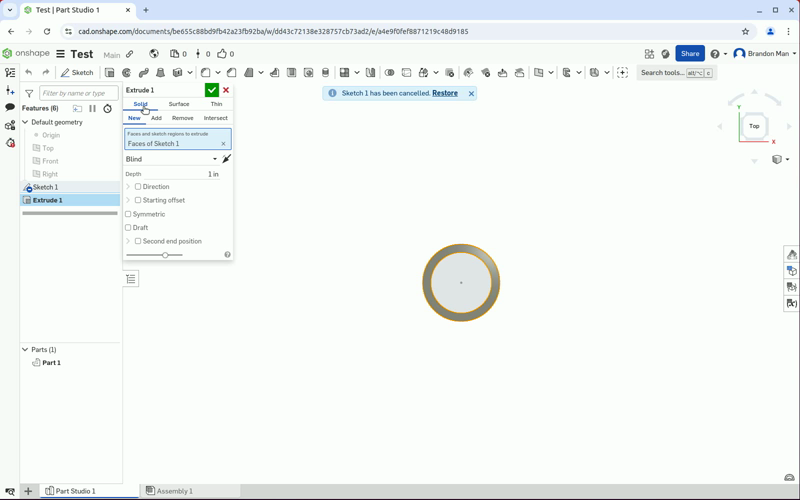
click(143, 106)
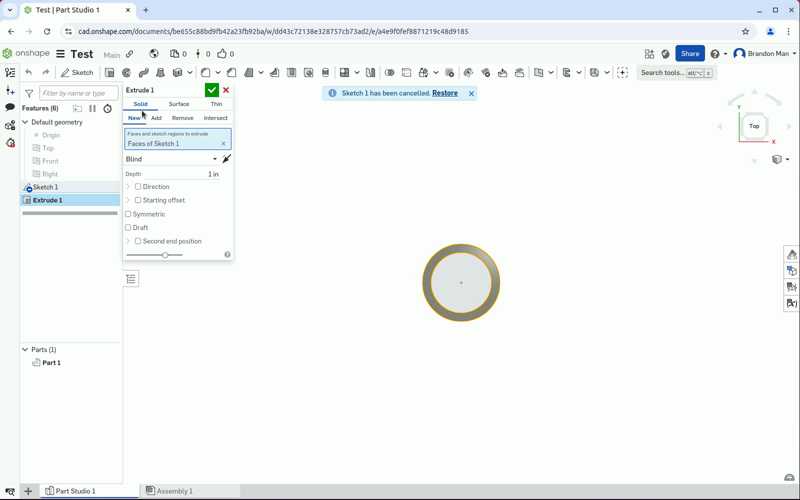
mouse_move(137, 120)
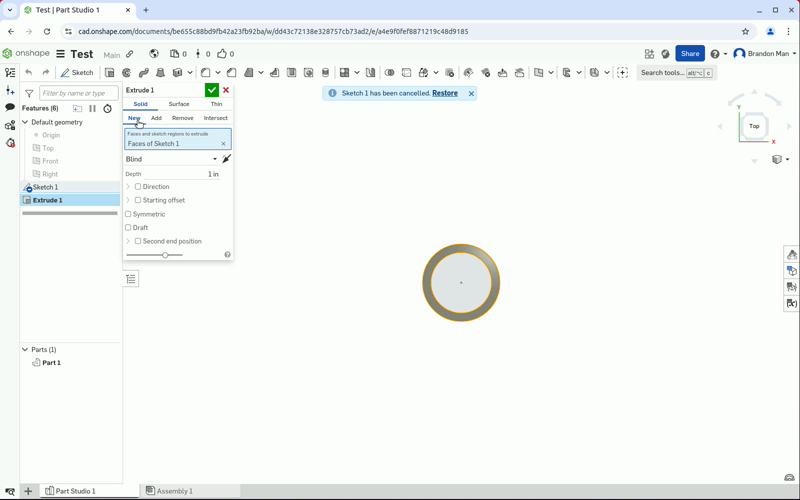
click(137, 120)
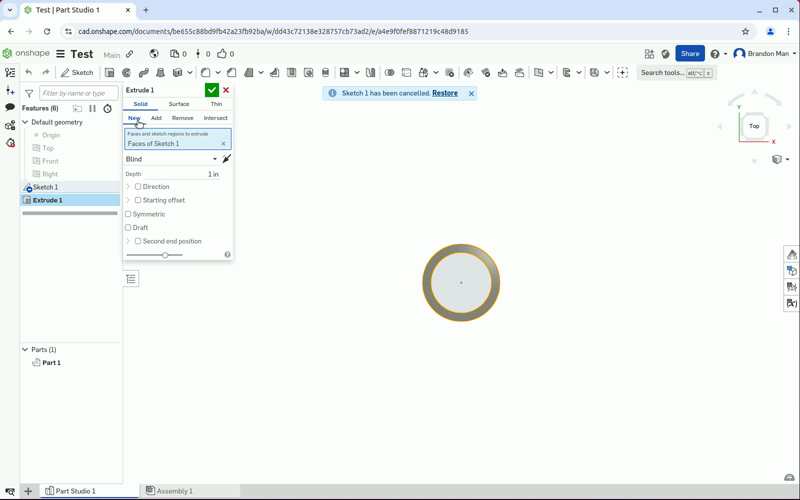
key(tab, 4)
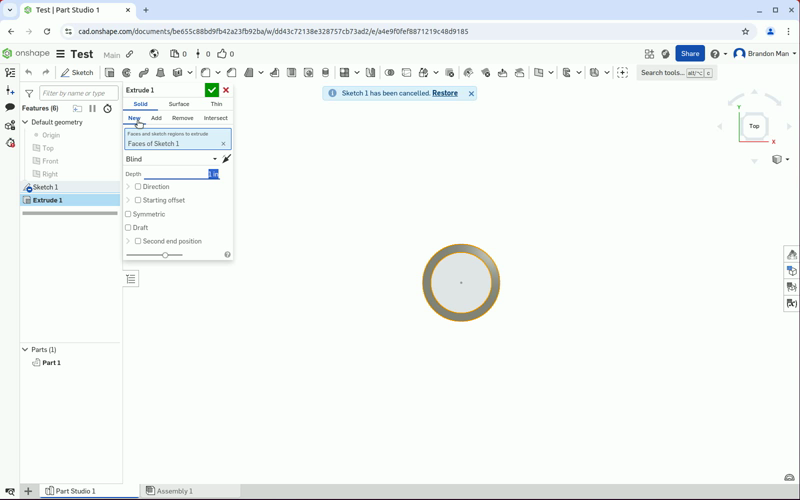
text(9.147)
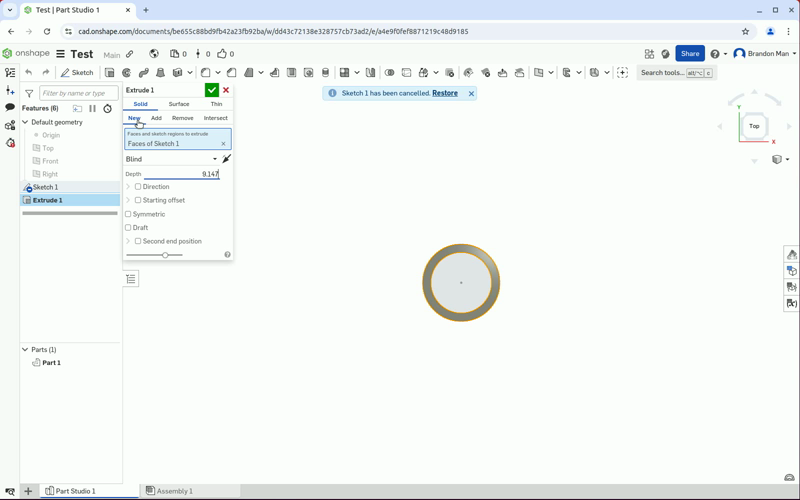
key(enter)
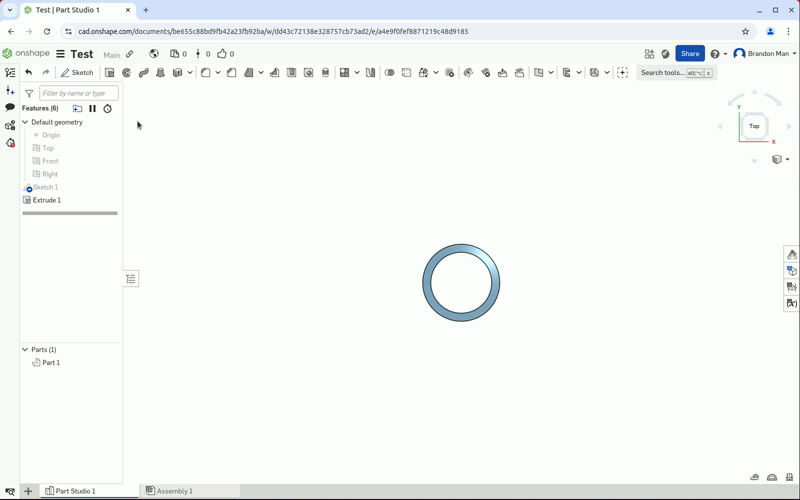
key(shift+h)
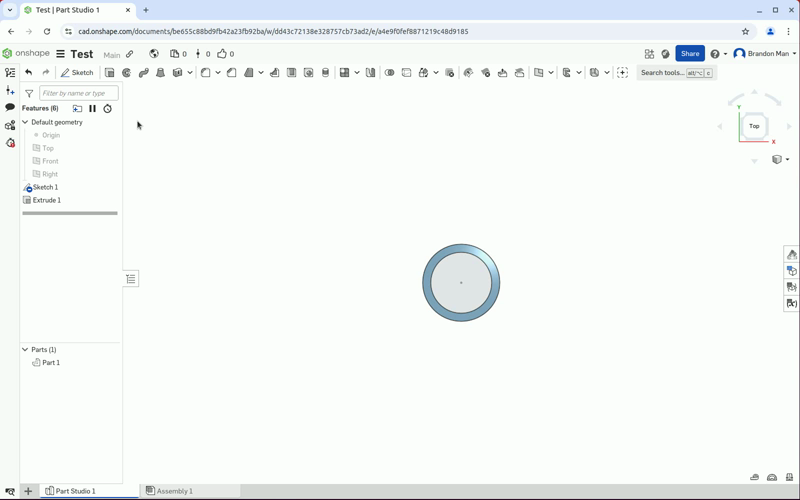
key(shift+h)
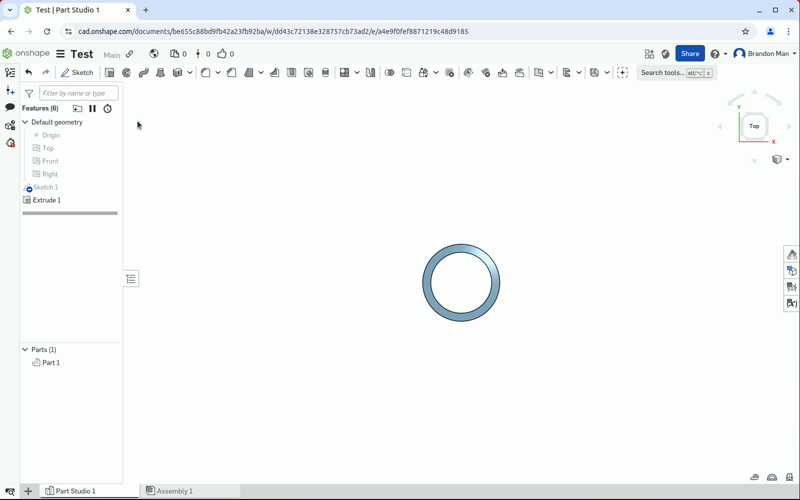
mouse_move(73, 189)
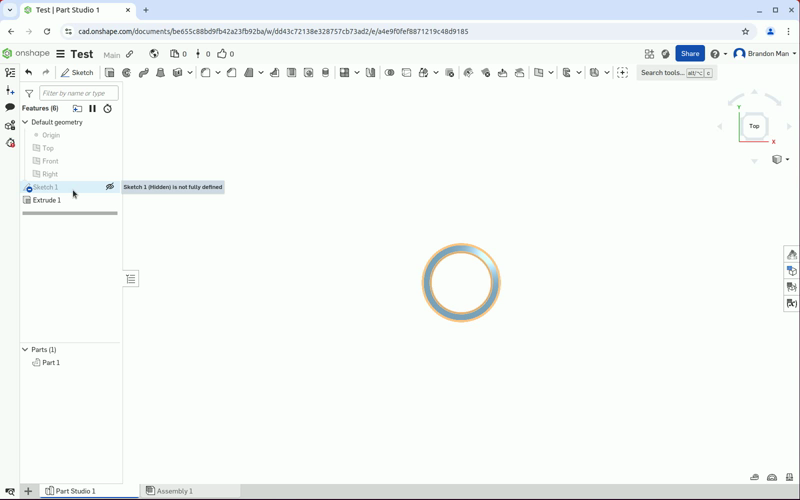
click(73, 189)
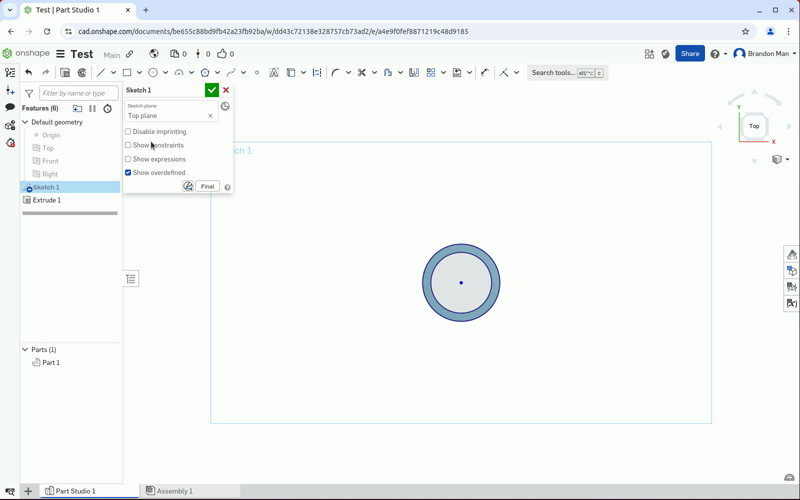
mouse_move(229, 92)
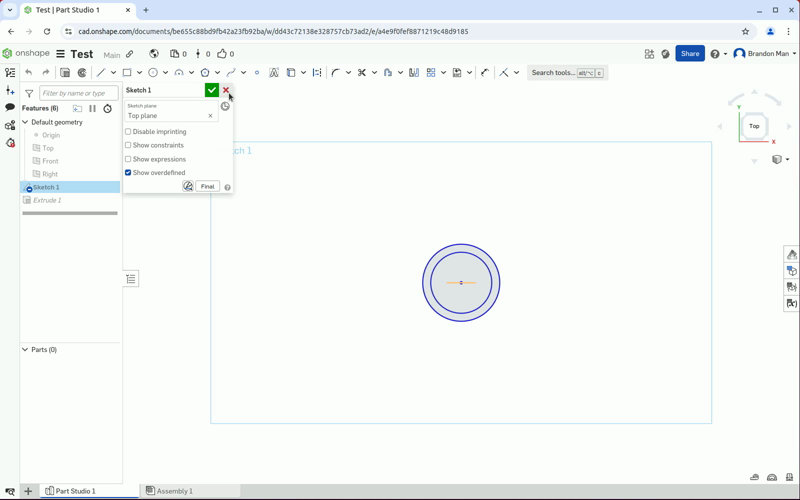
click(229, 92)
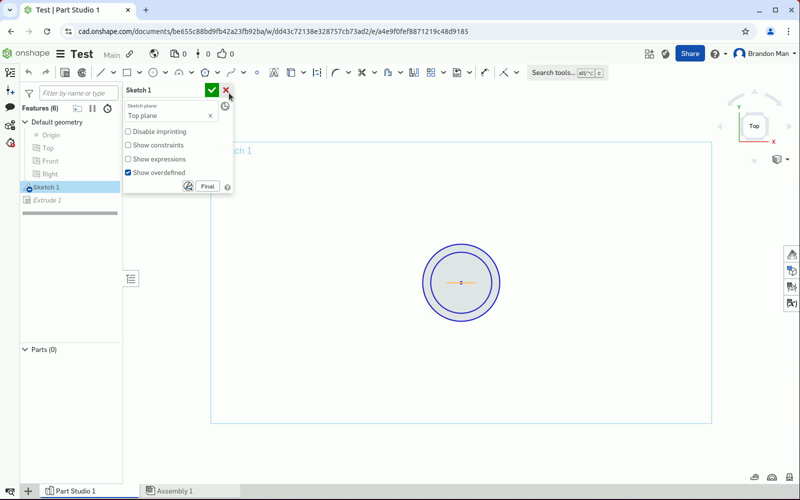
key(shift+s)
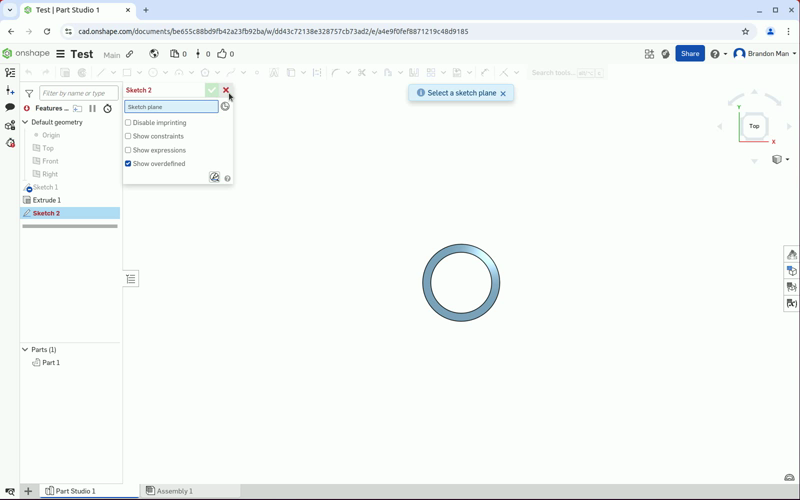
mouse_move(73, 150)
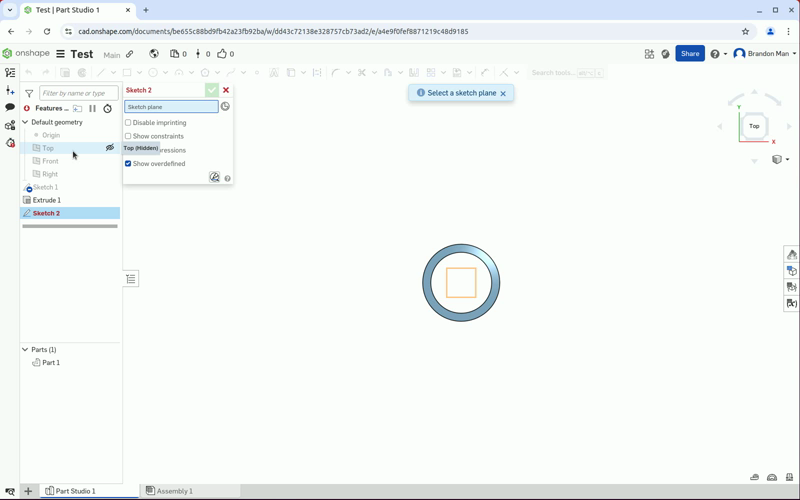
click(73, 150)
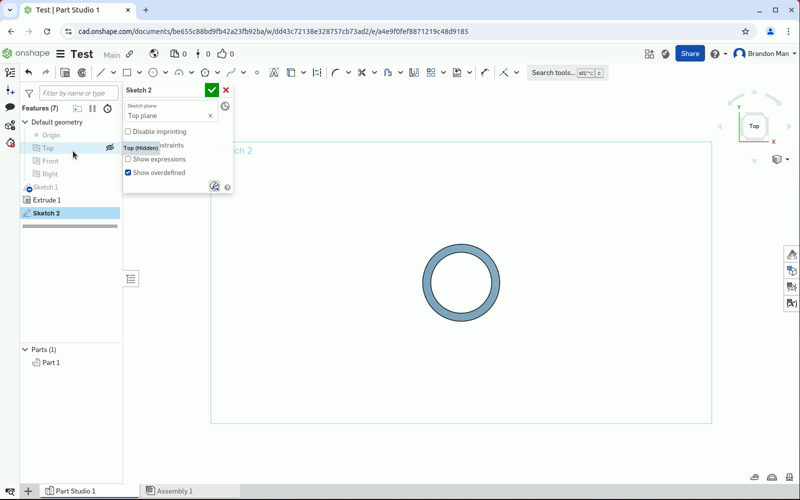
mouse_move(73, 352)
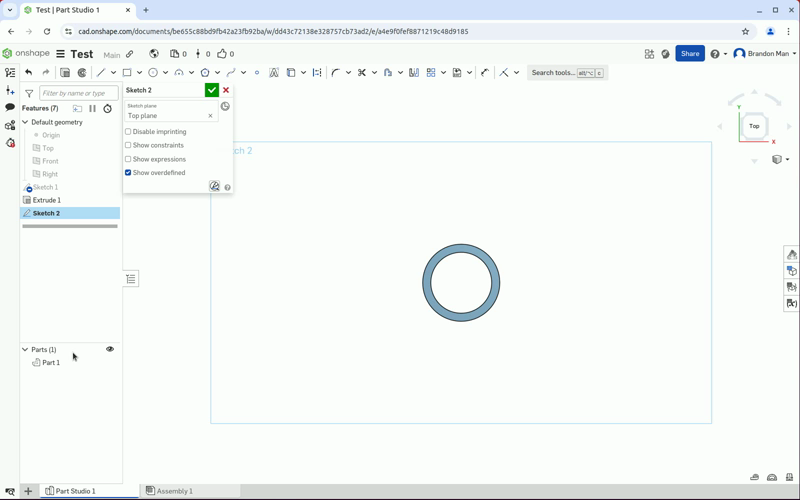
key(y)
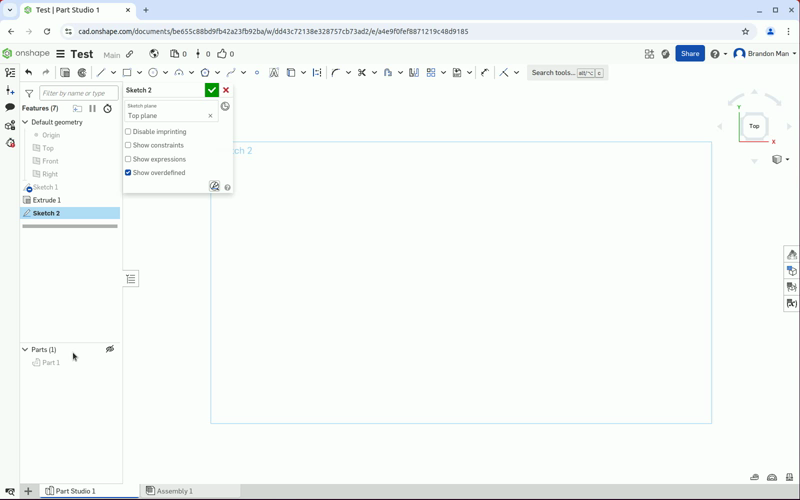
key(a)
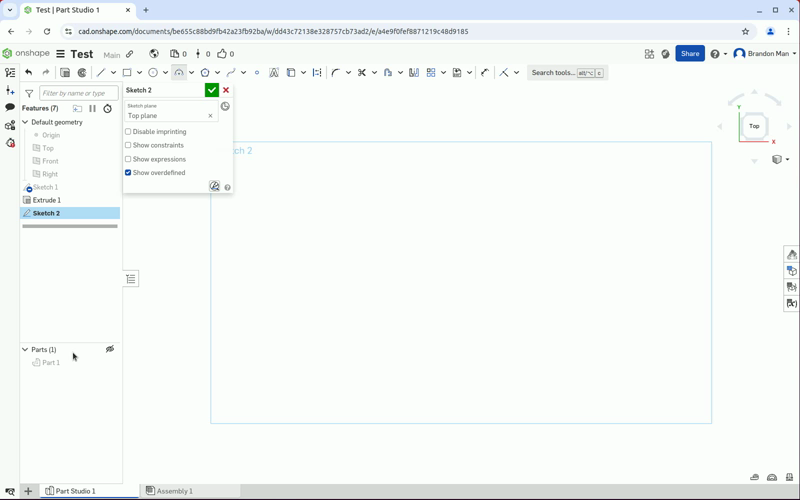
key_down(shift)
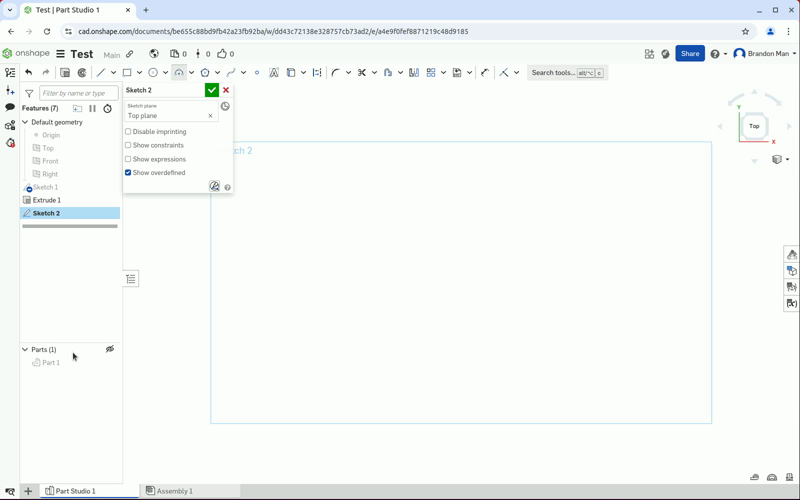
mouse_move(424, 275)
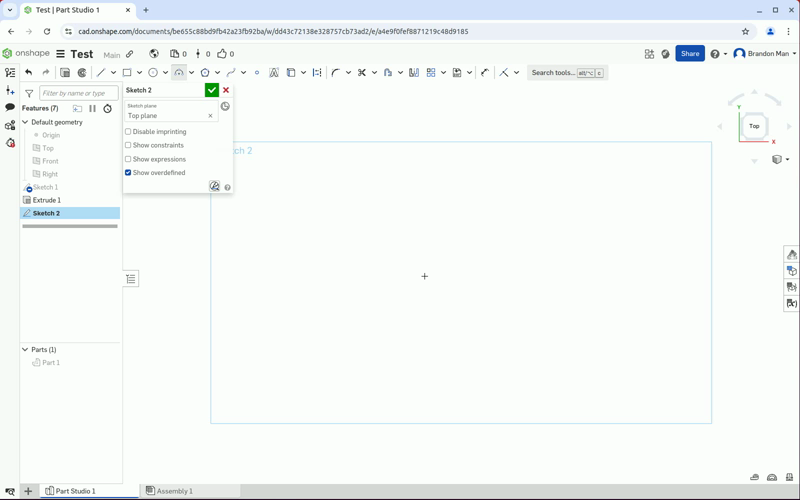
click(424, 275)
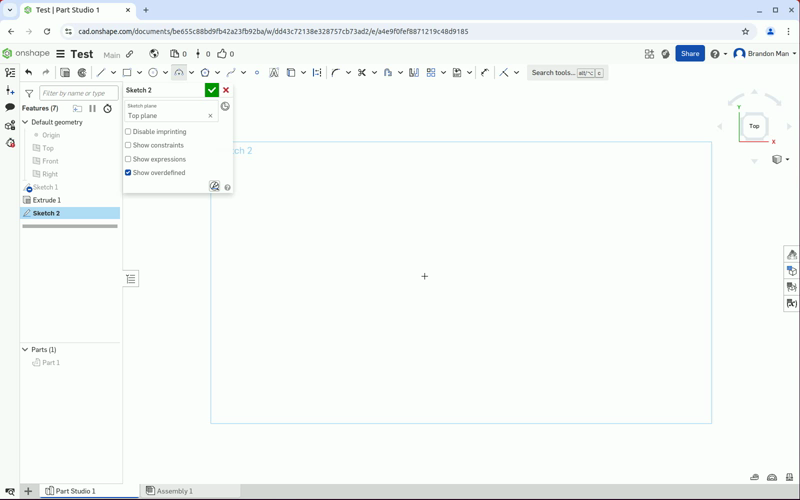
key_up(shift)
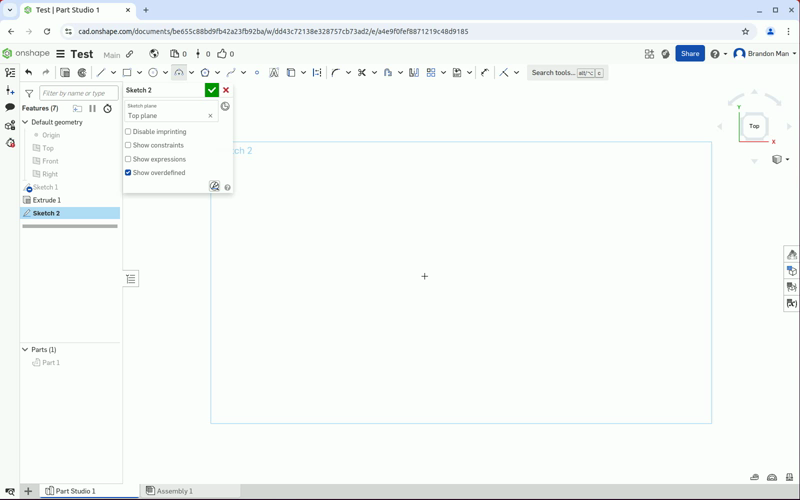
key_down(shift)
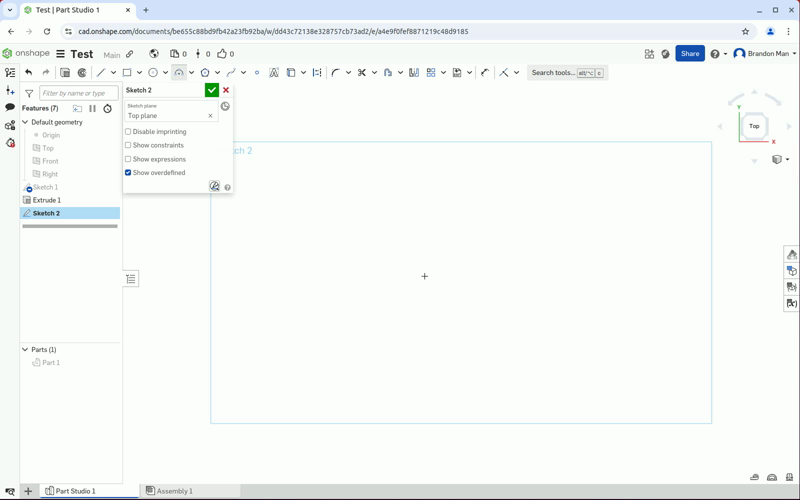
mouse_move(498, 275)
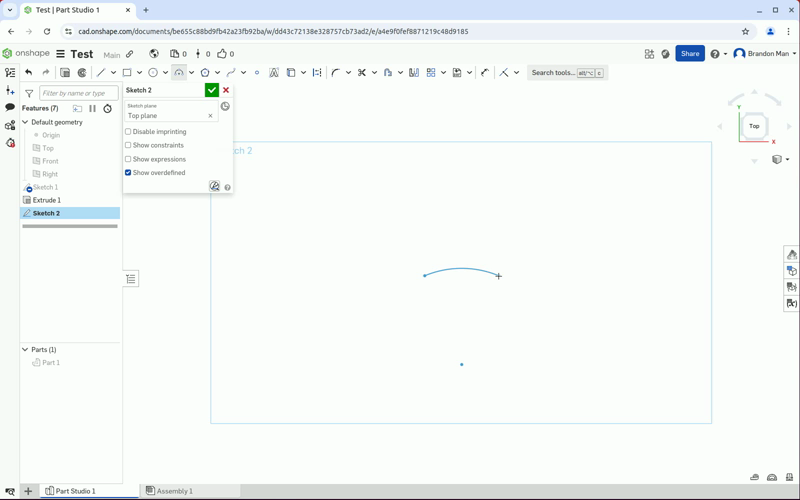
click(498, 275)
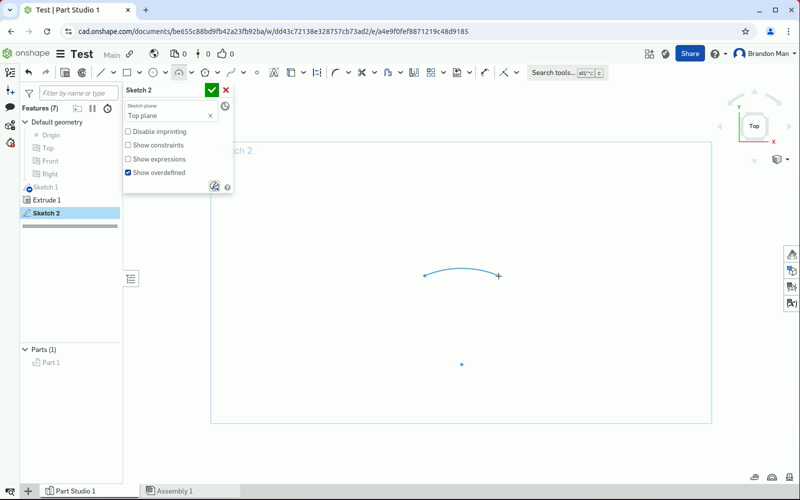
mouse_move(461, 245)
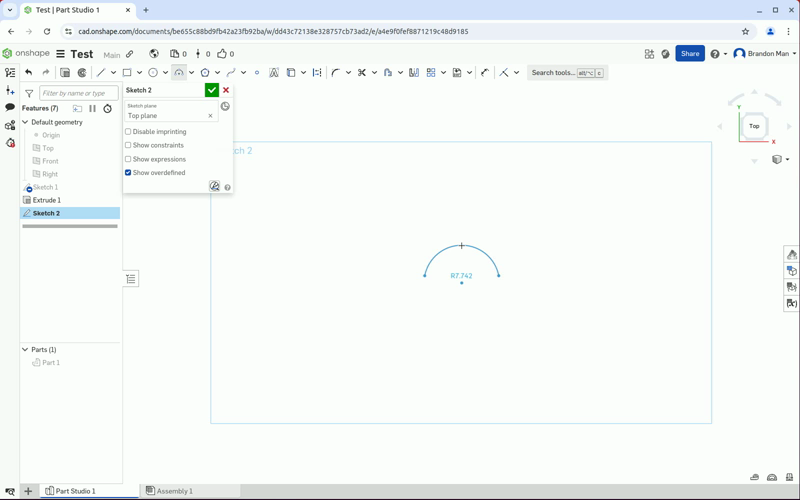
click(461, 245)
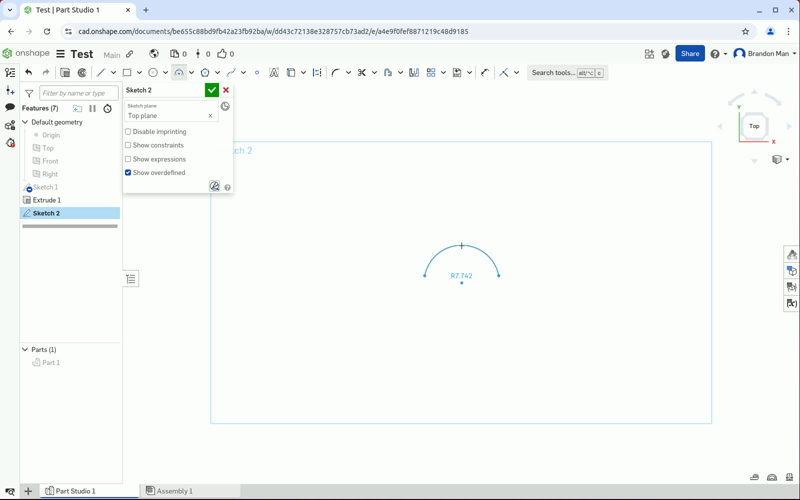
key_up(shift)
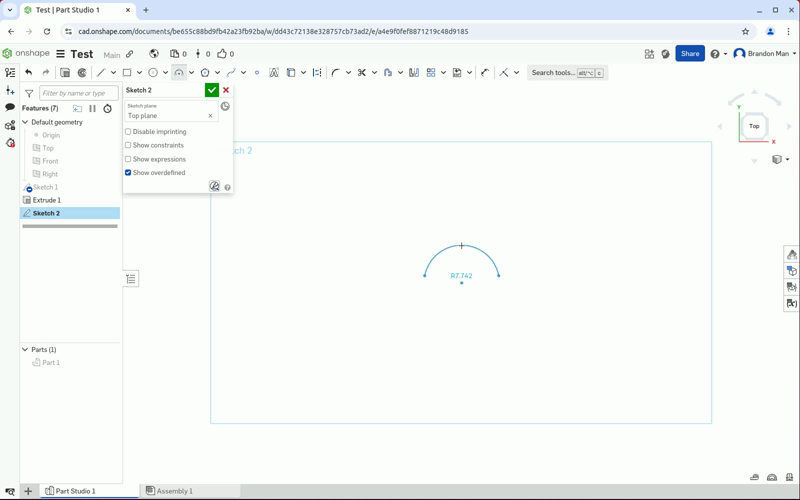
key(esc)
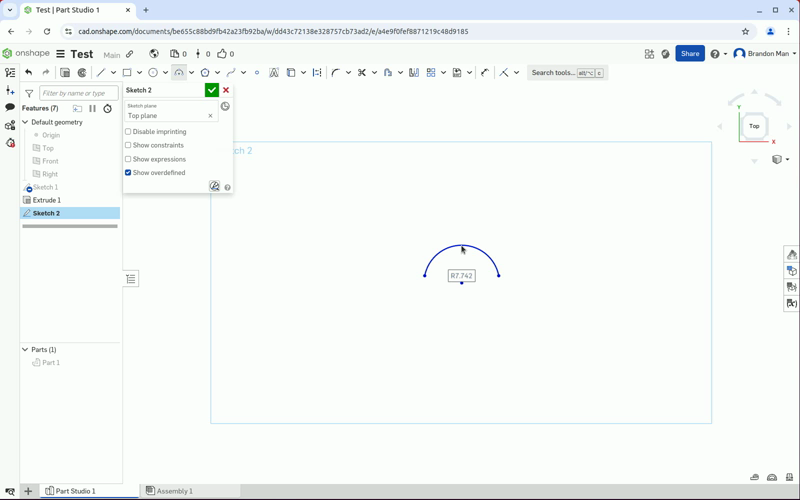
key(l)
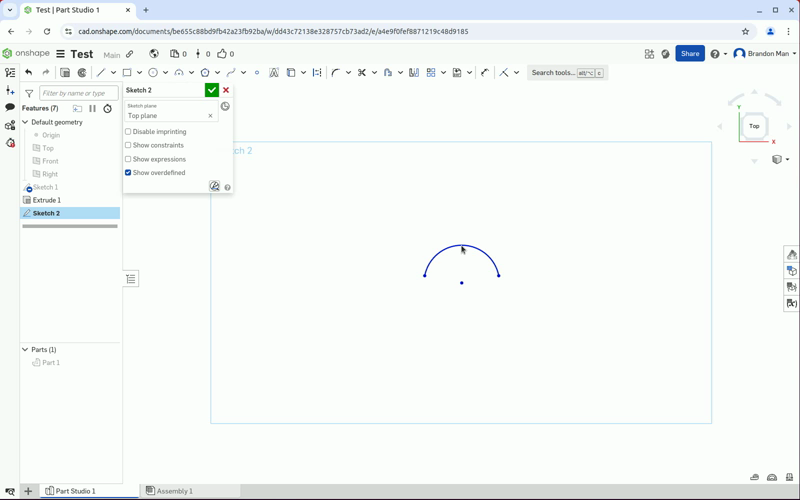
mouse_move(498, 275)
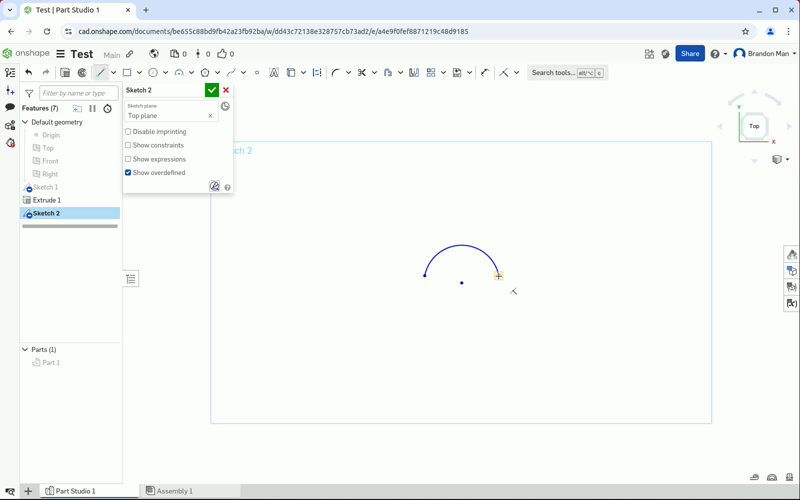
click(498, 275)
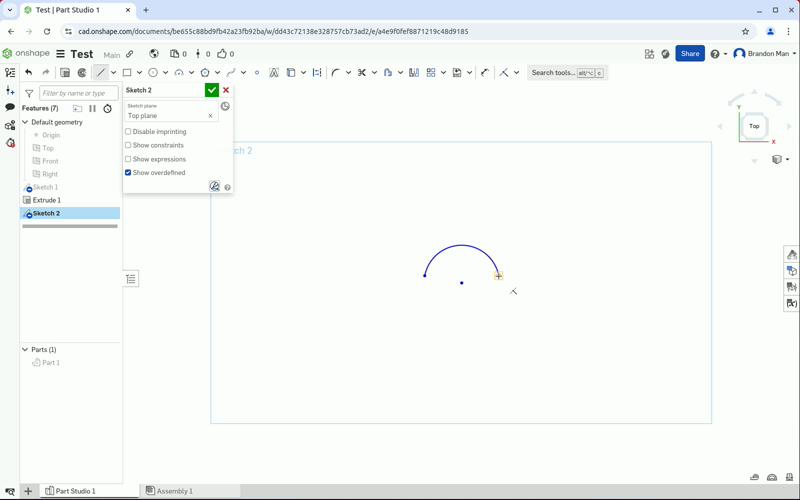
key_down(shift)
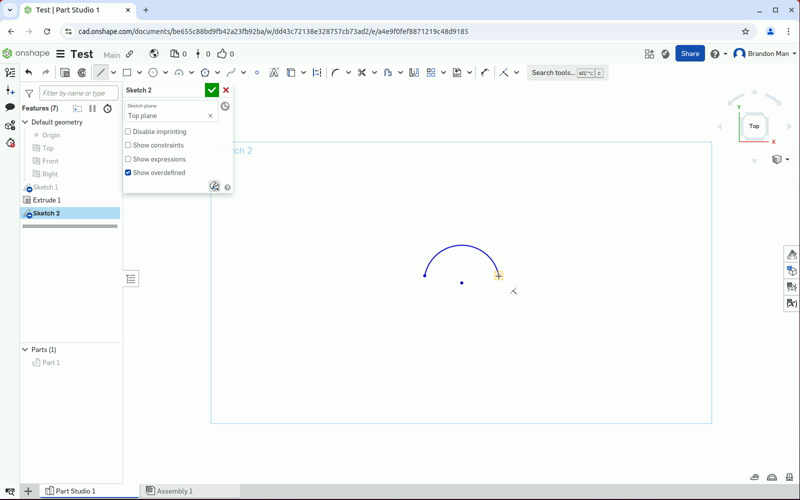
mouse_move(479, 185)
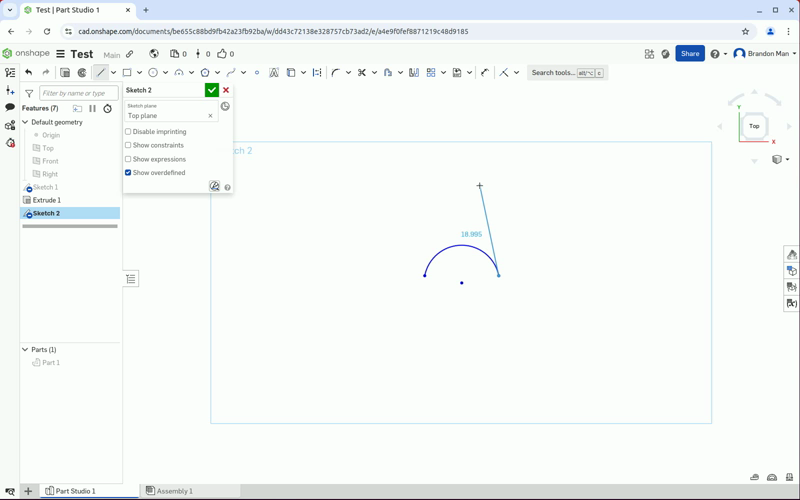
click(479, 185)
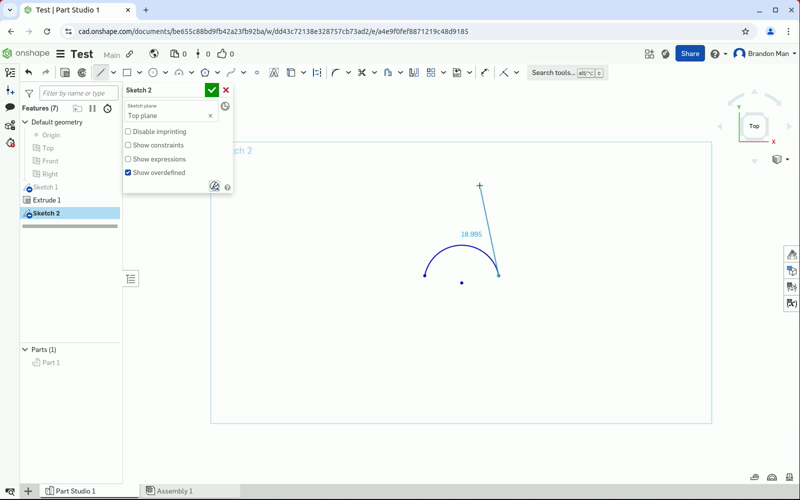
key_up(shift)
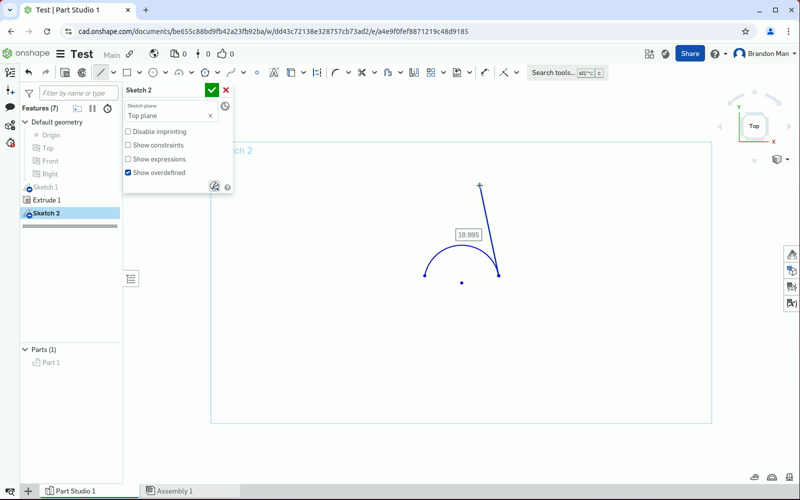
key(esc)
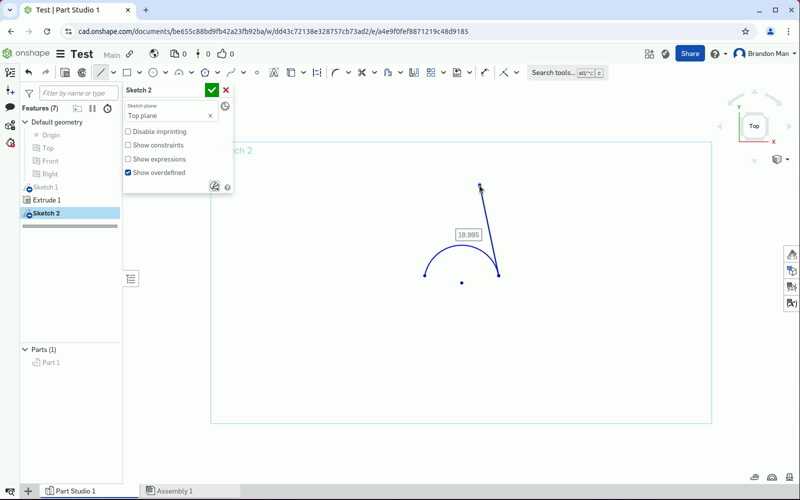
key(a)
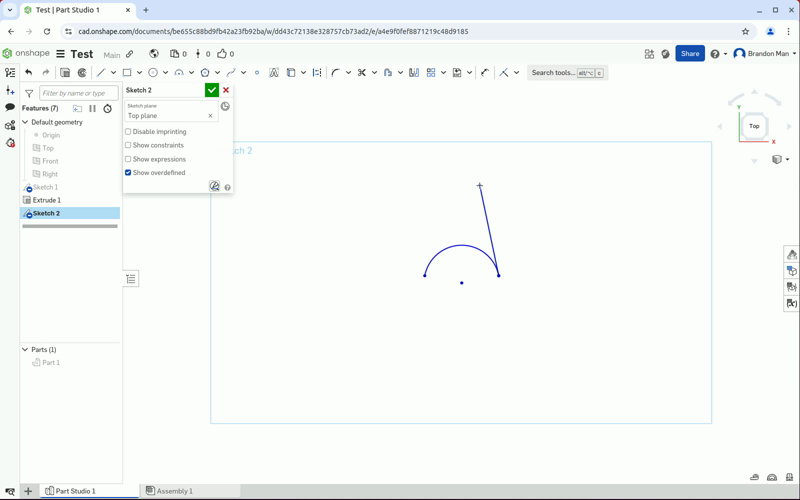
mouse_move(479, 185)
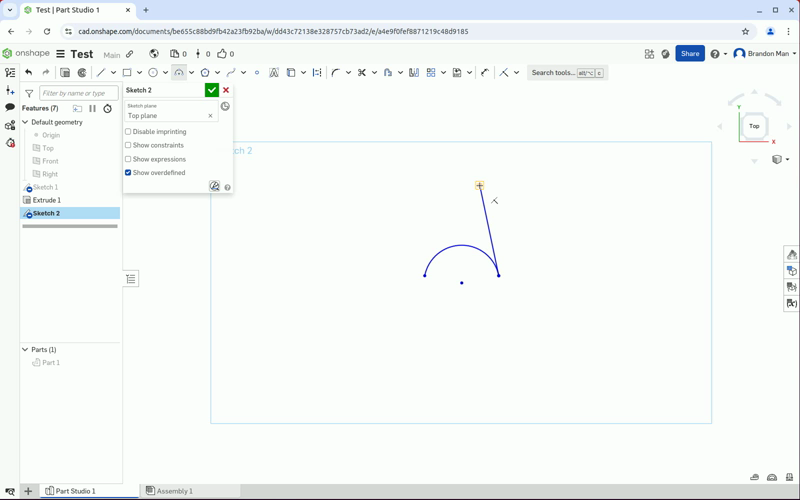
click(479, 185)
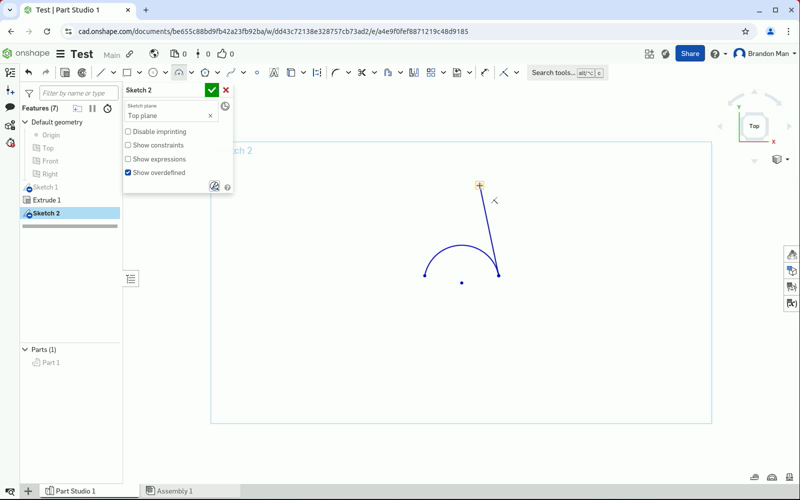
key_down(shift)
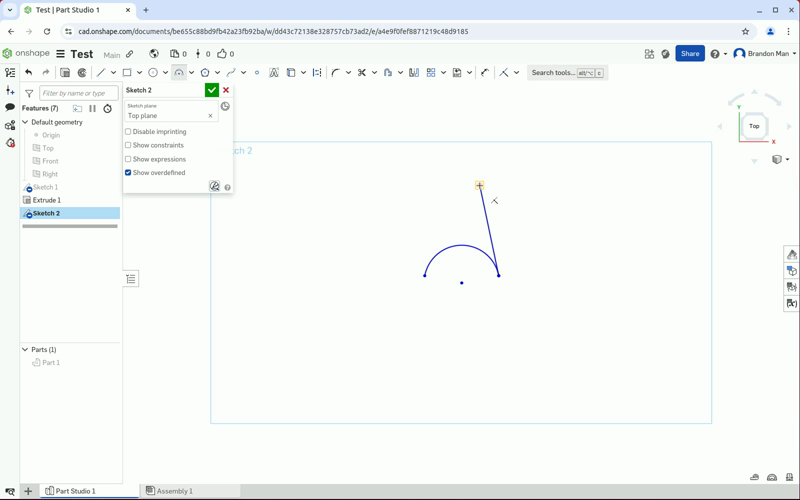
mouse_move(442, 185)
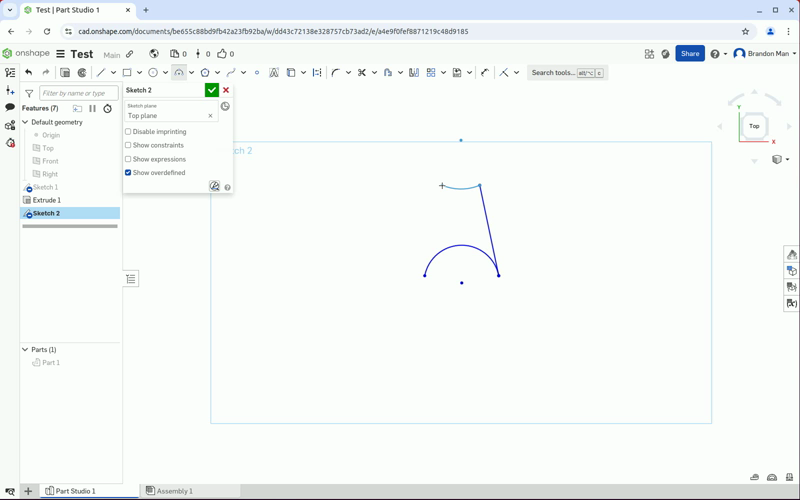
click(442, 185)
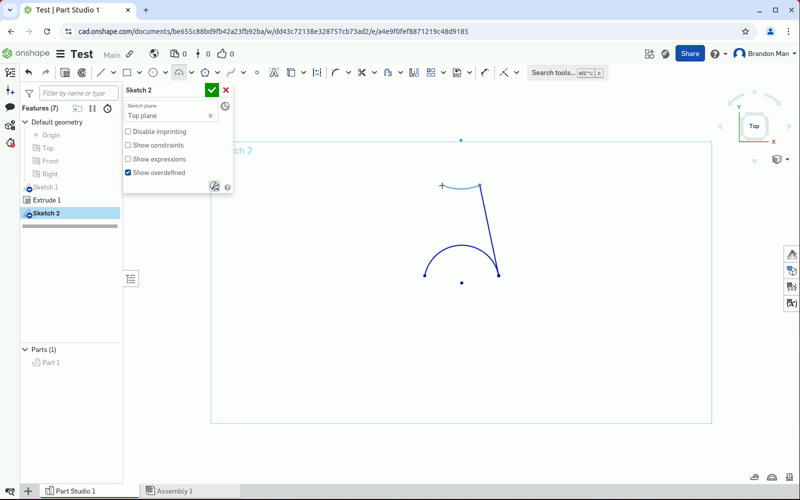
mouse_move(461, 207)
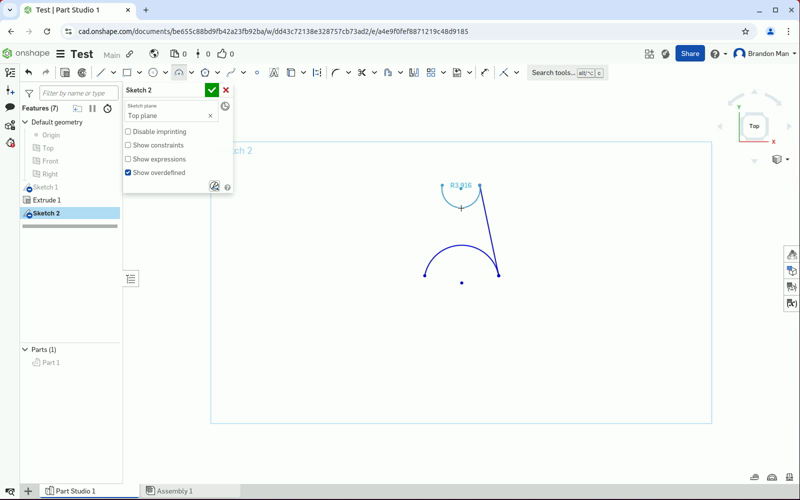
click(461, 207)
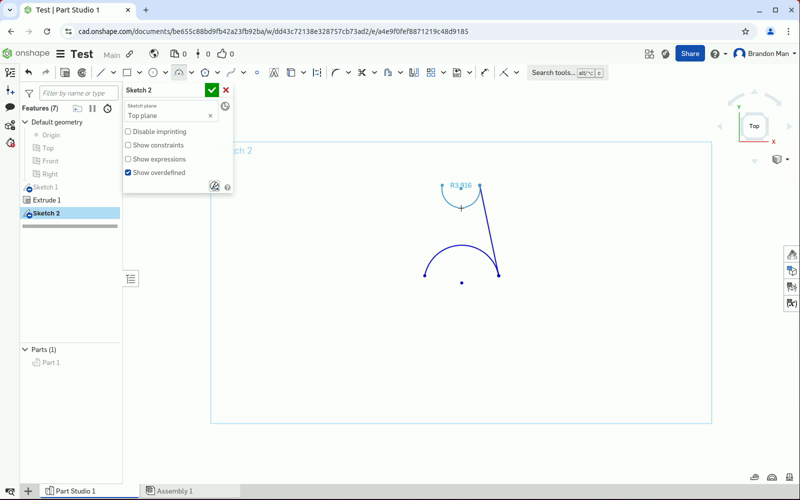
key_up(shift)
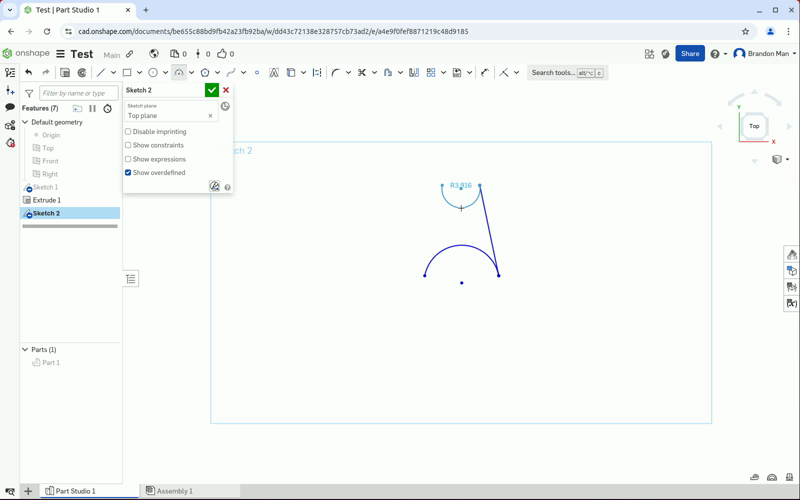
key(esc)
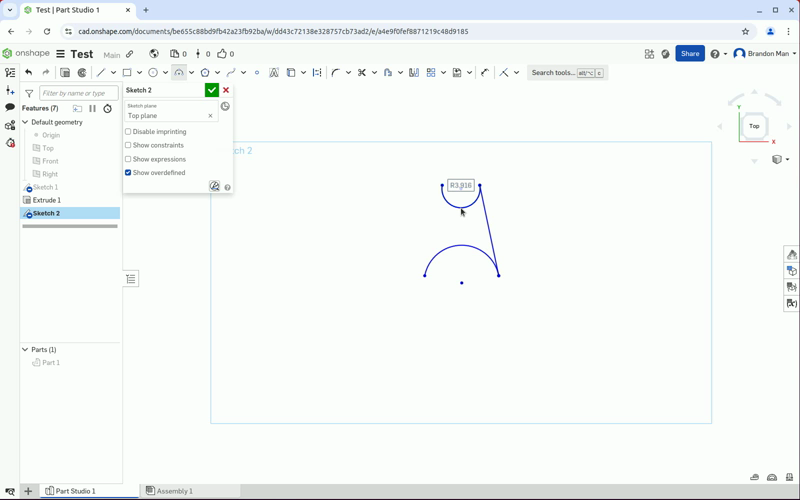
key(l)
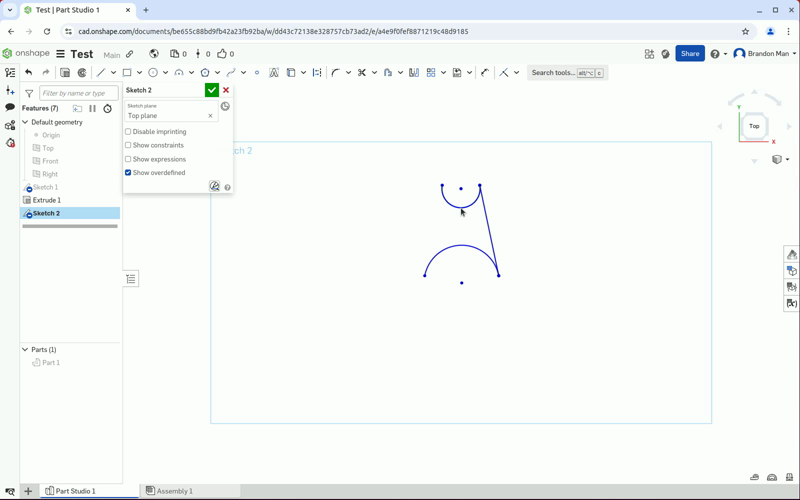
mouse_move(442, 185)
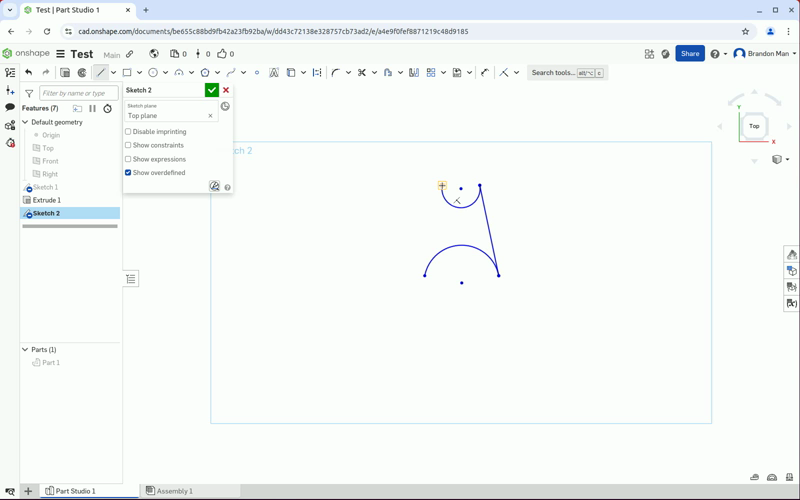
click(442, 185)
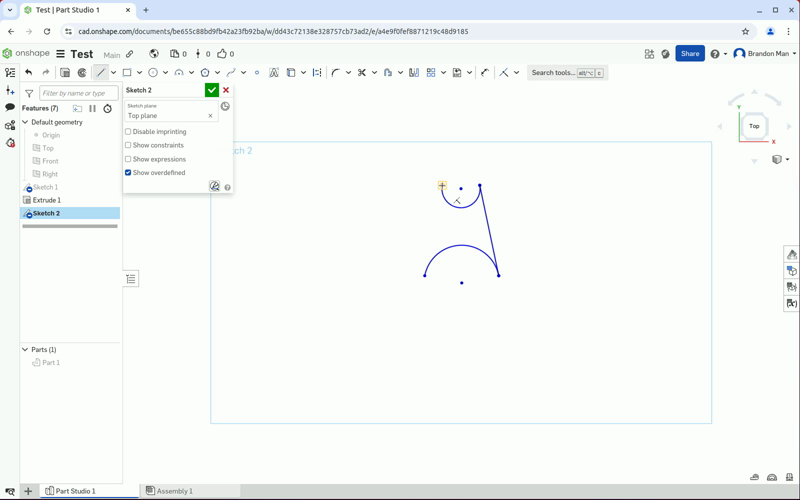
key_down(shift)
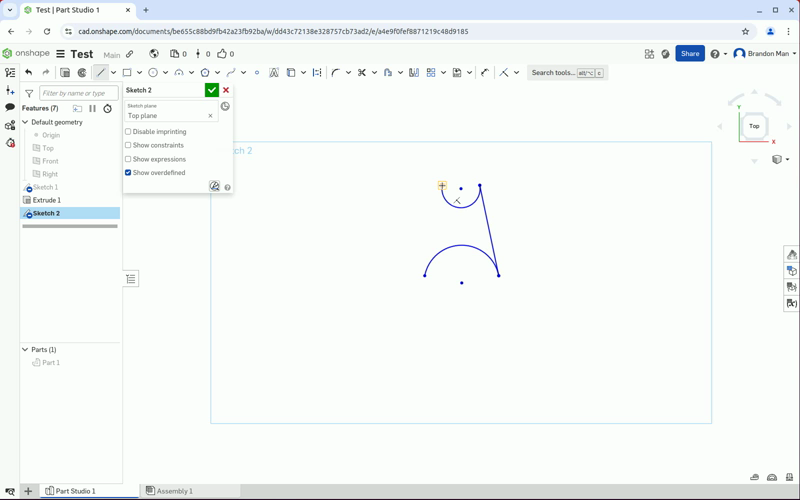
mouse_move(424, 275)
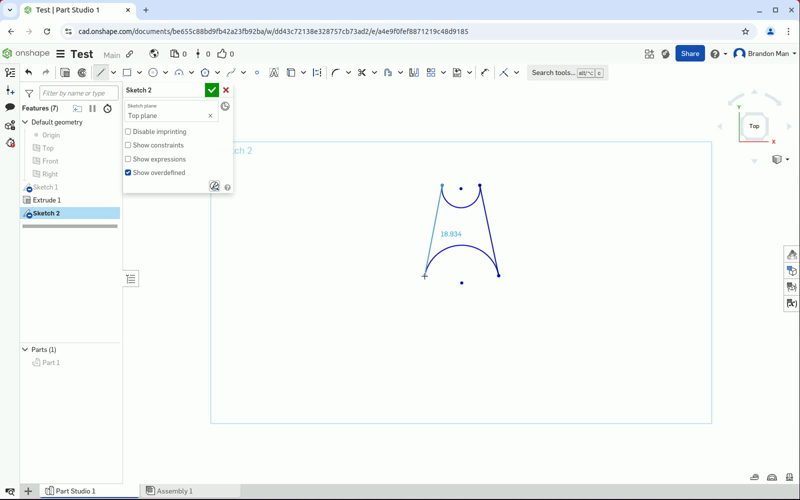
key_up(shift)
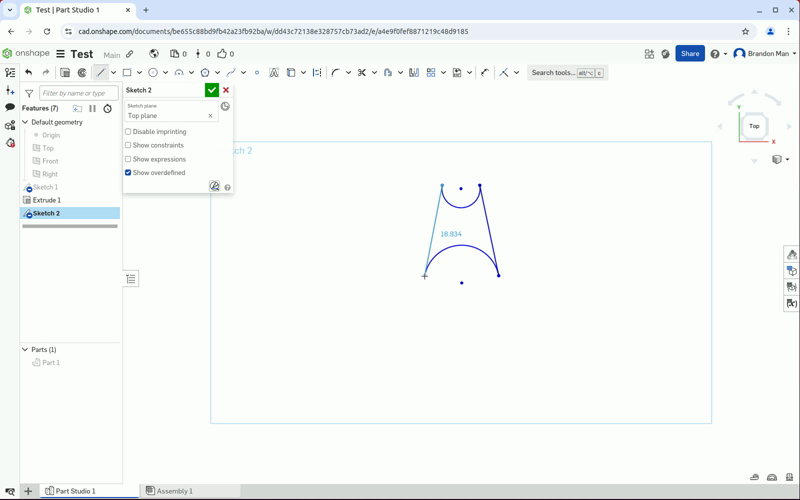
click(424, 275)
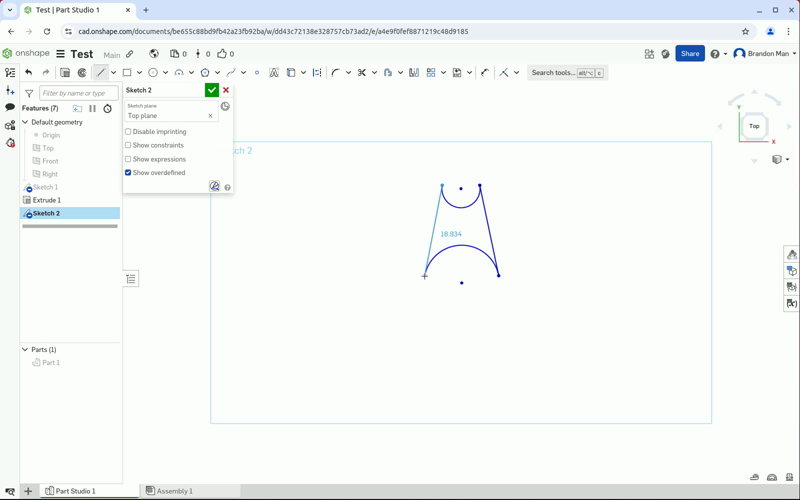
key(esc)
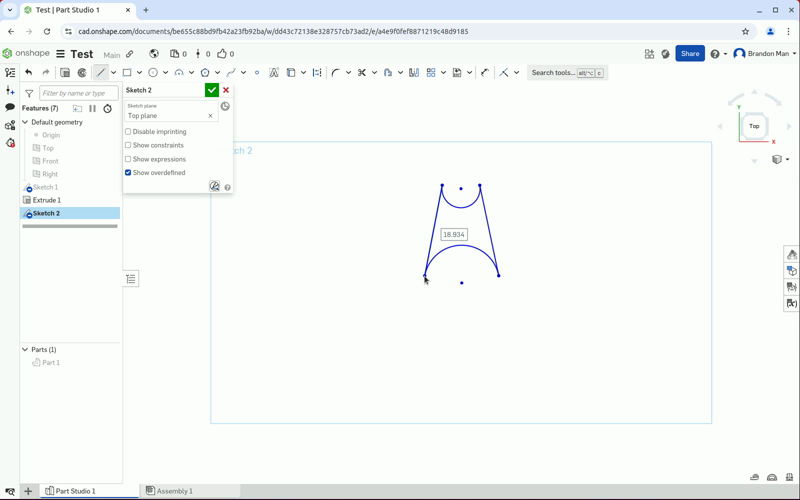
mouse_move(480, 200)
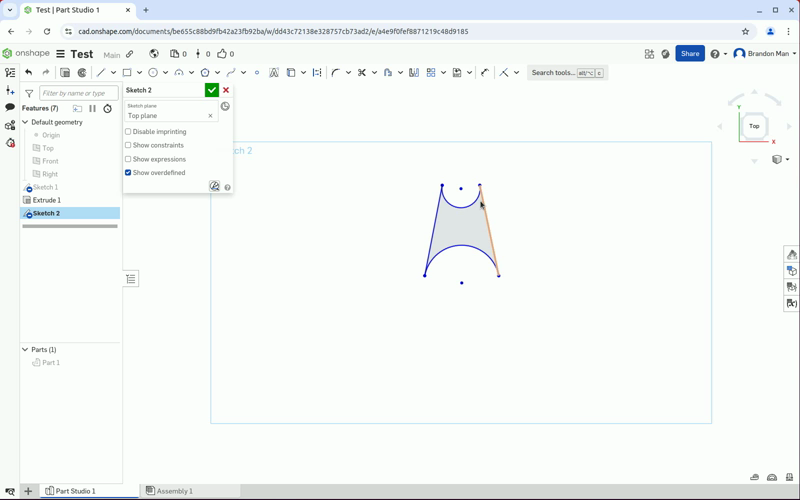
click(480, 200)
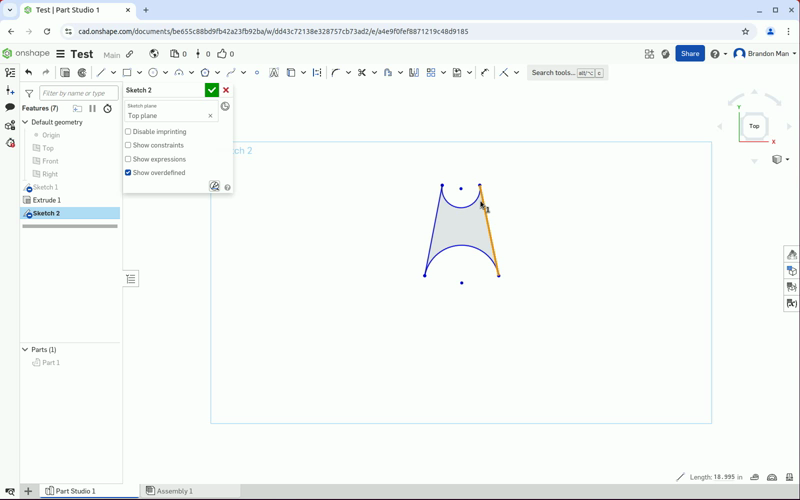
mouse_move(73, 352)
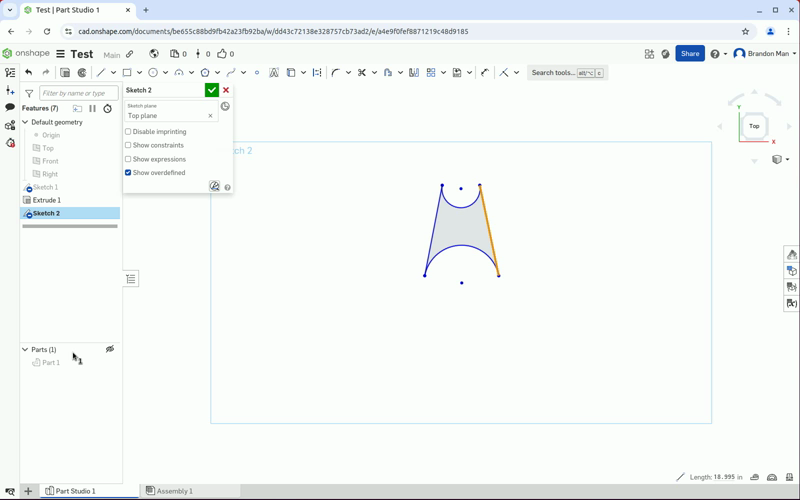
key(shift+y)
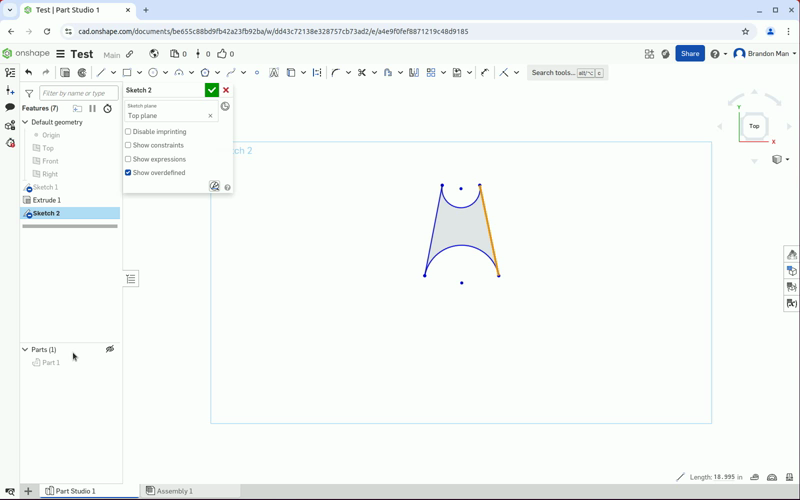
key(shift+e)
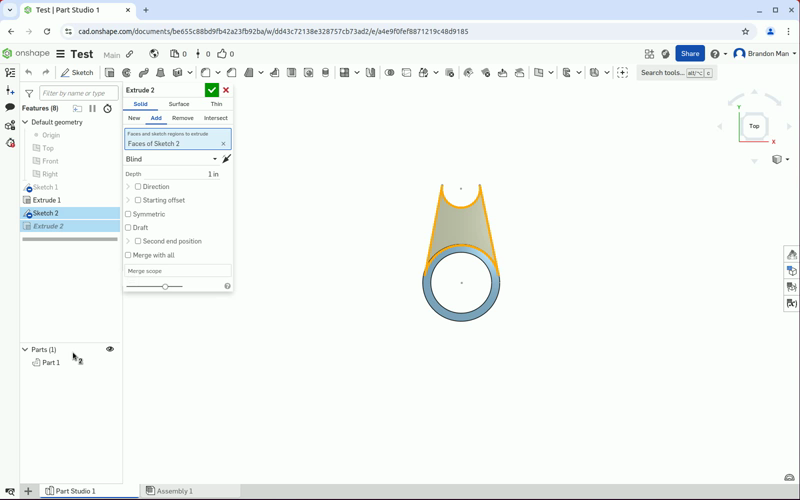
mouse_move(143, 106)
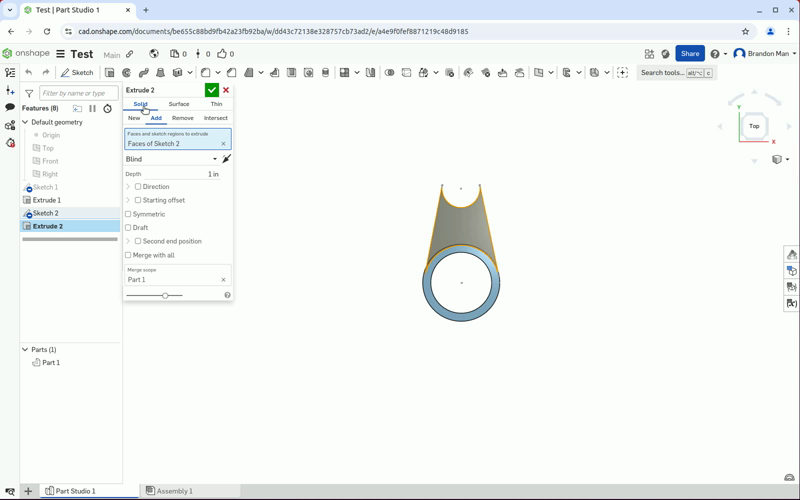
click(143, 106)
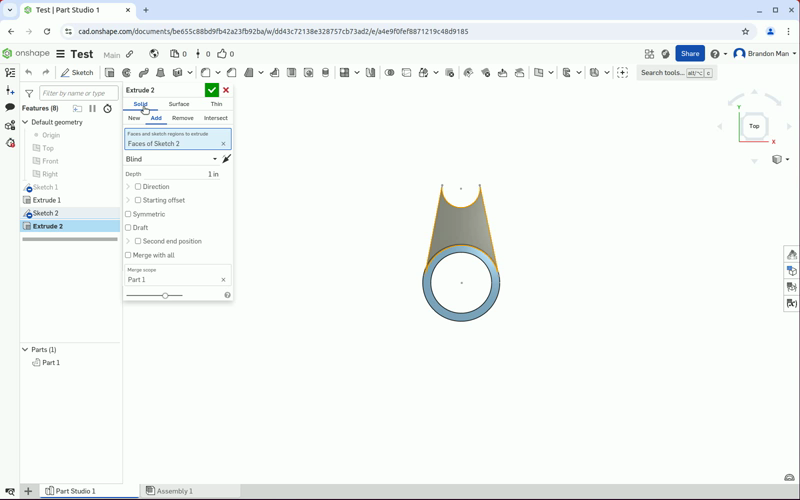
mouse_move(137, 120)
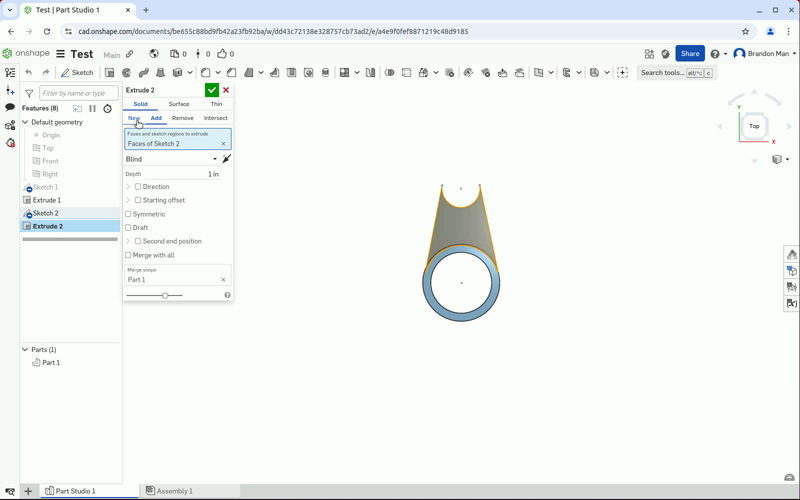
click(137, 120)
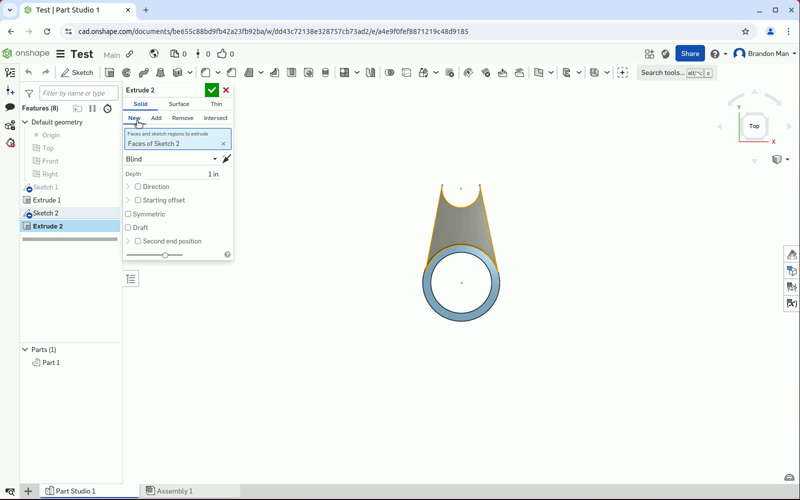
key(tab, 4)
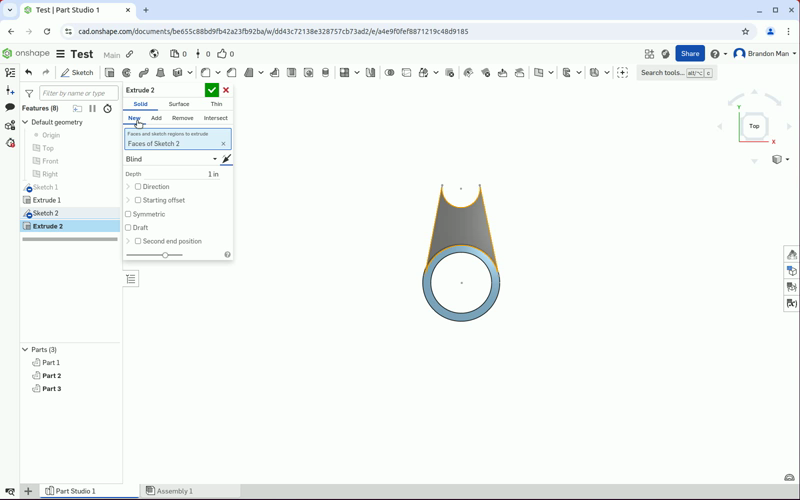
text(9.147)
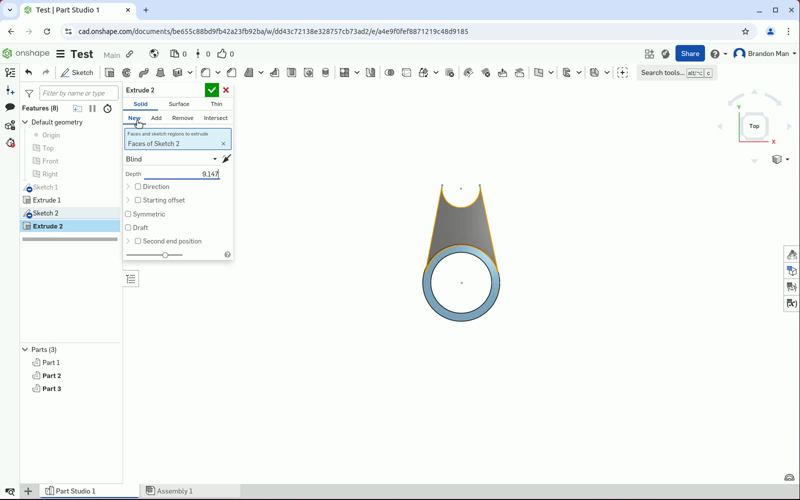
key(enter)
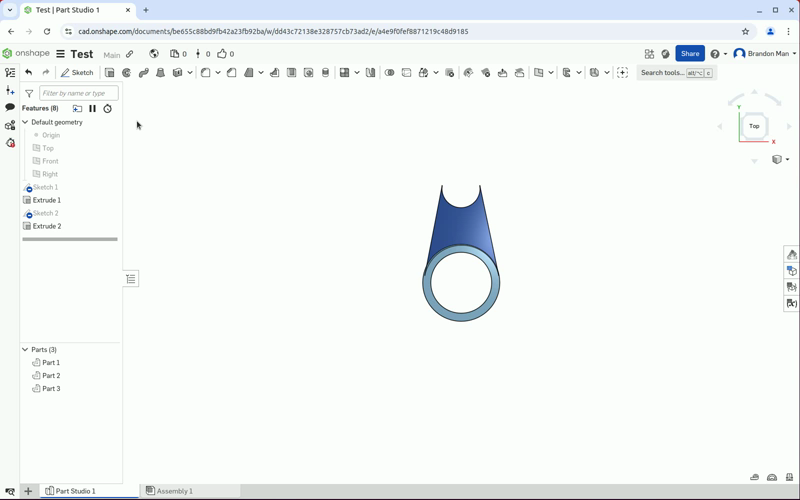
key(shift+h)
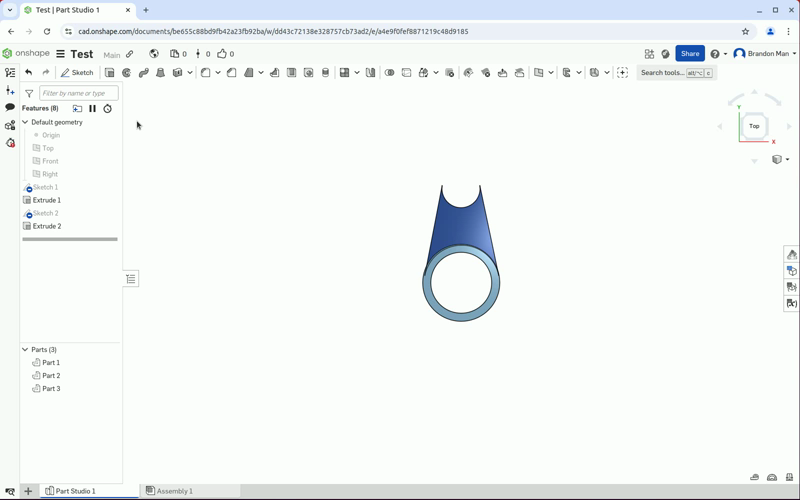
key(shift+h)
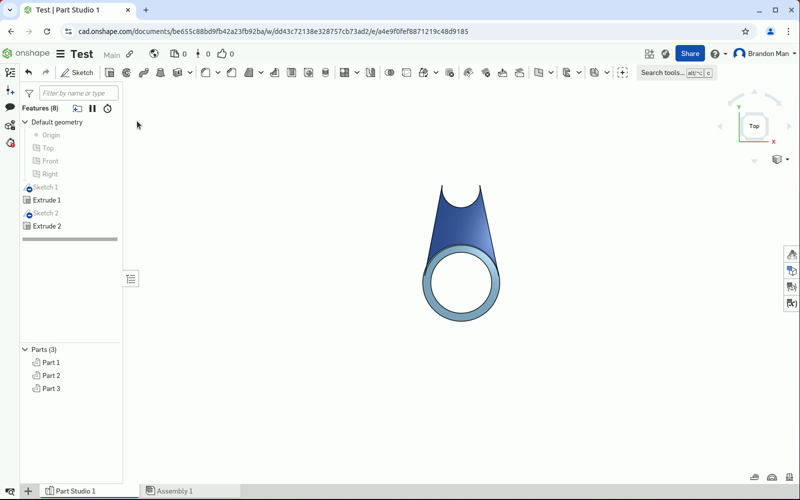
mouse_move(73, 189)
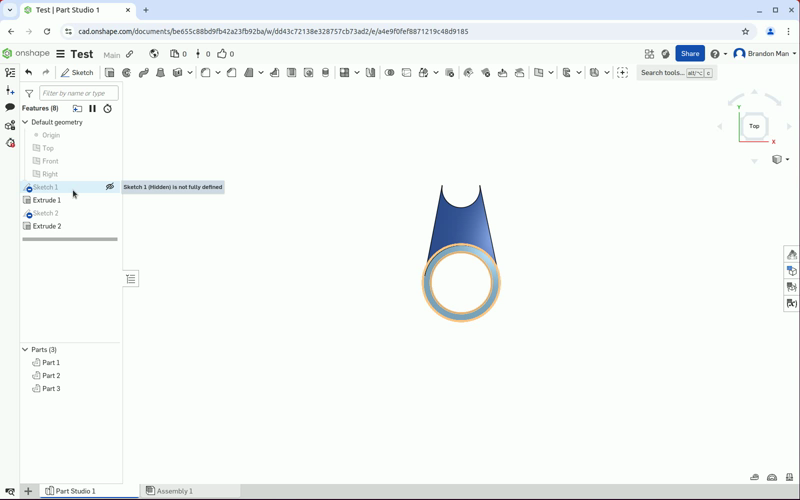
click(73, 189)
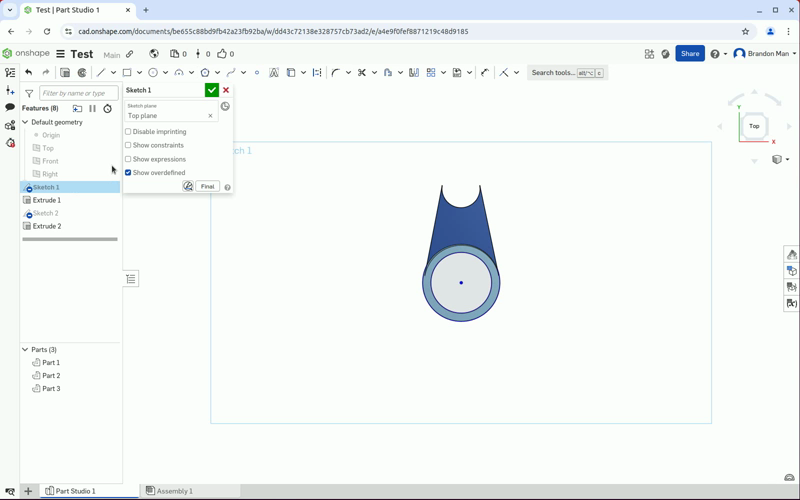
mouse_move(229, 92)
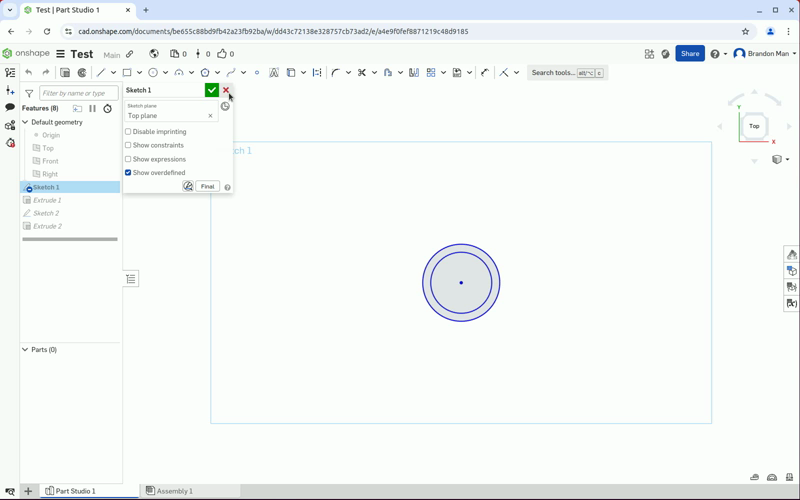
click(229, 92)
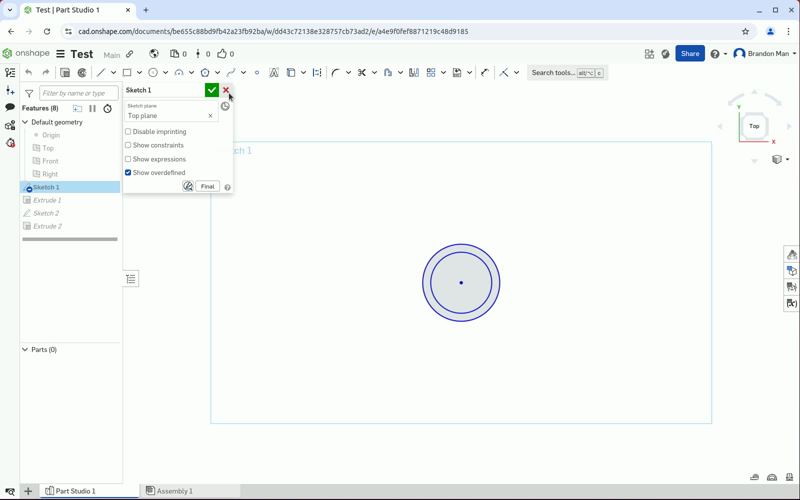
key(shift+s)
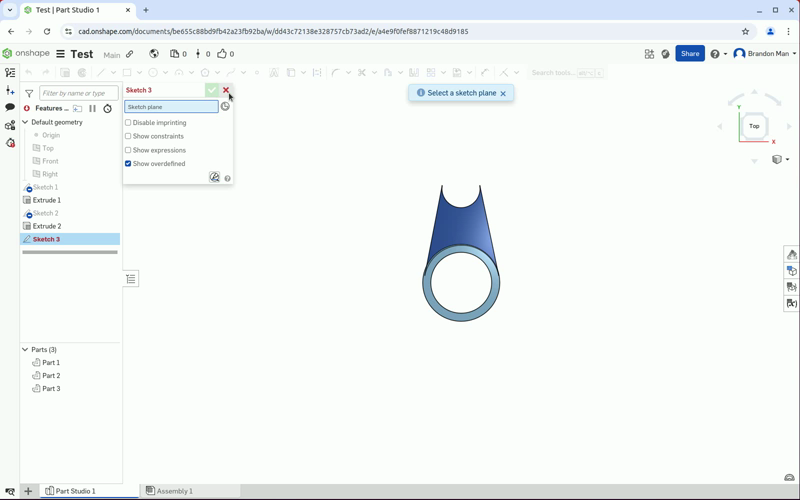
mouse_move(73, 150)
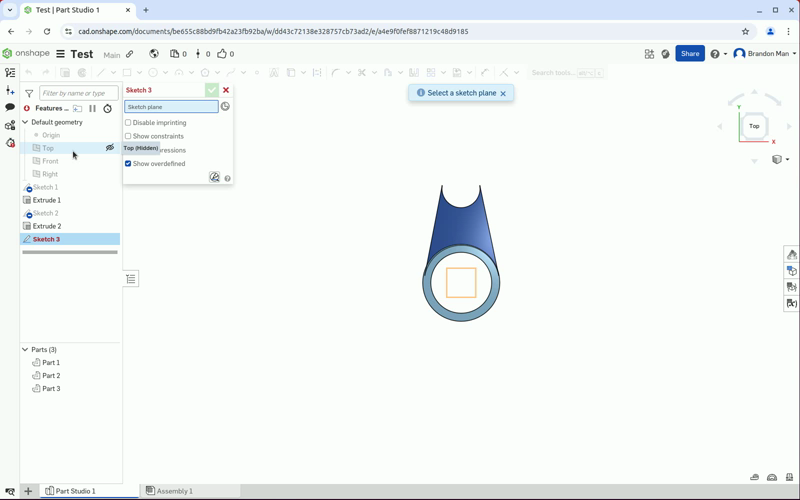
click(73, 150)
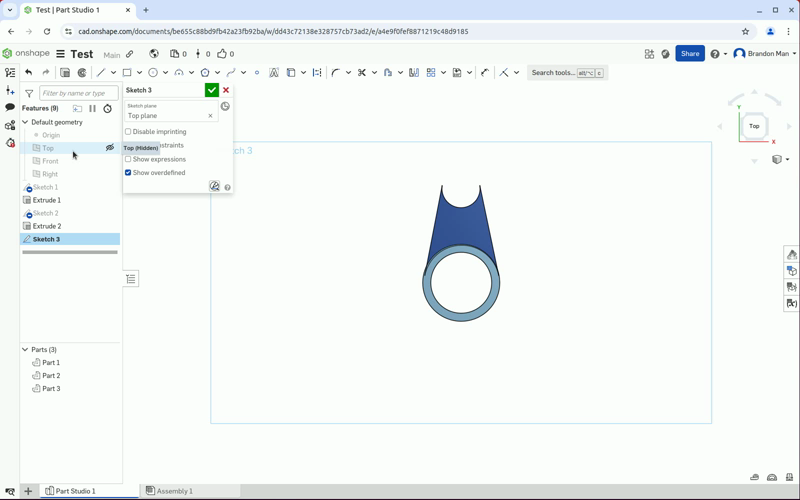
mouse_move(73, 352)
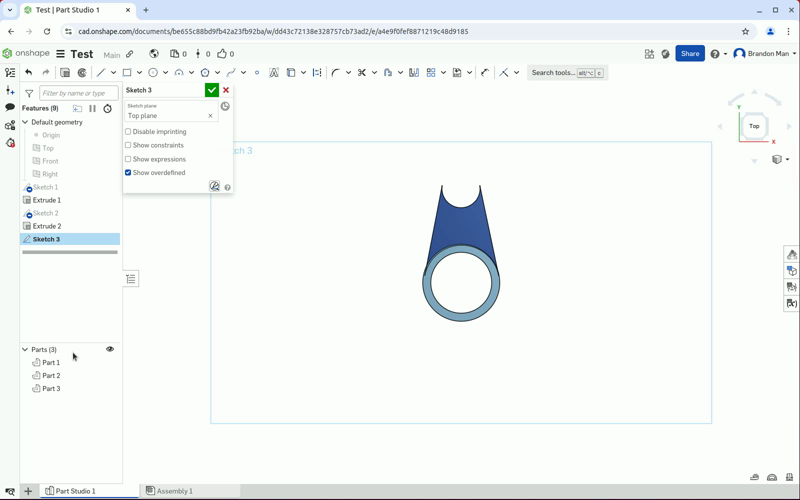
key(y)
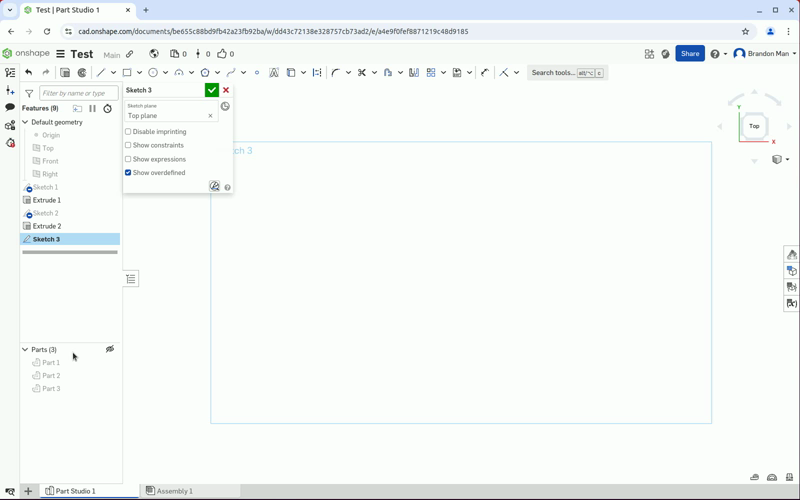
key(c)
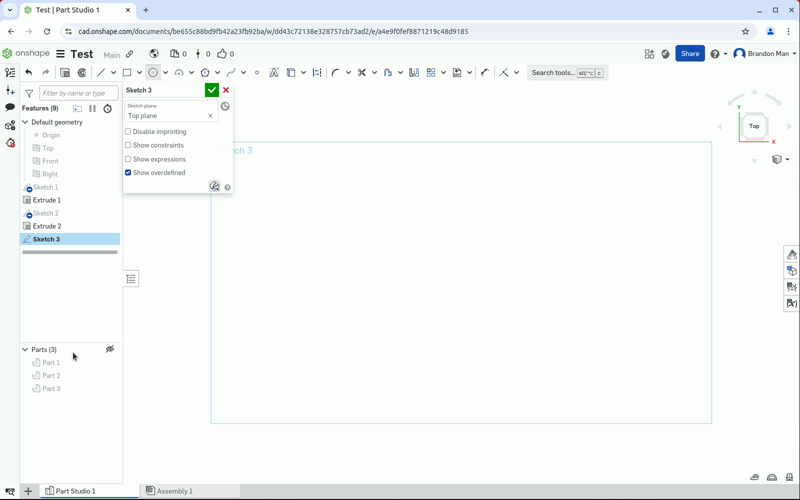
key_down(shift)
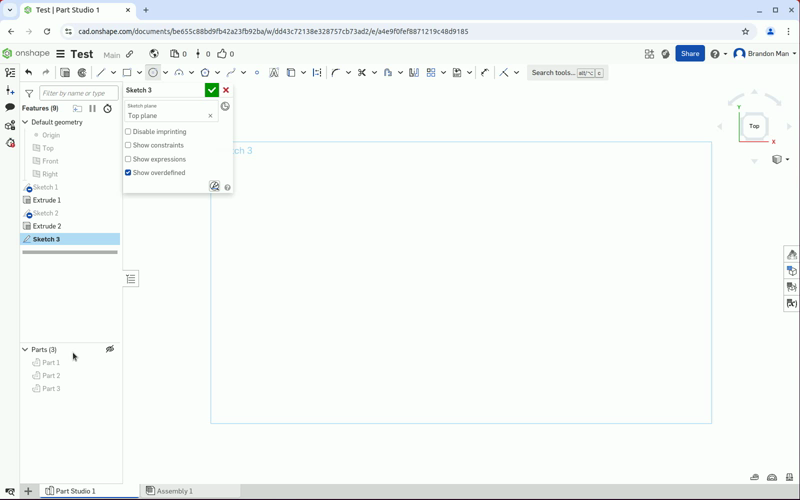
mouse_move(461, 189)
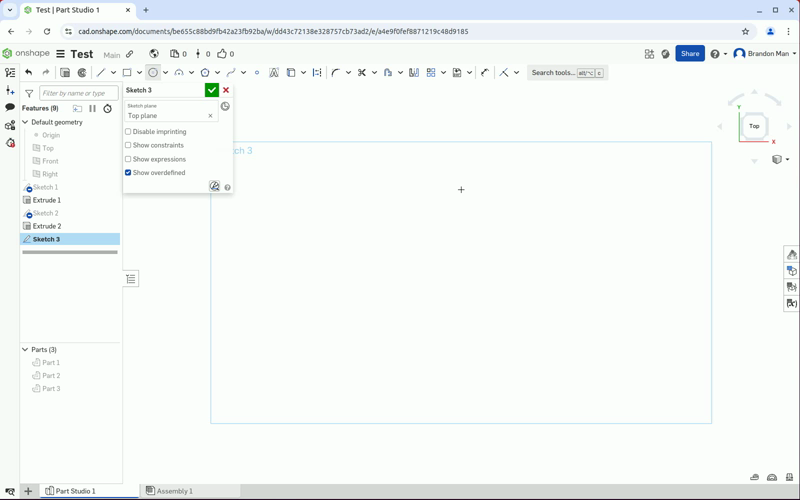
click(461, 189)
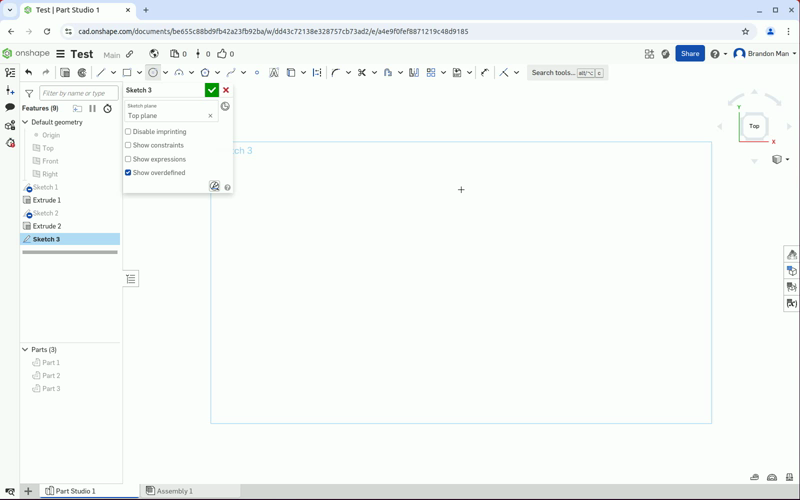
key_up(shift)
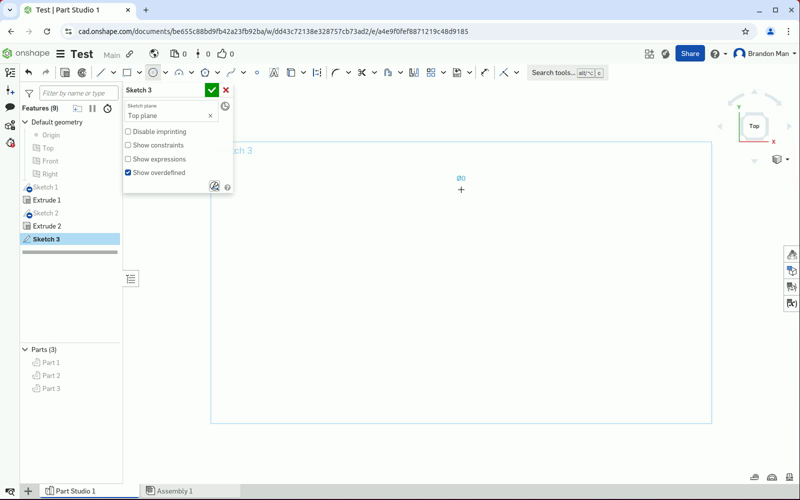
mouse_move(480, 189)
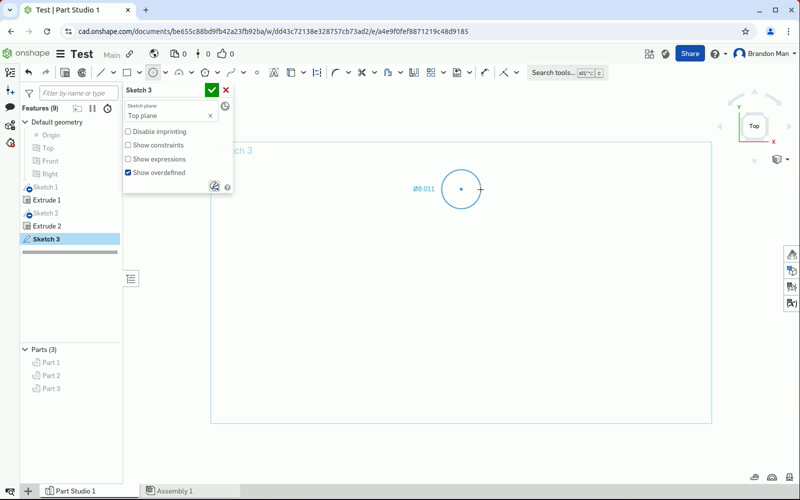
click(480, 189)
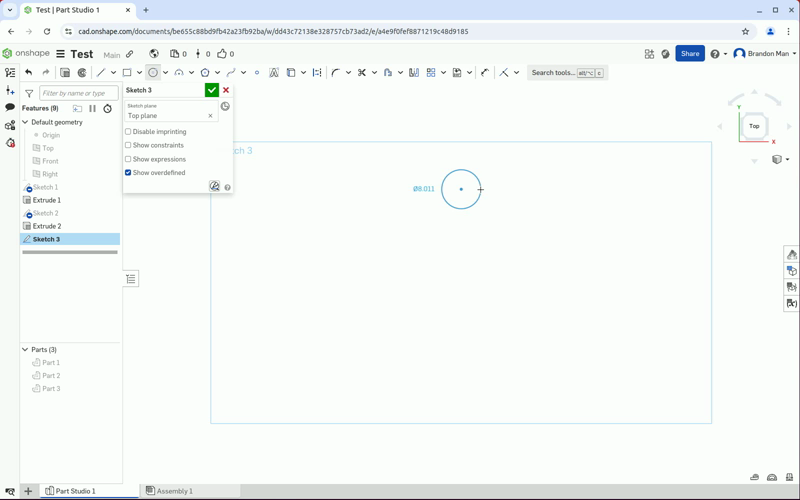
key(esc)
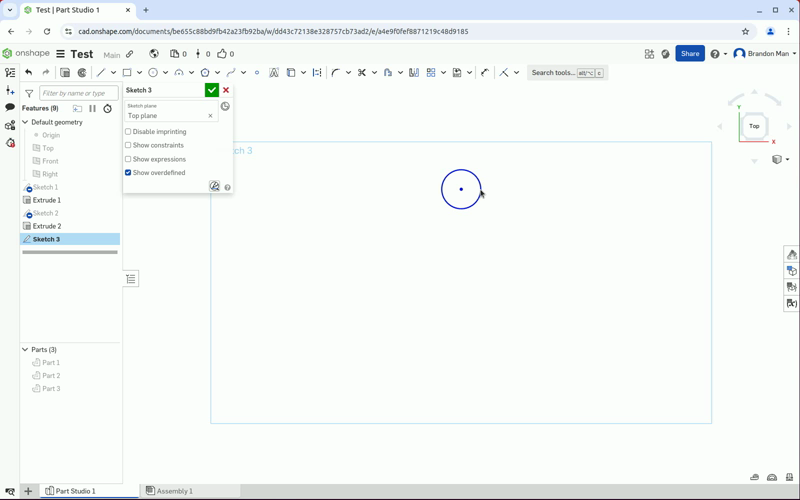
key(c)
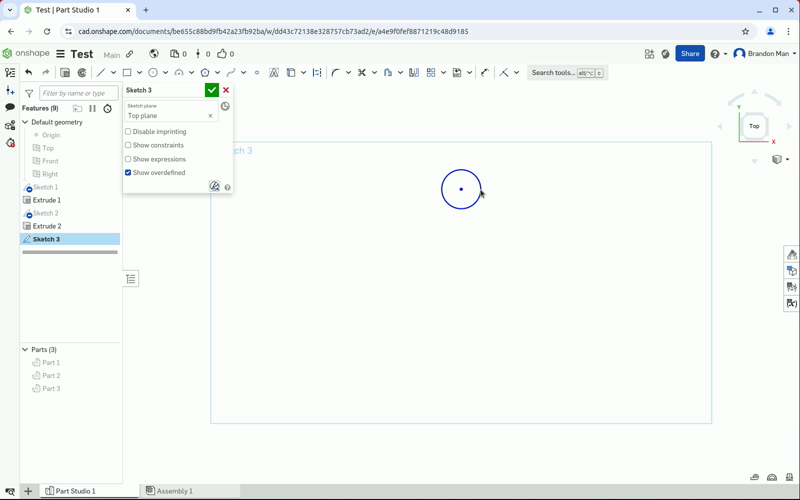
key_down(shift)
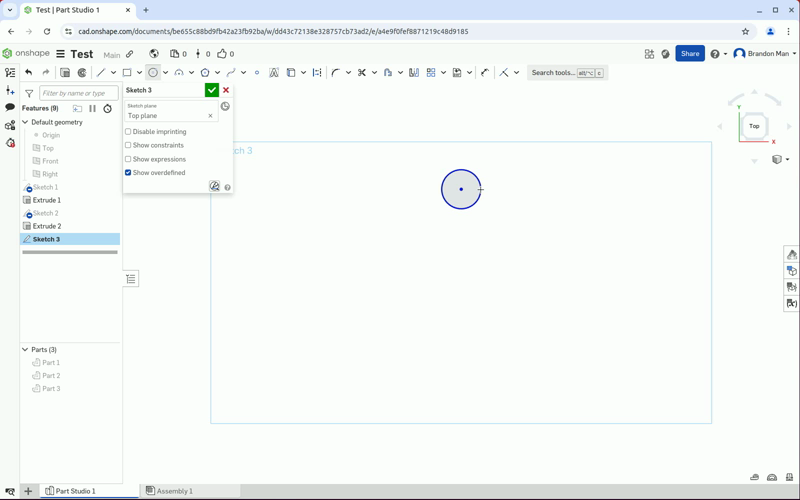
mouse_move(461, 189)
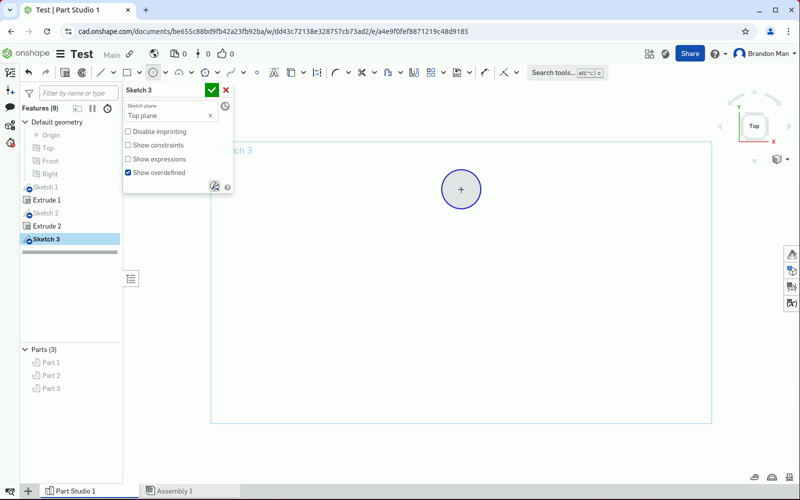
click(461, 189)
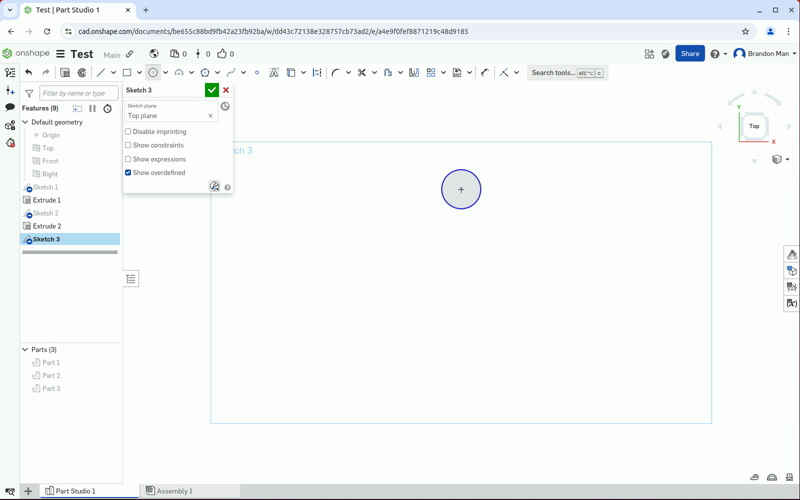
key_up(shift)
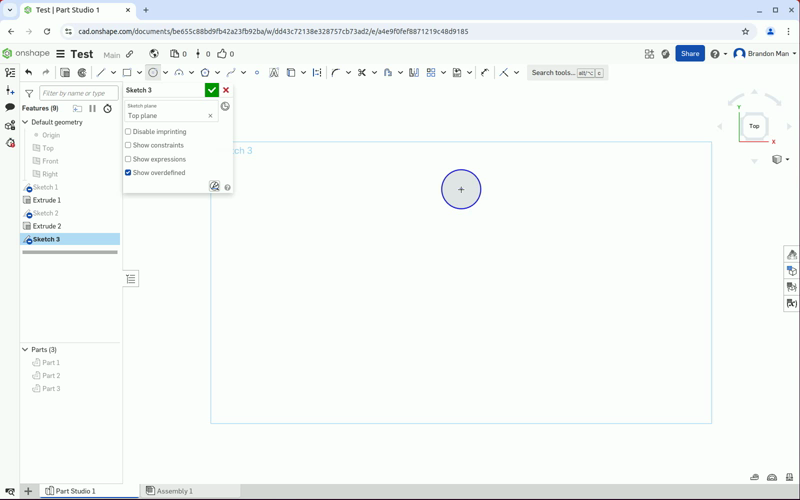
mouse_move(472, 189)
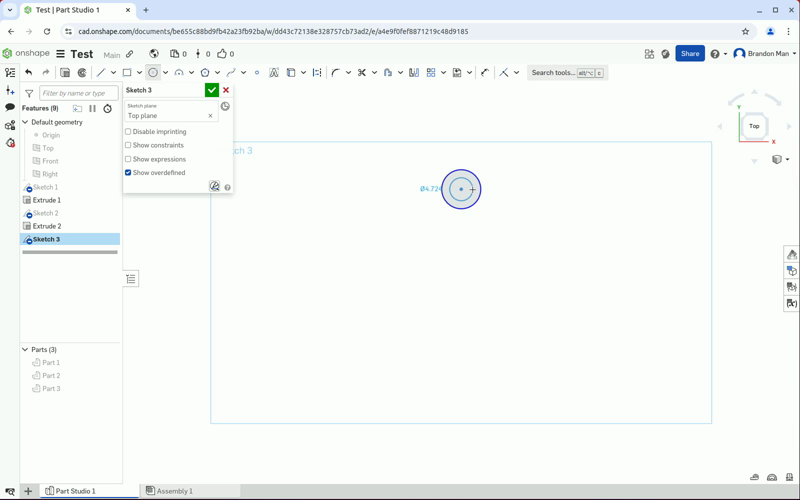
click(472, 189)
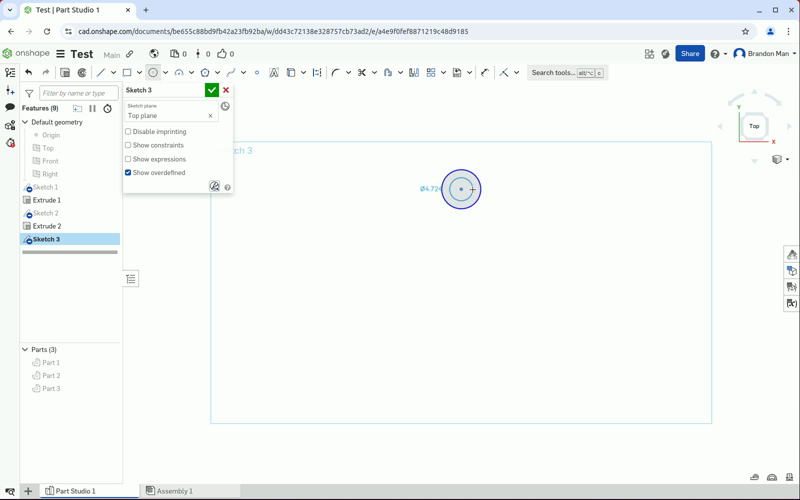
key(esc)
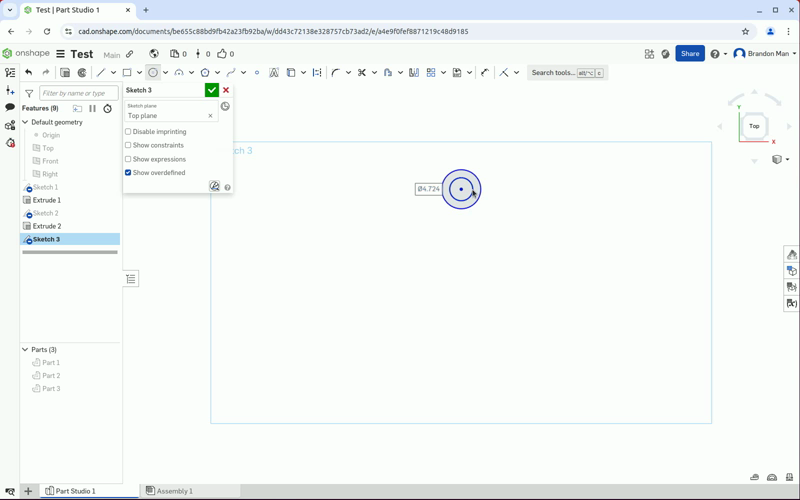
mouse_move(461, 172)
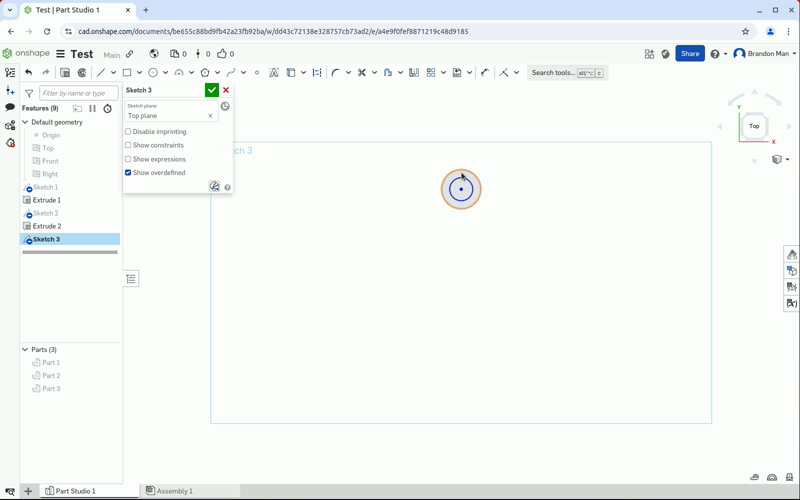
scroll(6)
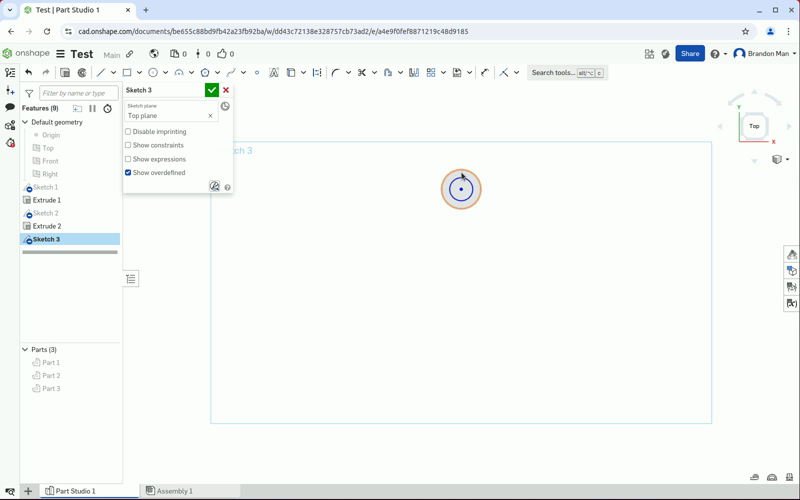
scroll(6)
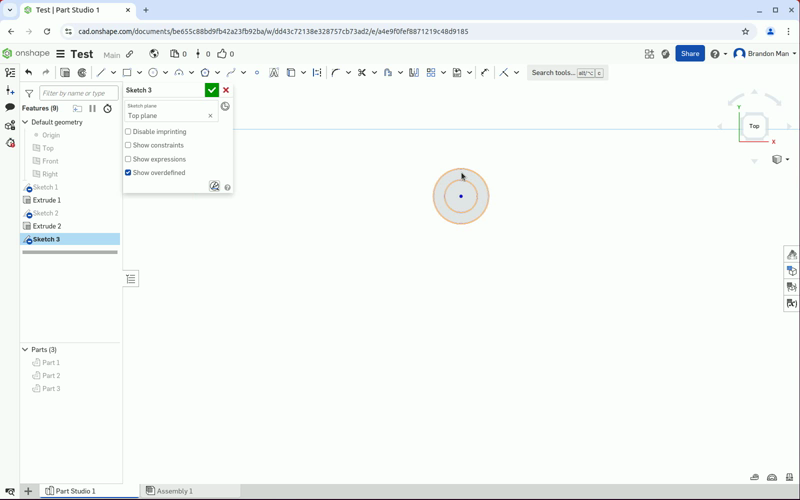
scroll(6)
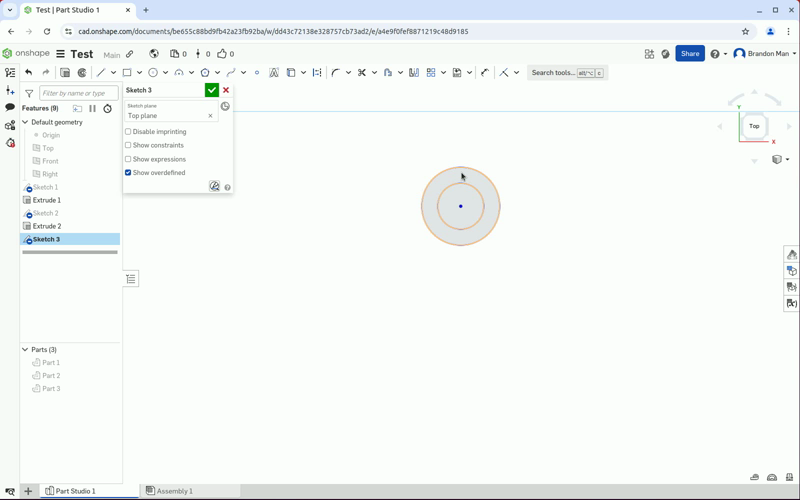
scroll(6)
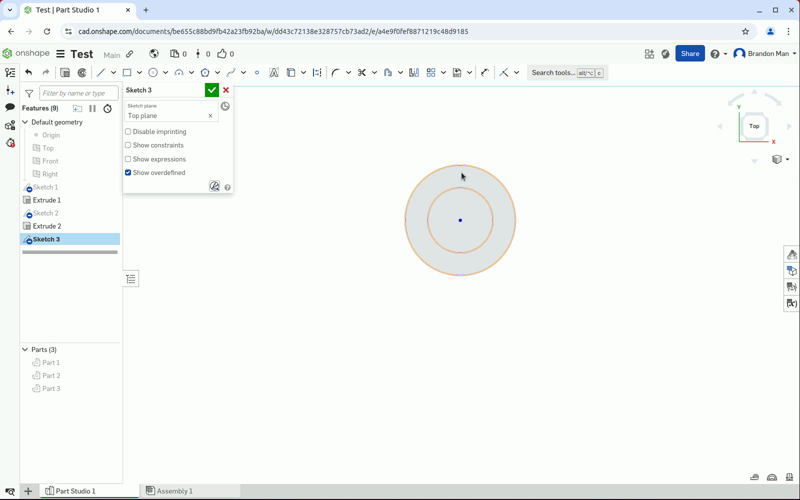
scroll(6)
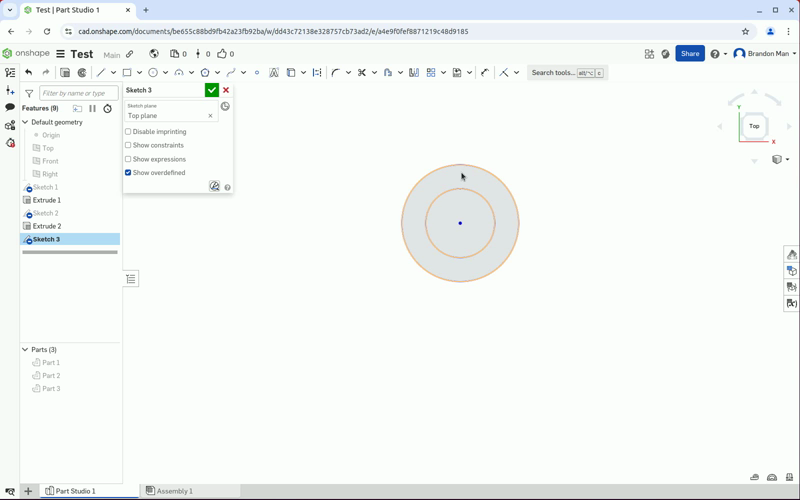
scroll(6)
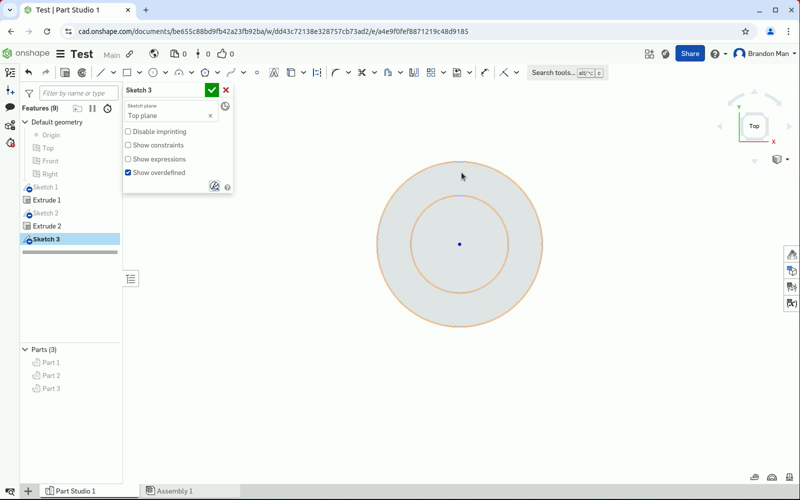
scroll(6)
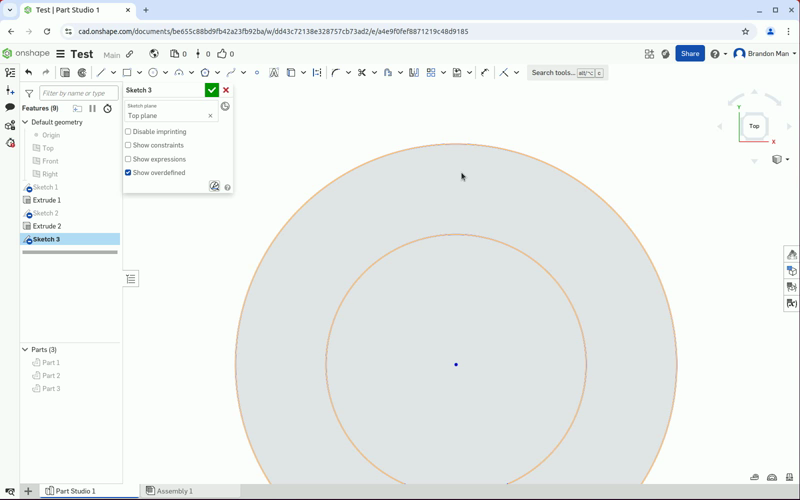
click(461, 172)
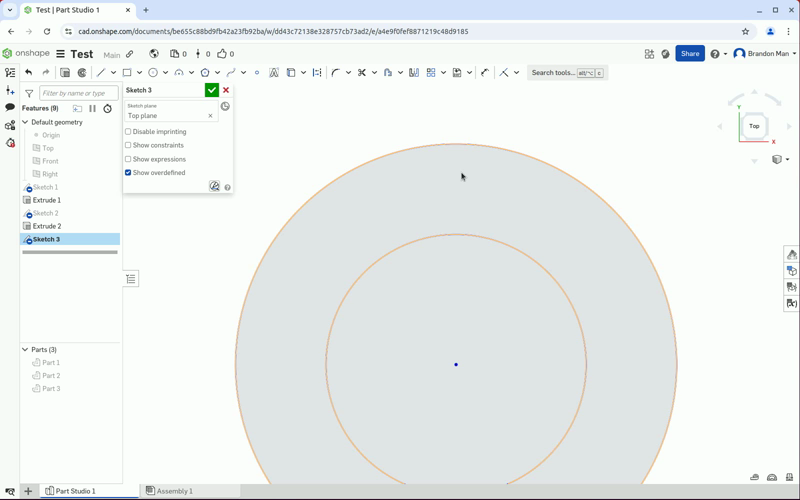
scroll(-6)
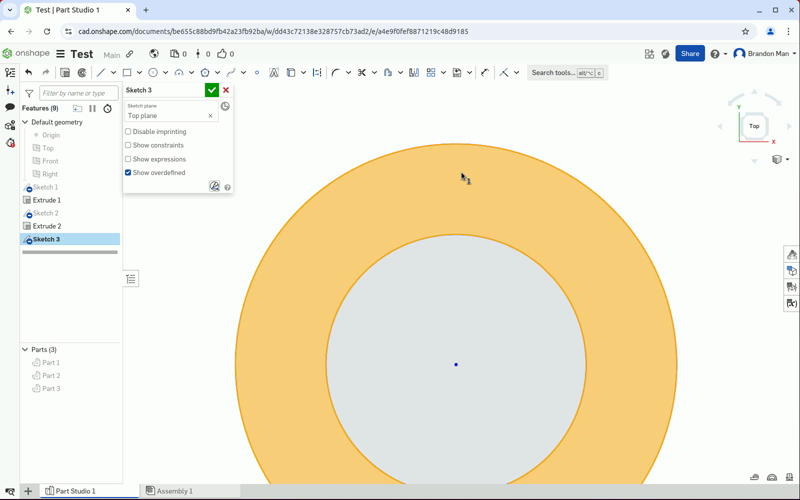
scroll(-6)
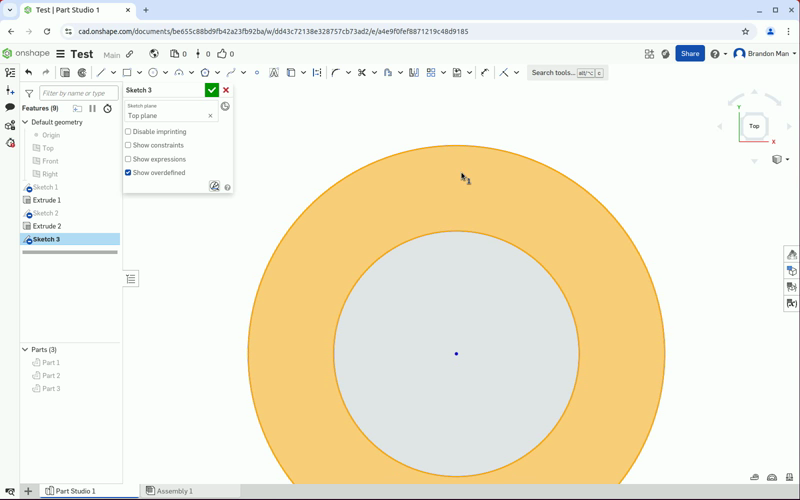
scroll(-6)
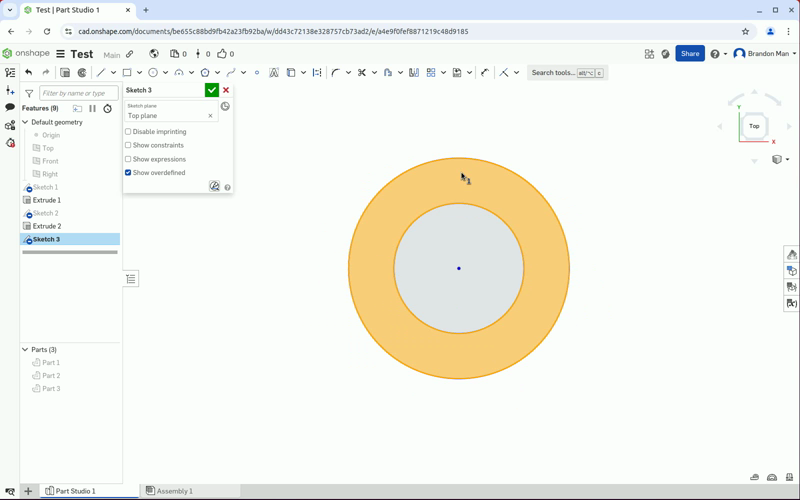
scroll(-6)
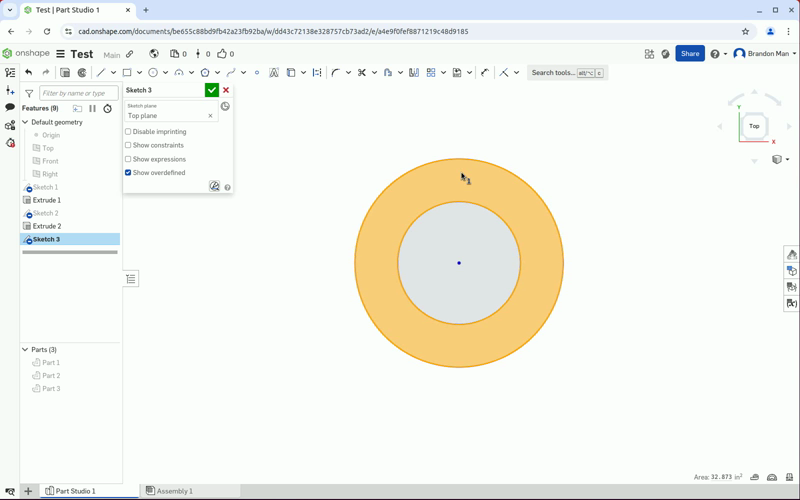
scroll(-6)
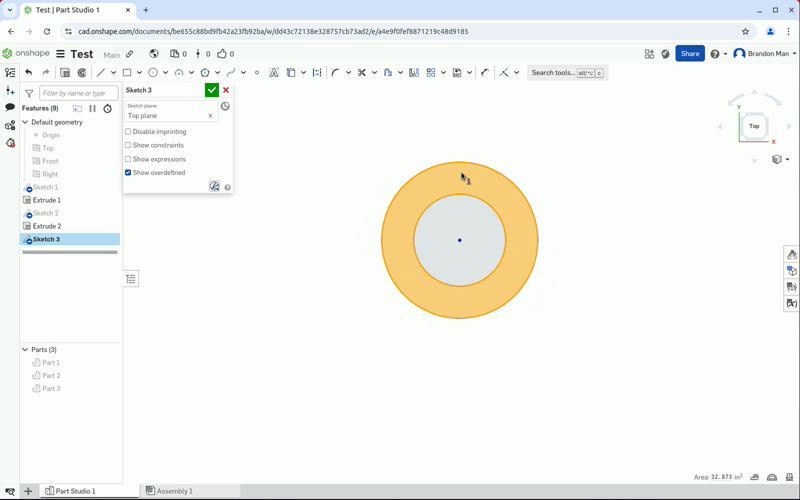
scroll(-6)
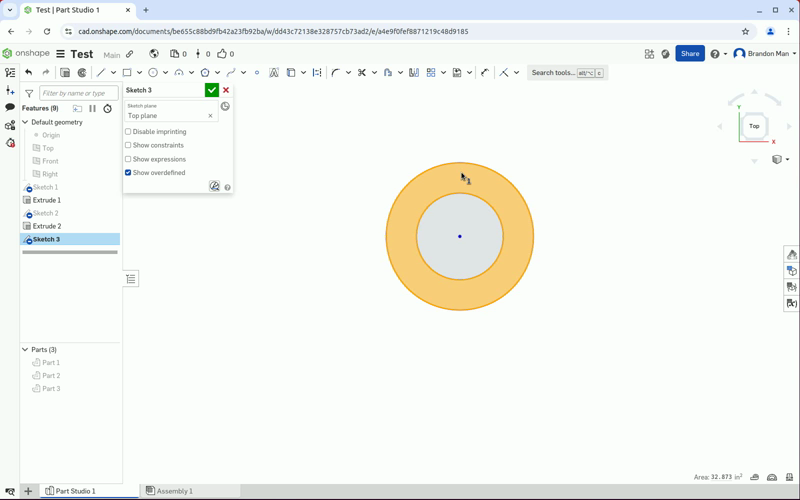
scroll(-6)
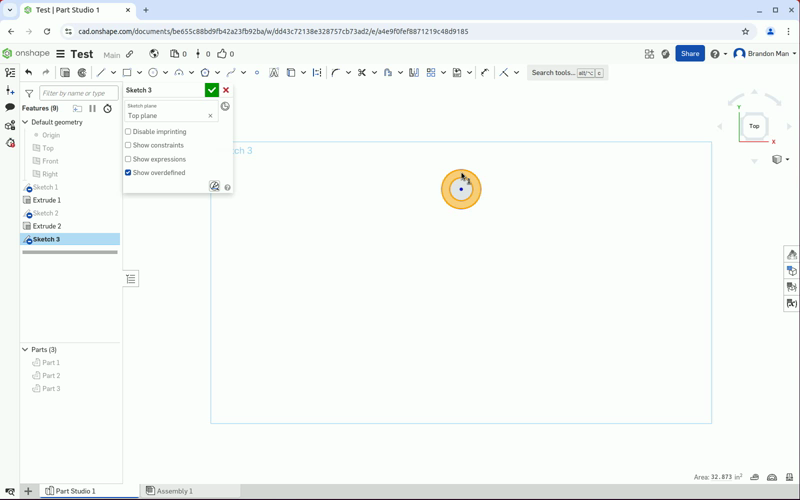
mouse_move(73, 352)
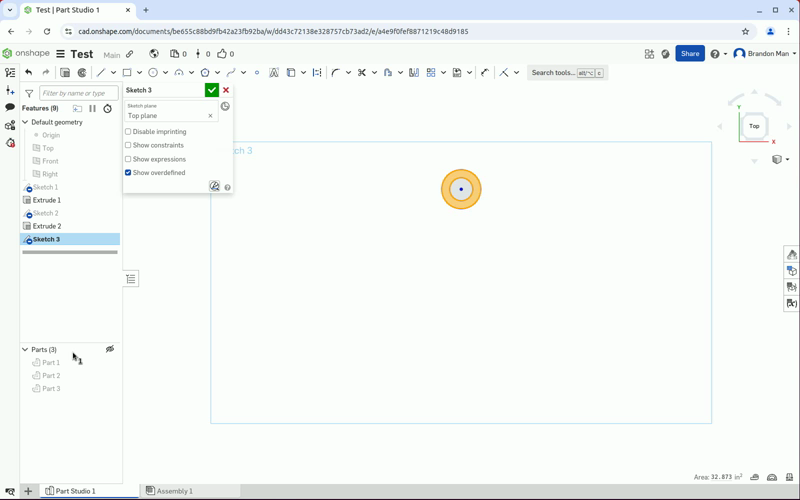
key(shift+y)
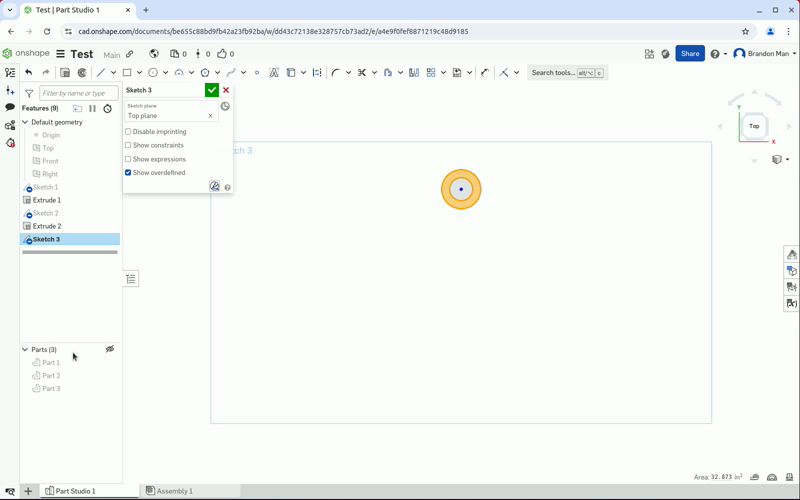
key(shift+e)
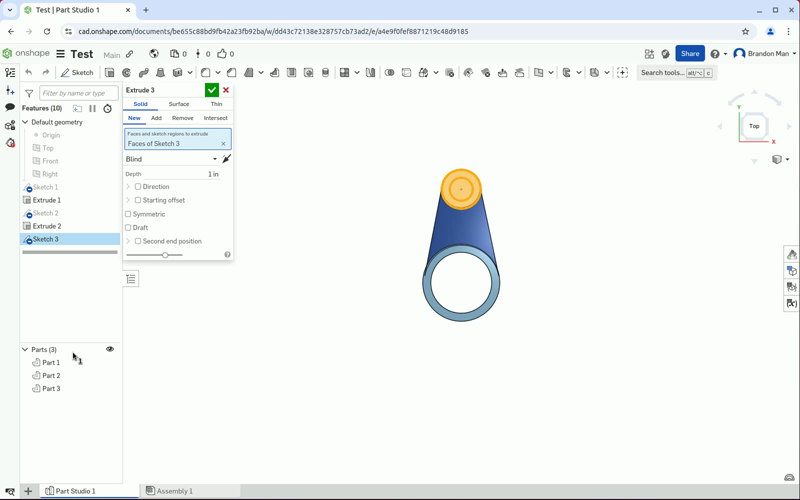
mouse_move(143, 106)
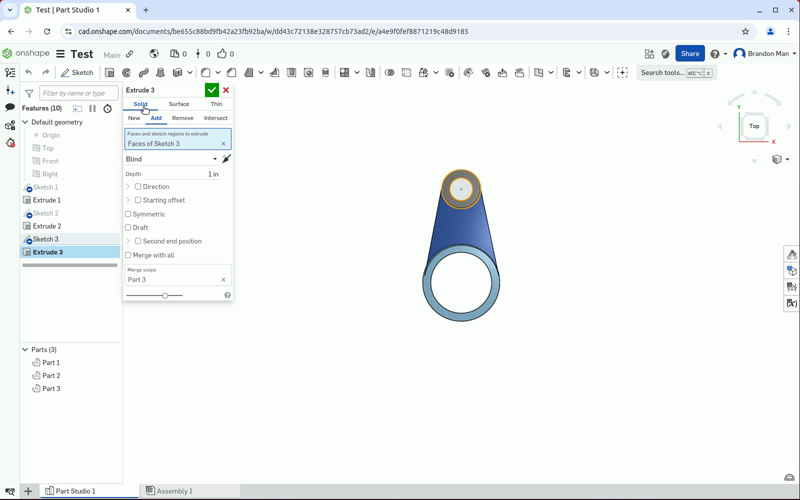
click(143, 106)
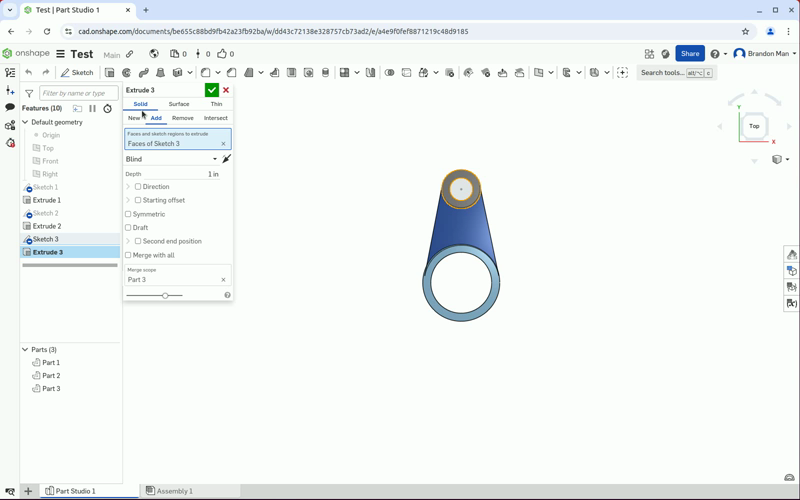
mouse_move(137, 120)
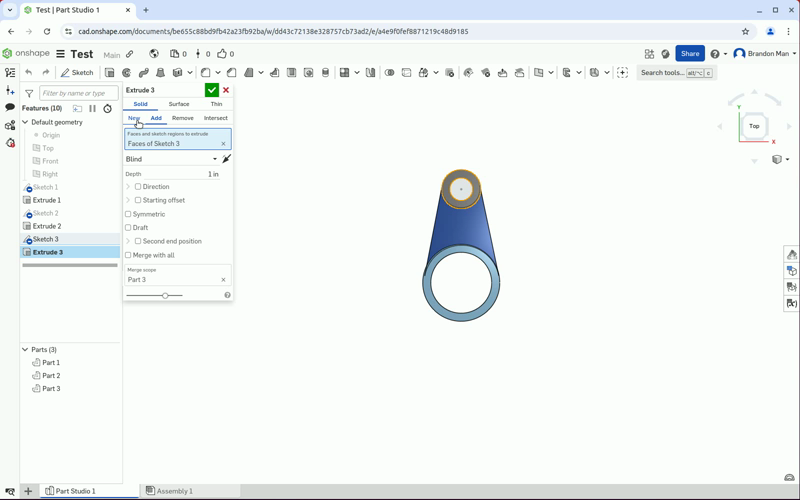
click(137, 120)
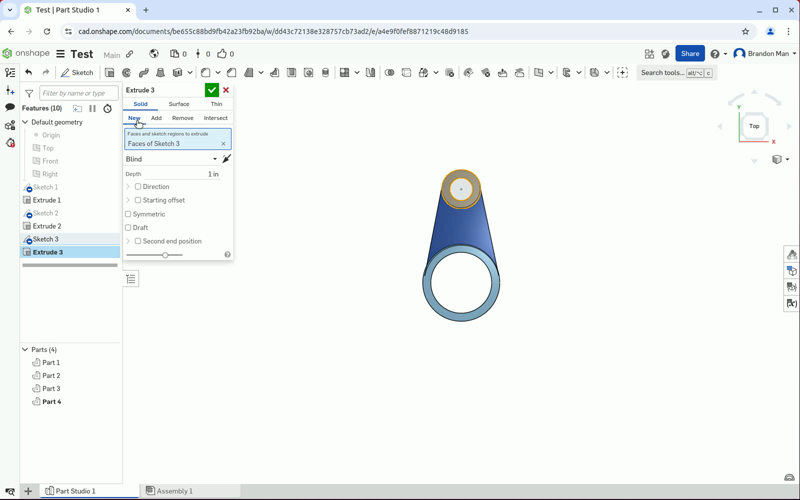
key(tab, 4)
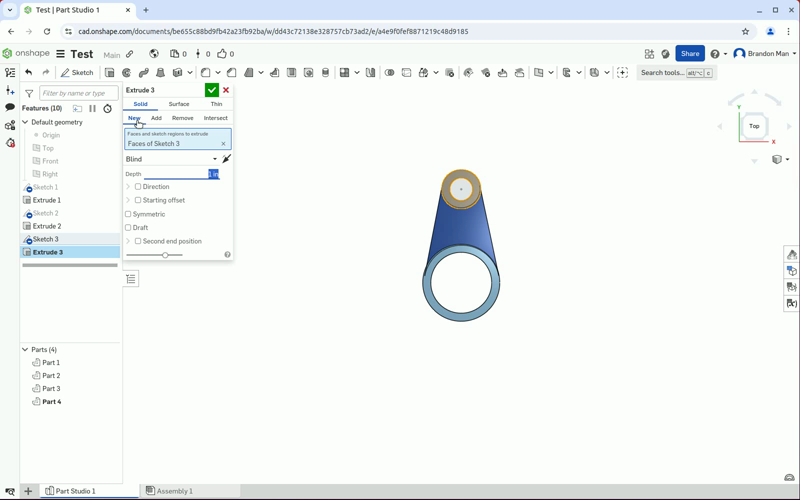
text(9.147)
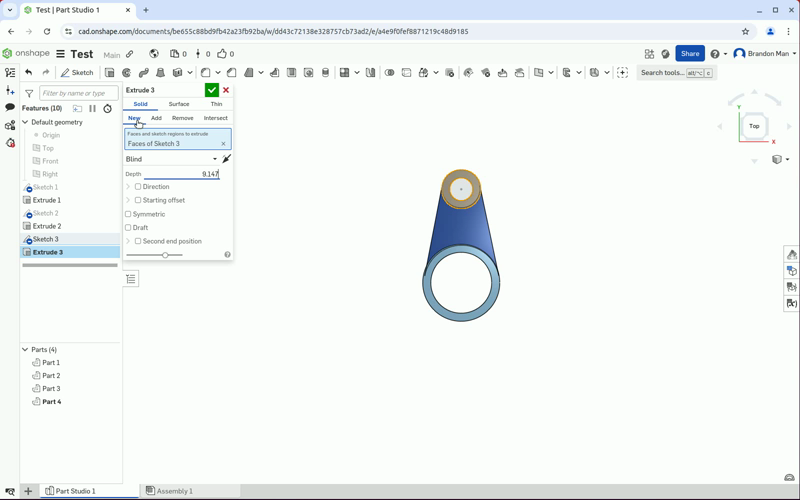
key(enter)
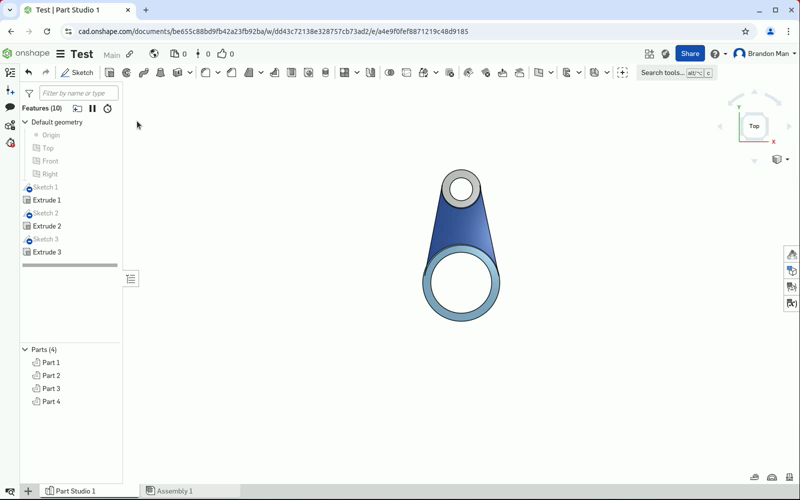
key(shift+h)
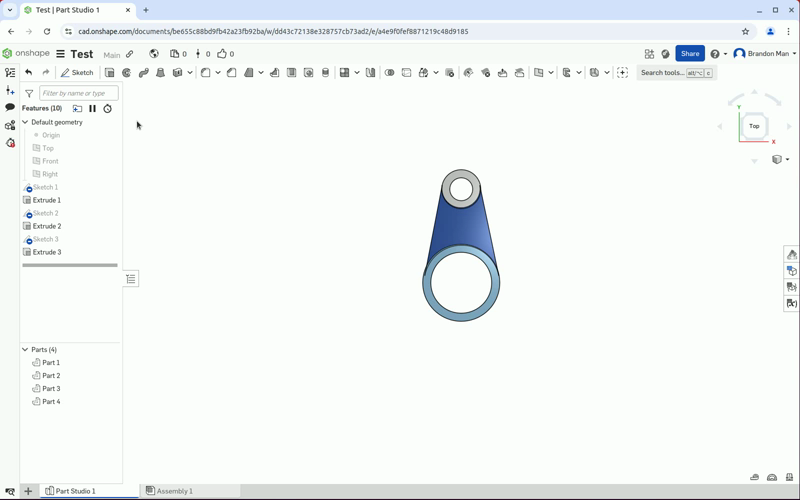
key(shift+h)
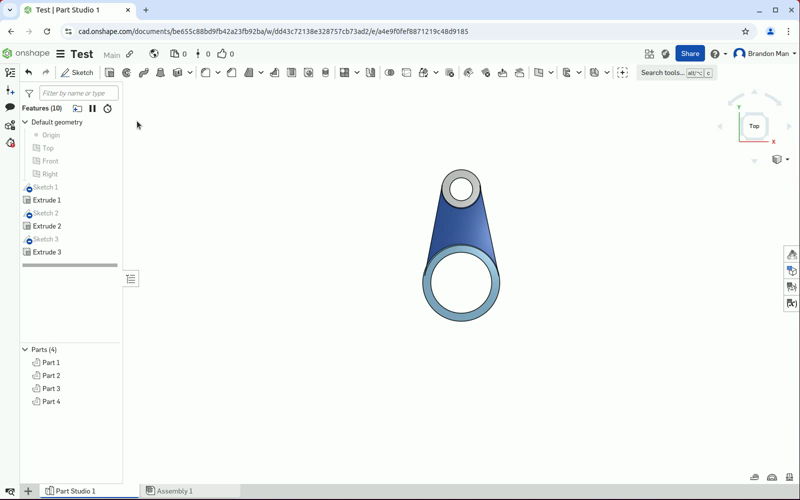
mouse_move(73, 189)
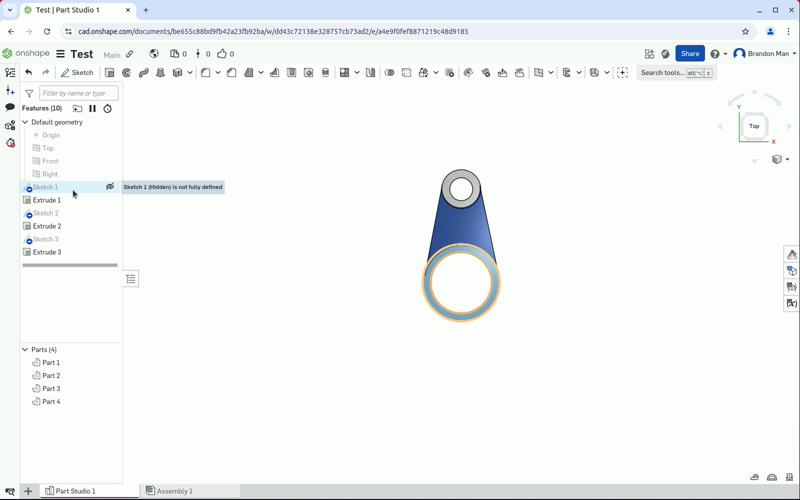
click(73, 189)
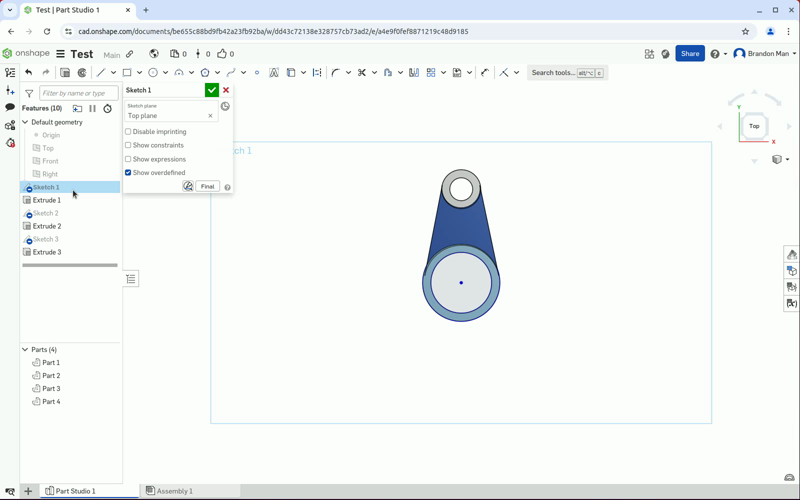
mouse_move(229, 92)
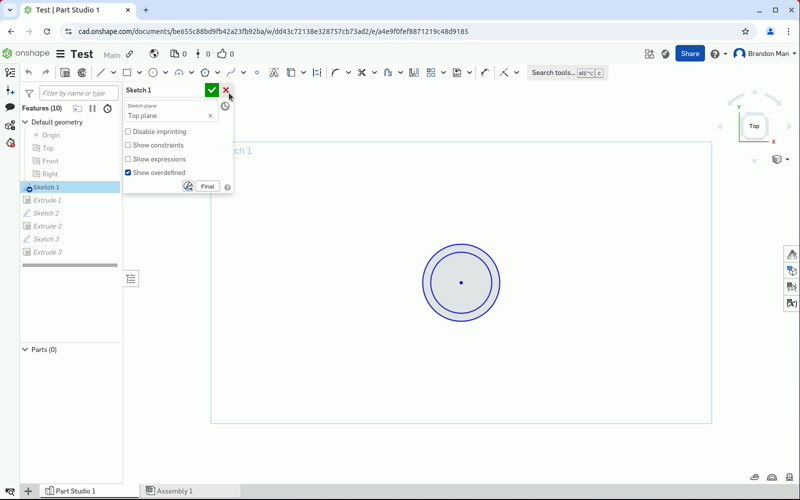
click(229, 92)
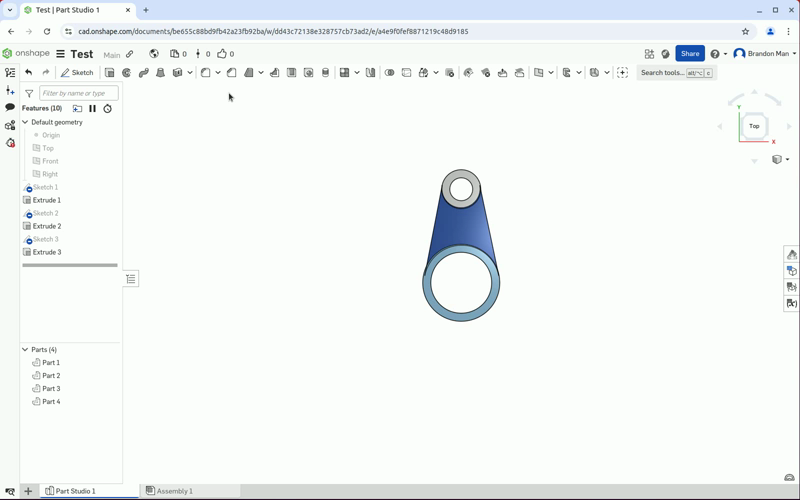
mouse_move(73, 352)
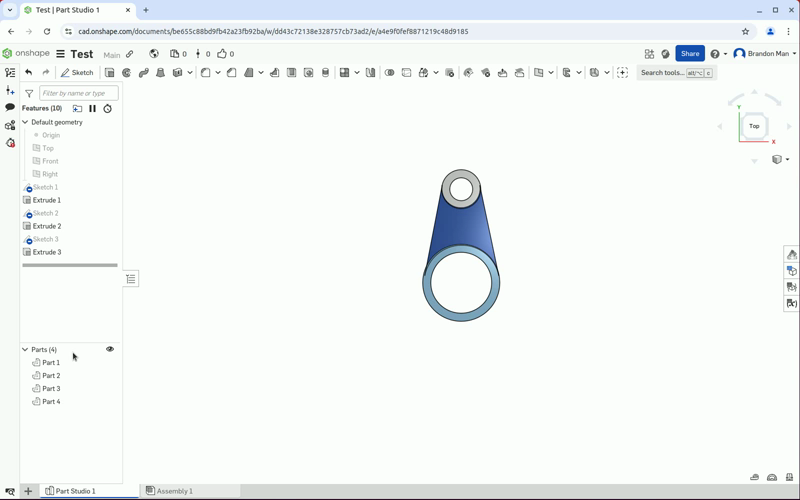
key(y)
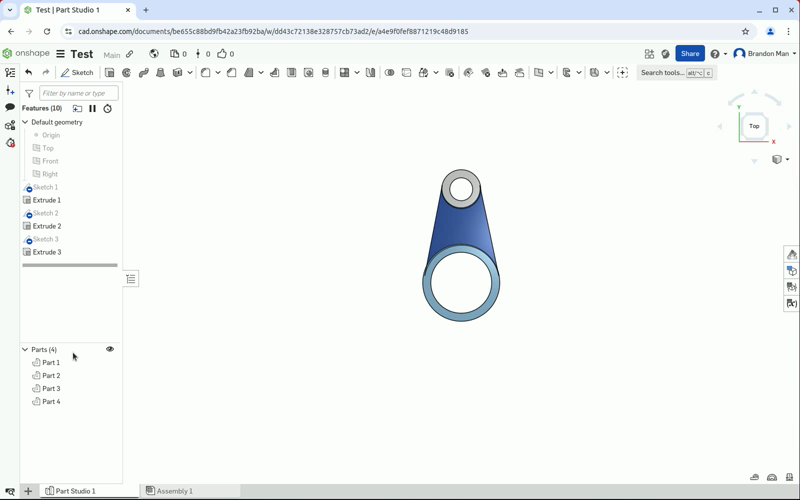
key(shift+p)
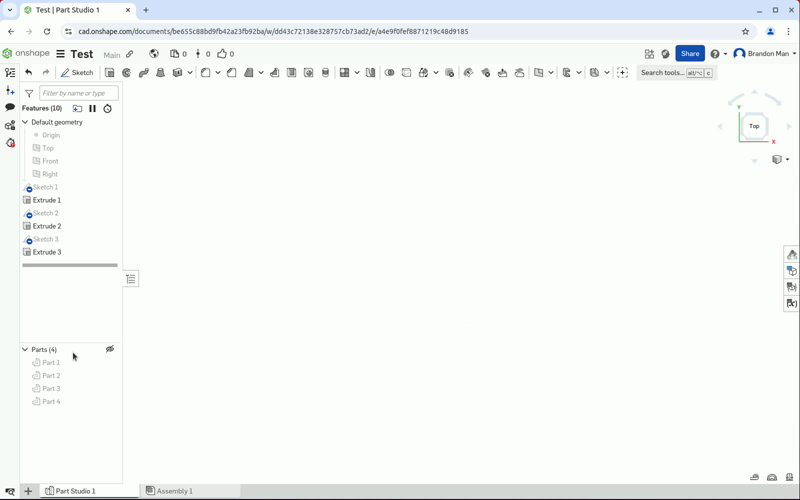
key(space)
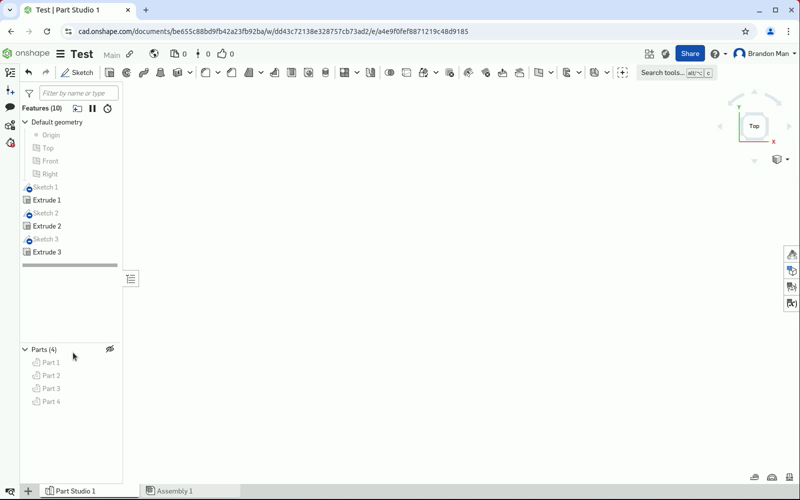
key_down(shift)
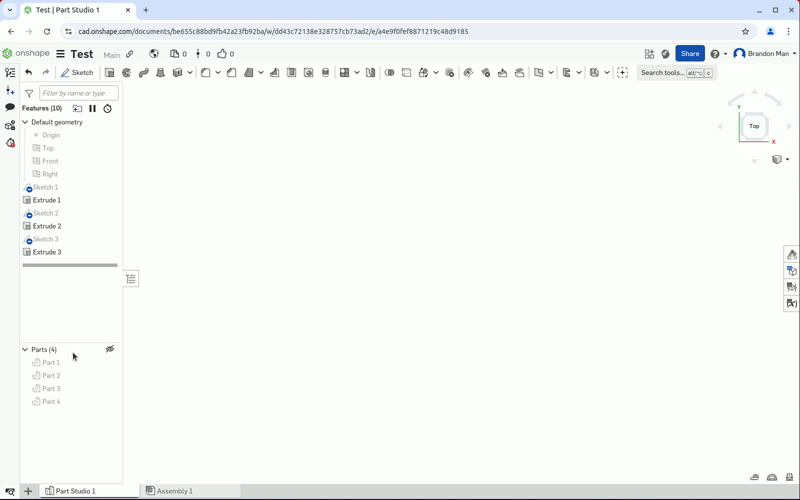
key(up)
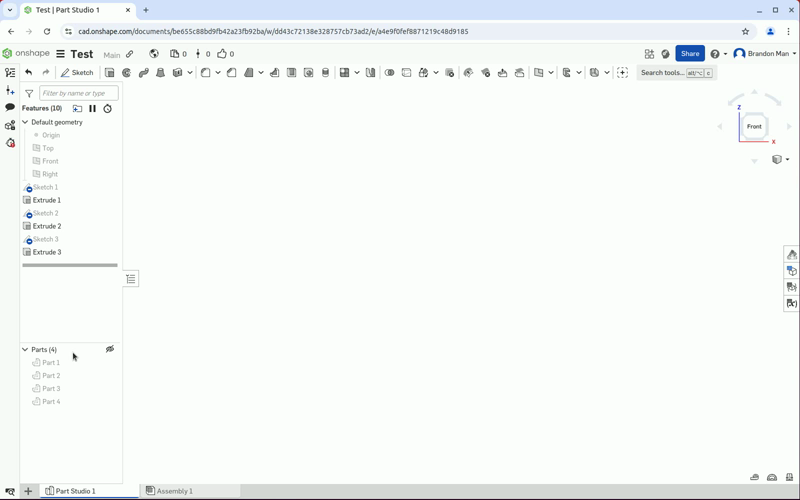
key_up(shift)
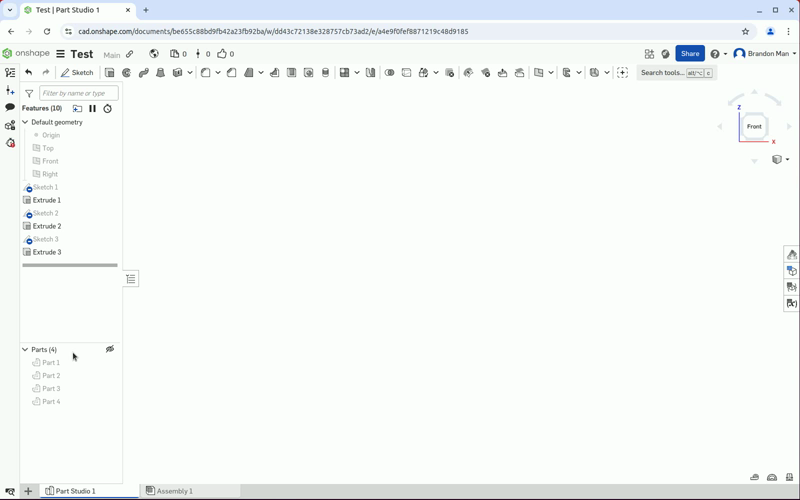
key(space)
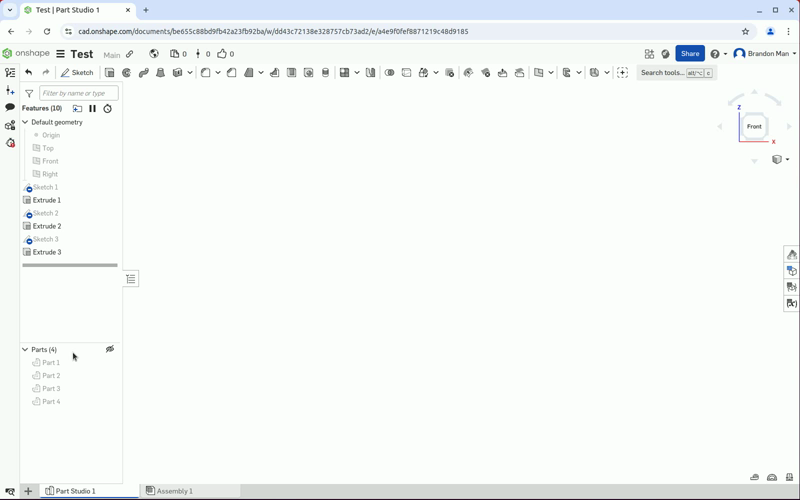
key_down(shift)
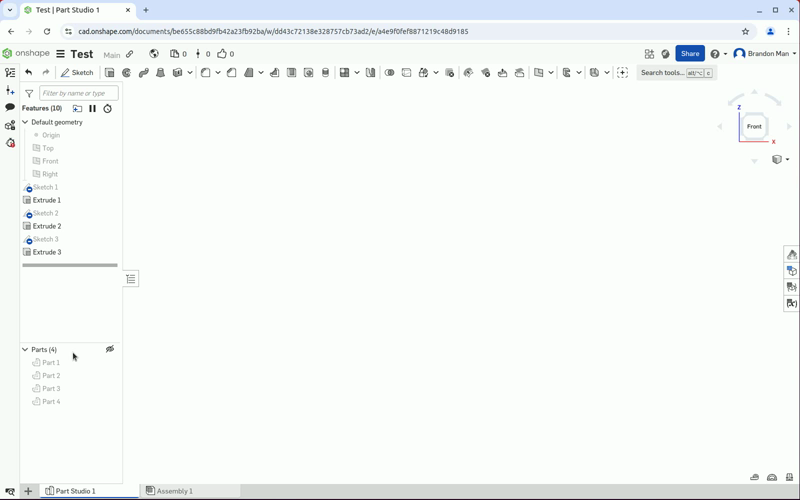
key(left)
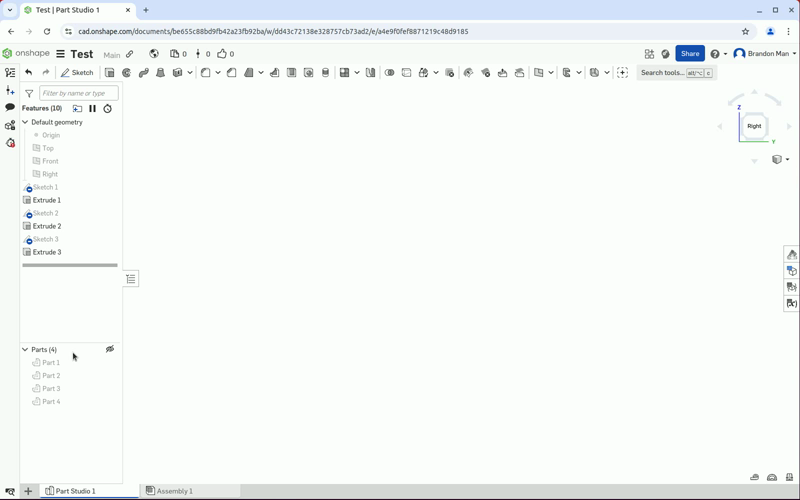
key_up(shift)
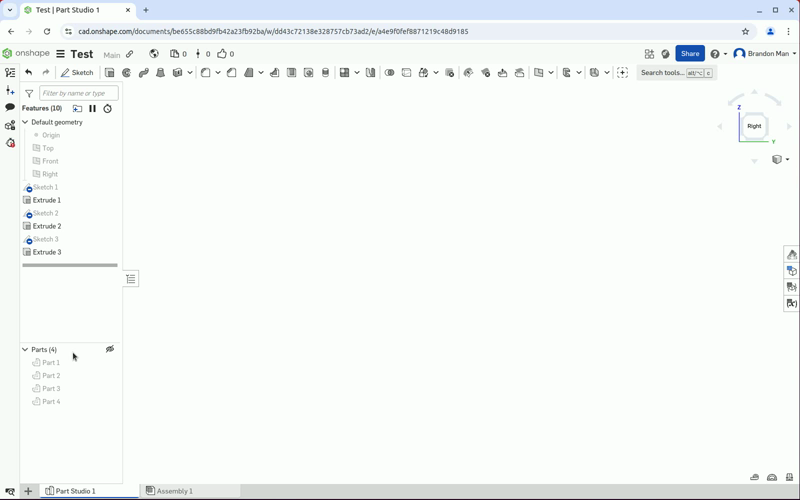
mouse_move(73, 352)
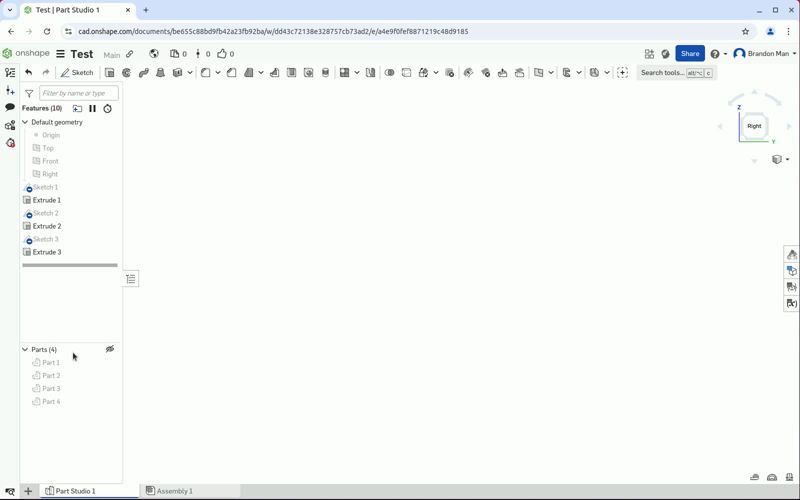
key(shift+y)
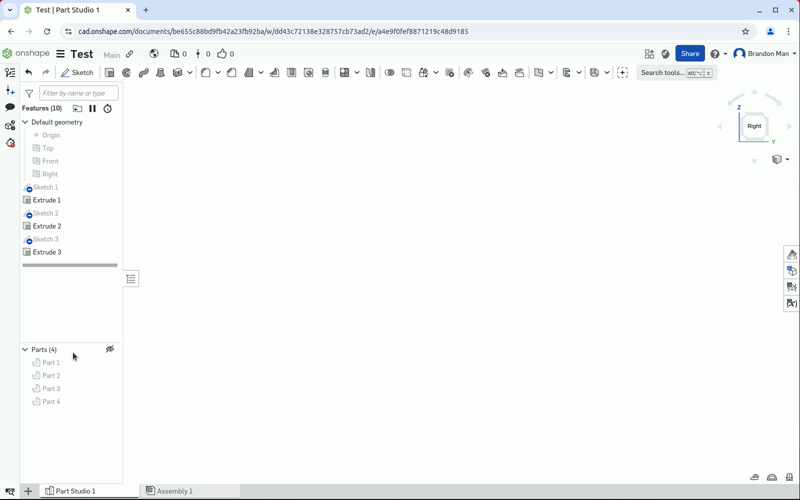
key(shift+s)
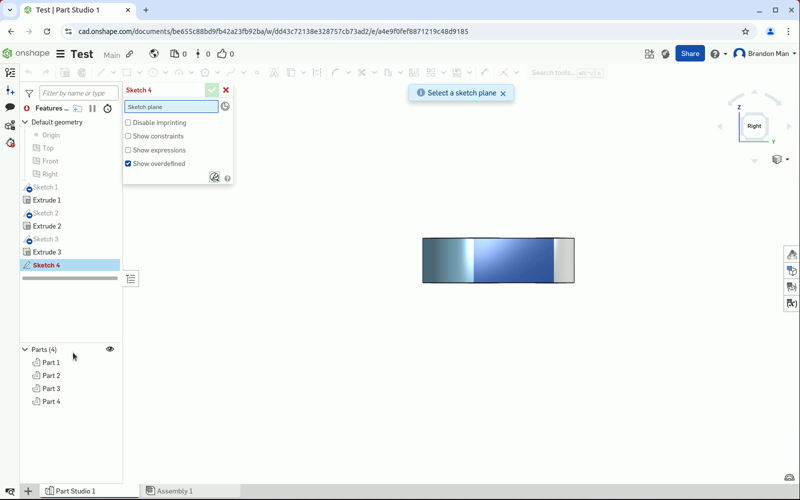
mouse_move(73, 176)
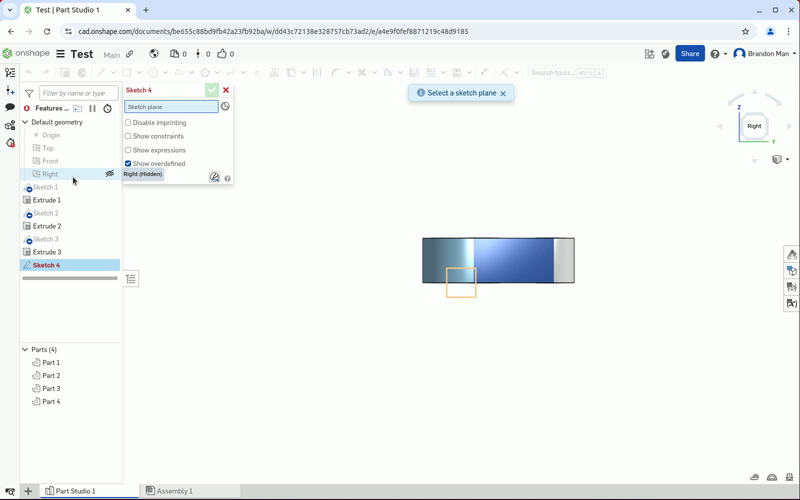
click(73, 176)
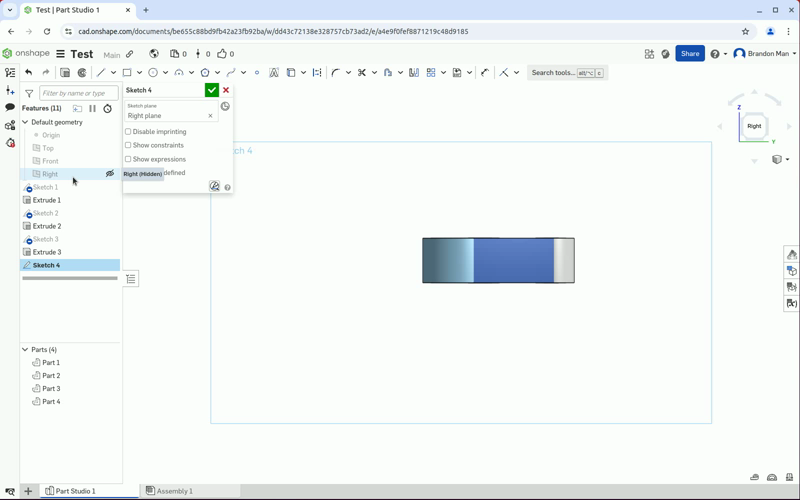
mouse_move(73, 352)
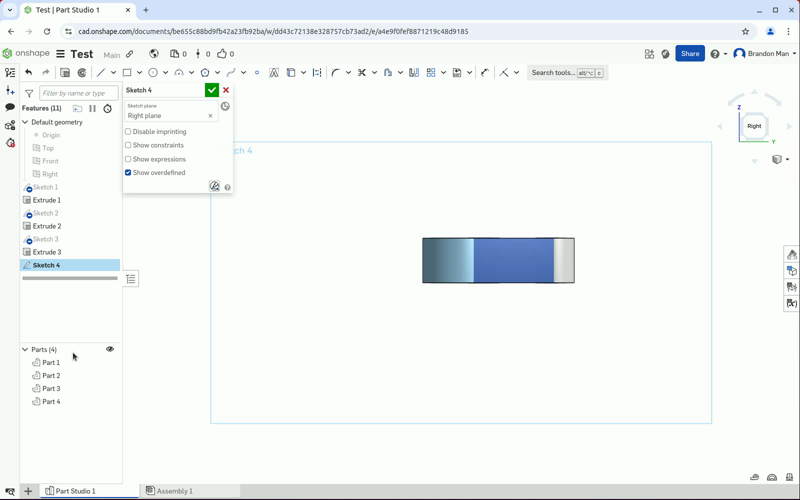
key(y)
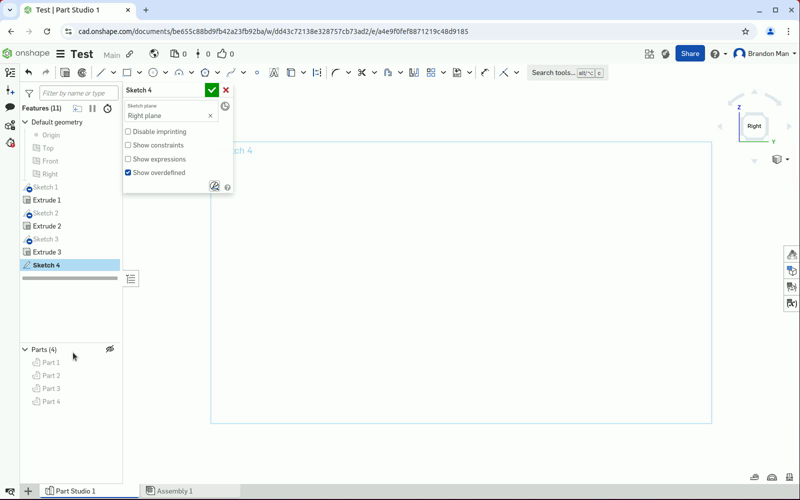
key(l)
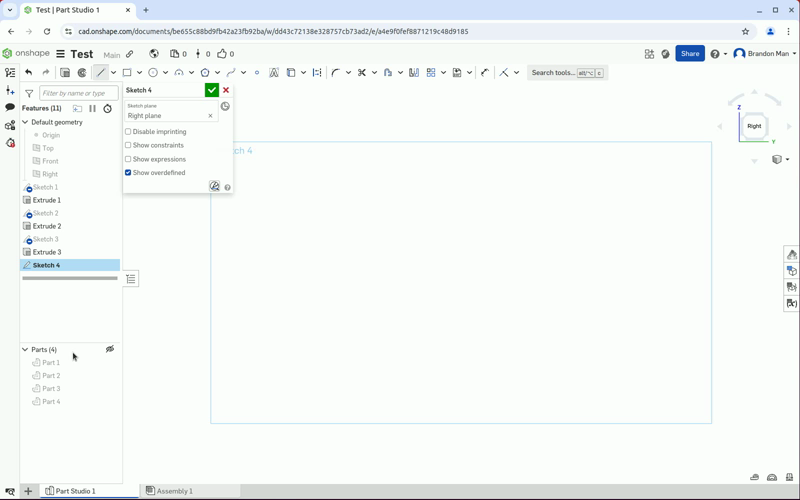
key_down(shift)
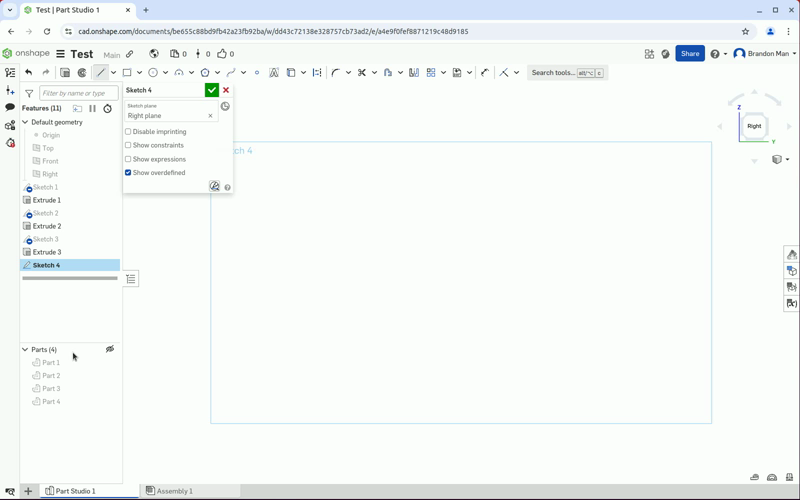
mouse_move(483, 238)
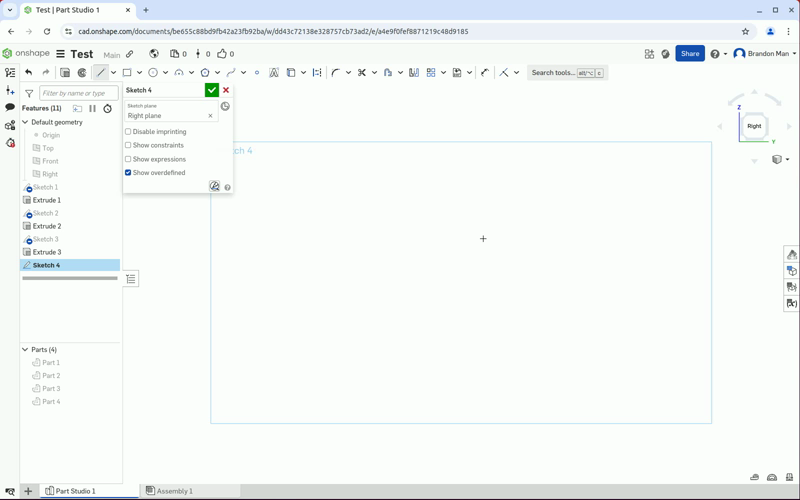
click(483, 238)
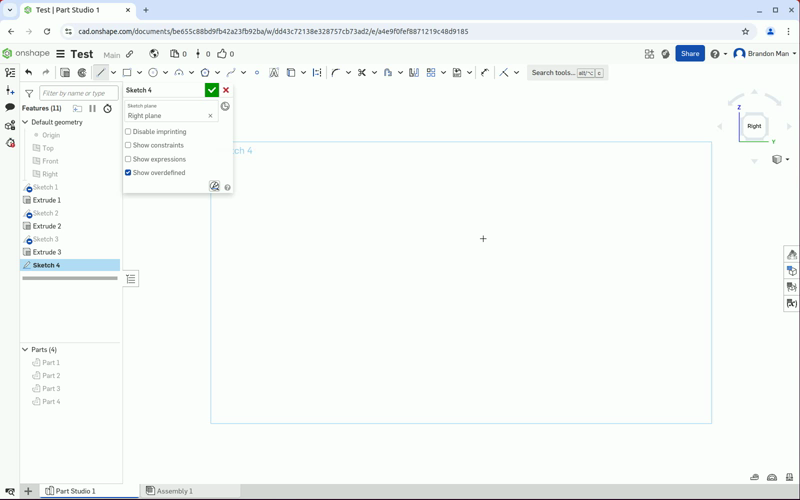
key_up(shift)
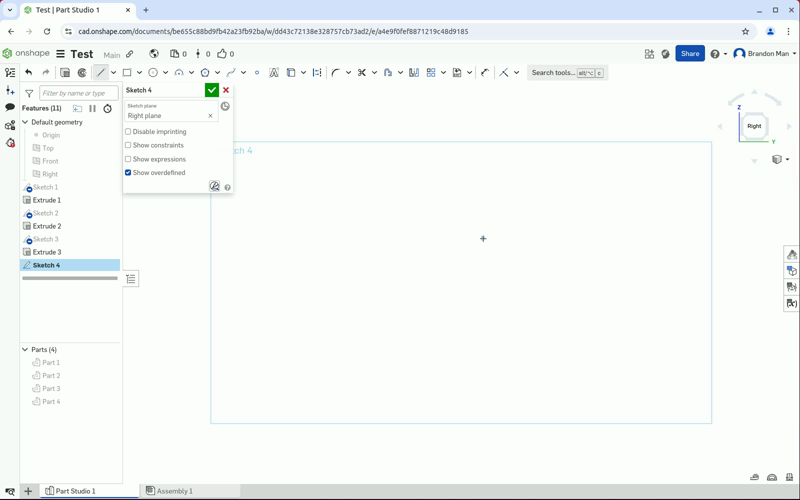
key_down(shift)
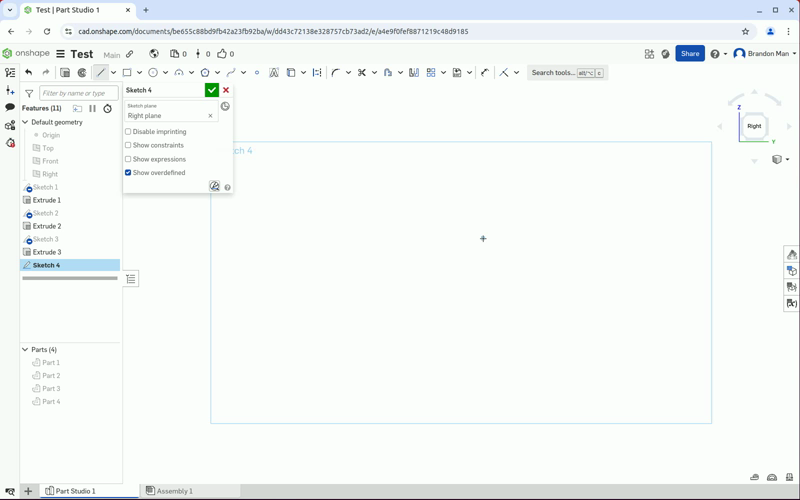
mouse_move(589, 278)
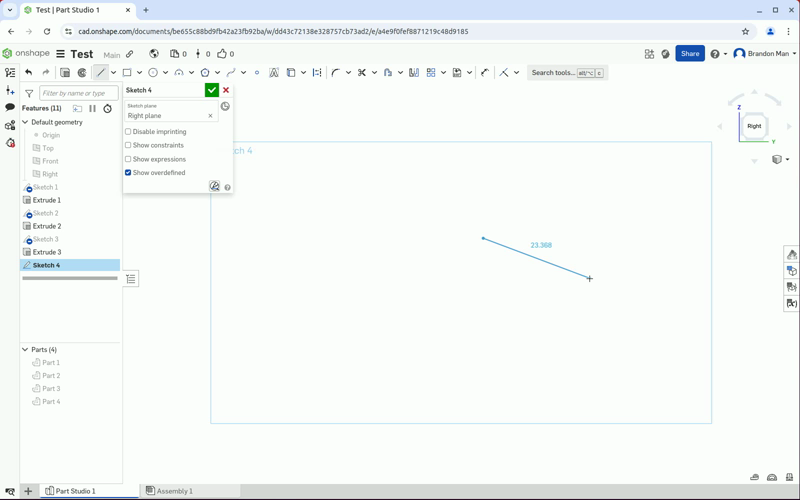
click(589, 278)
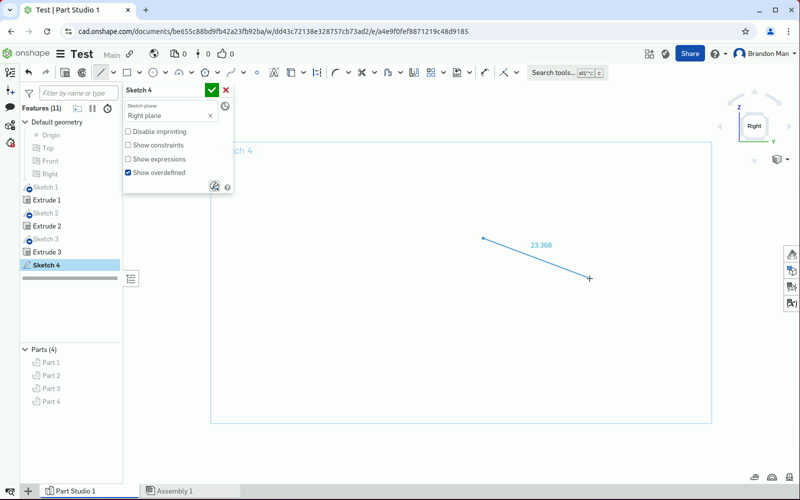
key_up(shift)
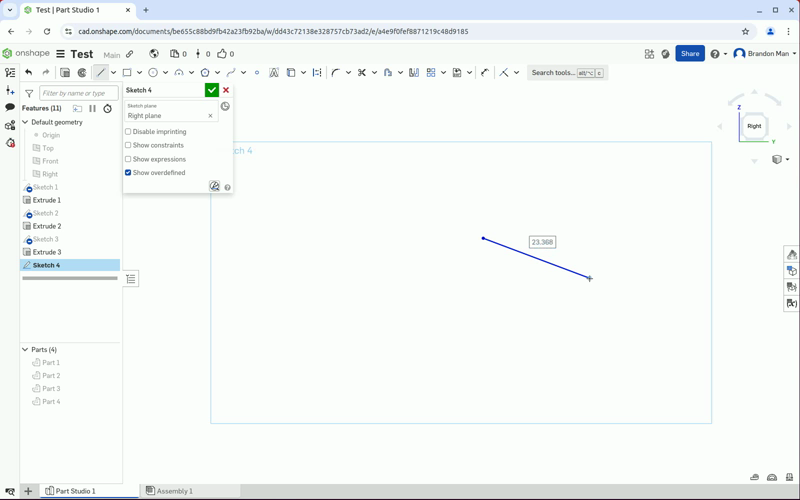
key_down(shift)
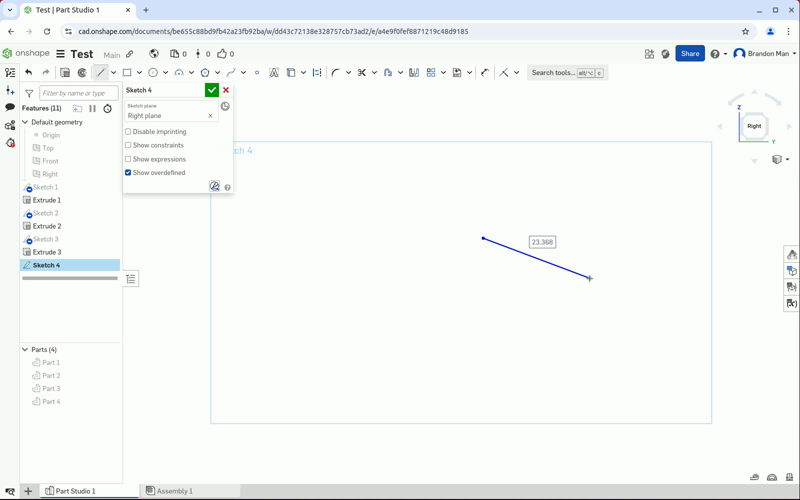
mouse_move(589, 278)
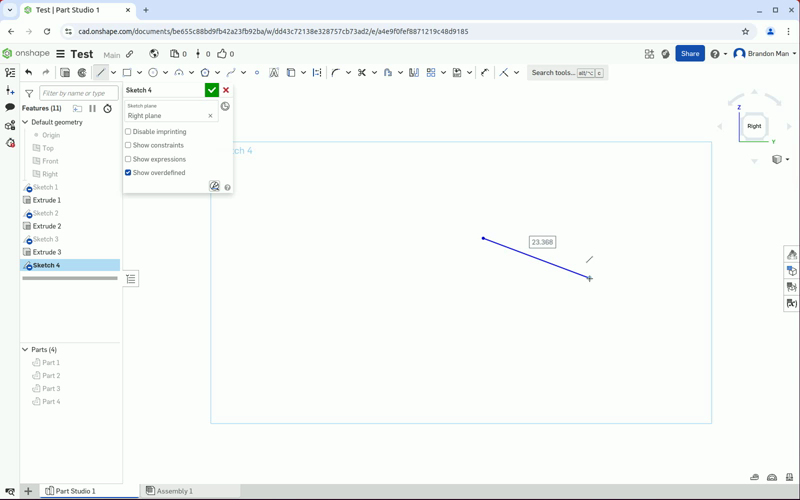
mouse_move(589, 238)
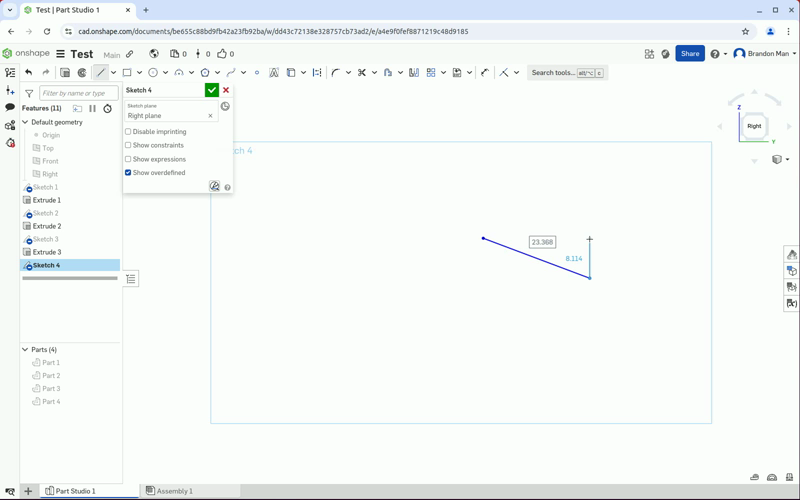
click(589, 238)
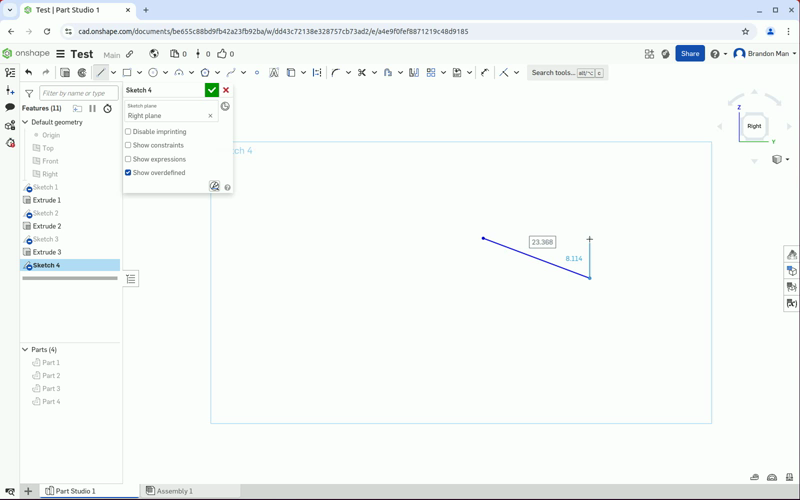
key_up(shift)
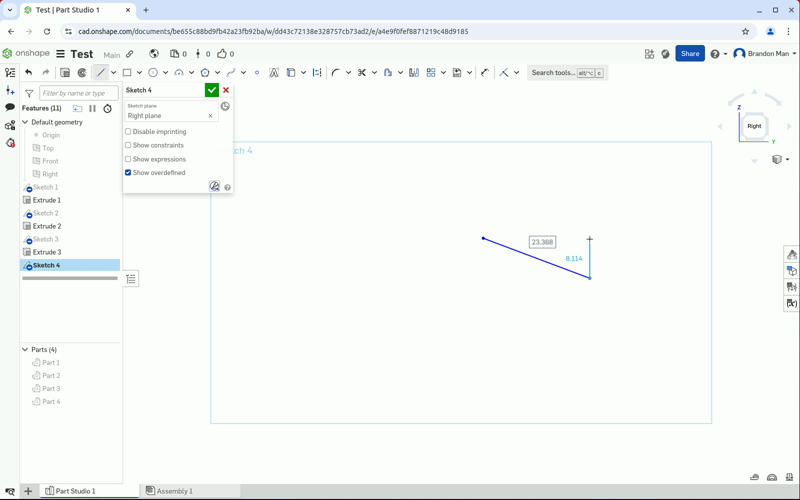
key_down(shift)
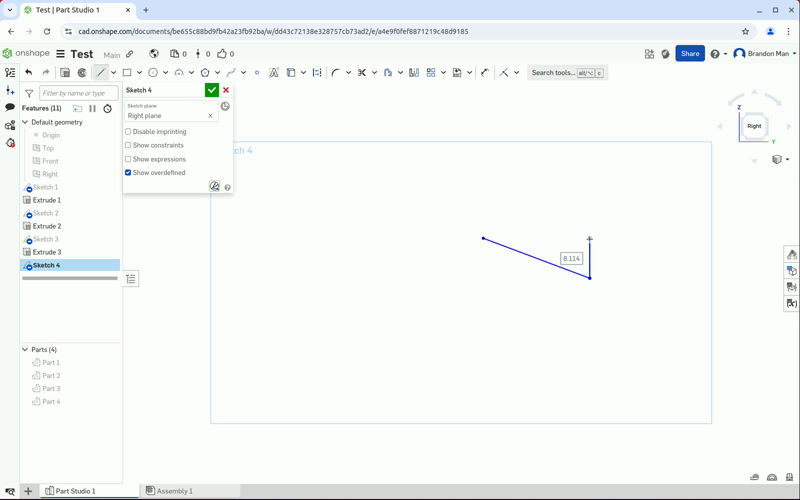
mouse_move(483, 238)
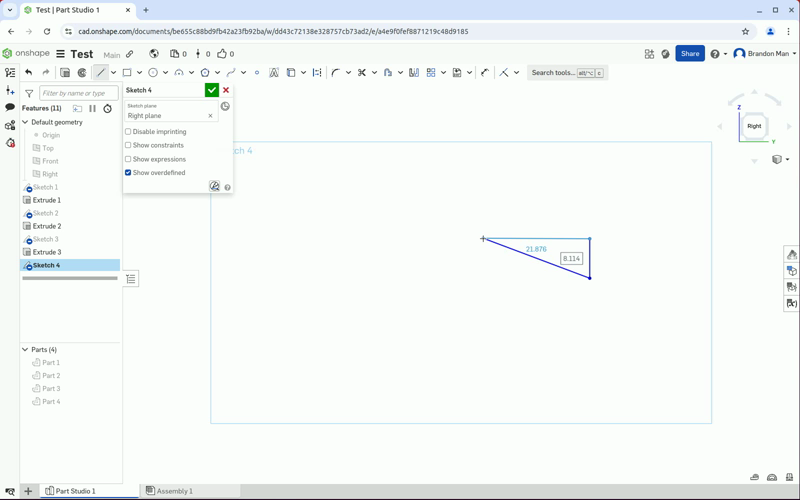
key_up(shift)
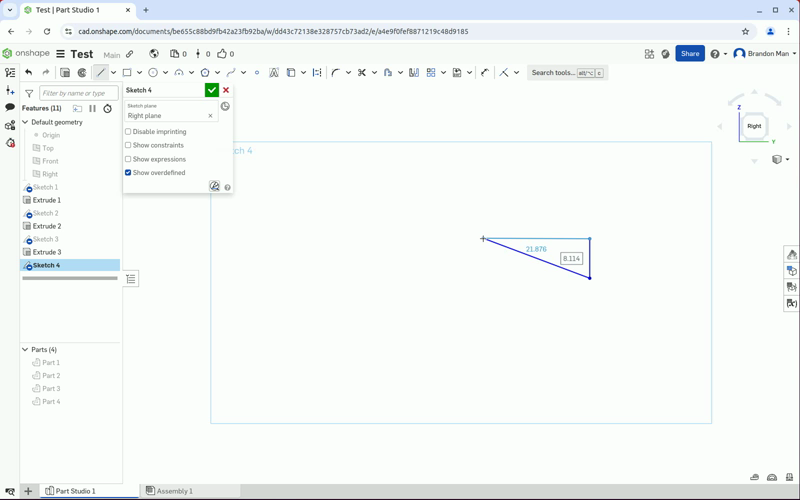
click(483, 238)
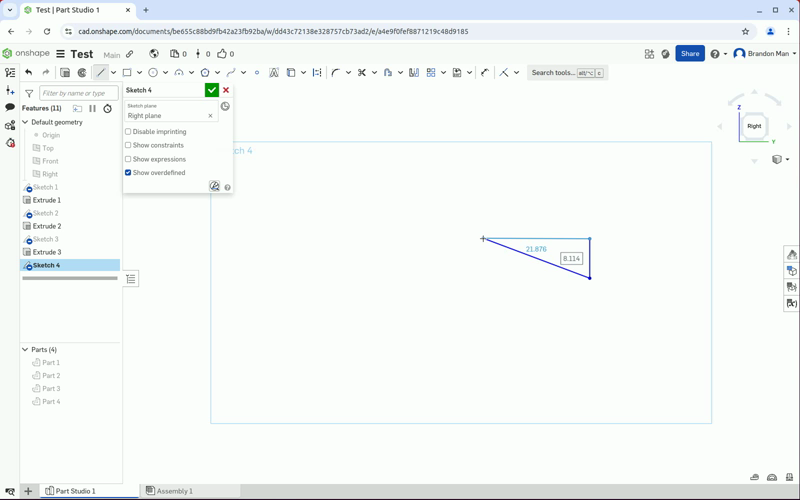
key(esc)
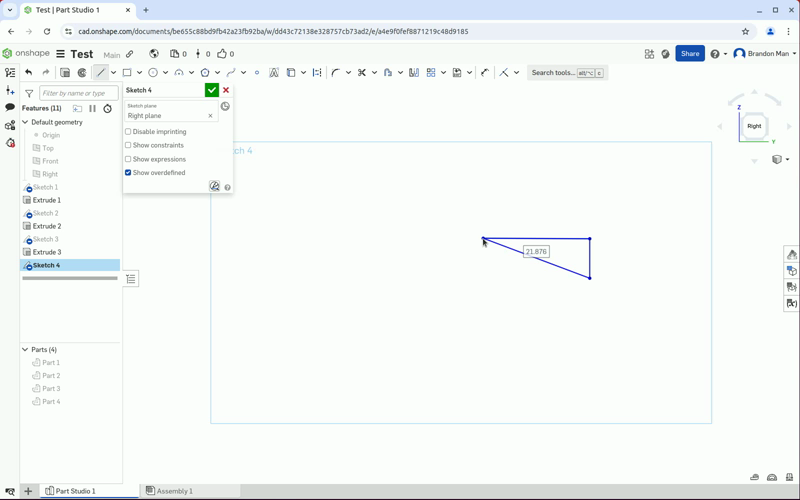
mouse_move(566, 249)
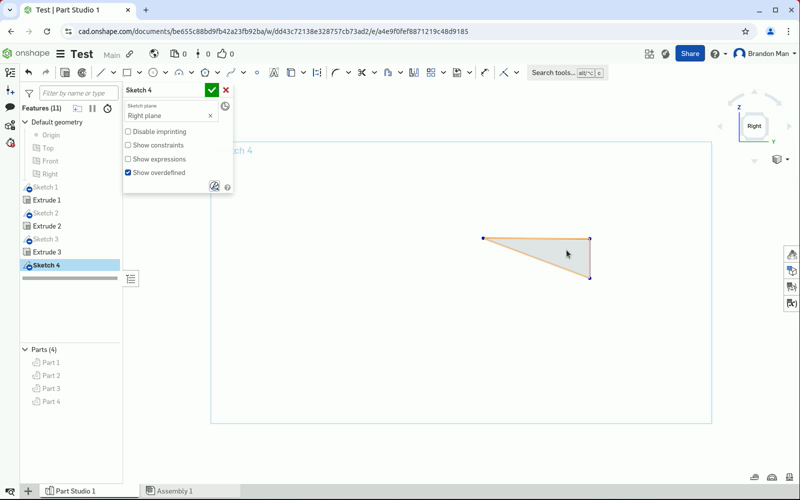
click(566, 249)
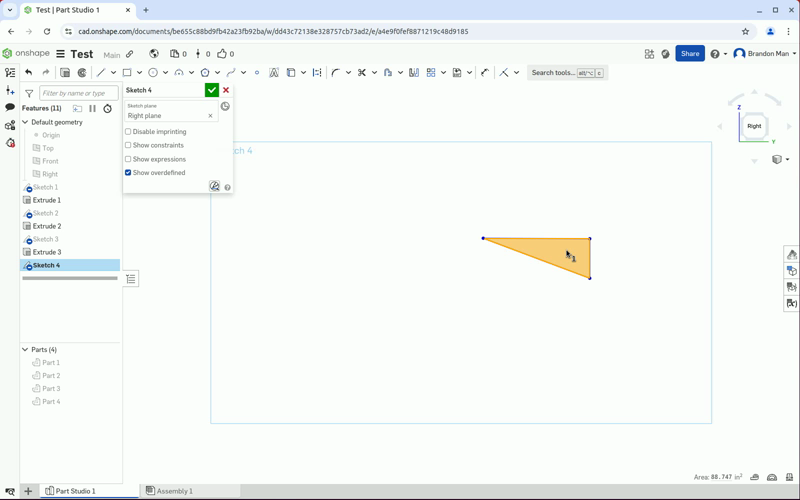
mouse_move(73, 352)
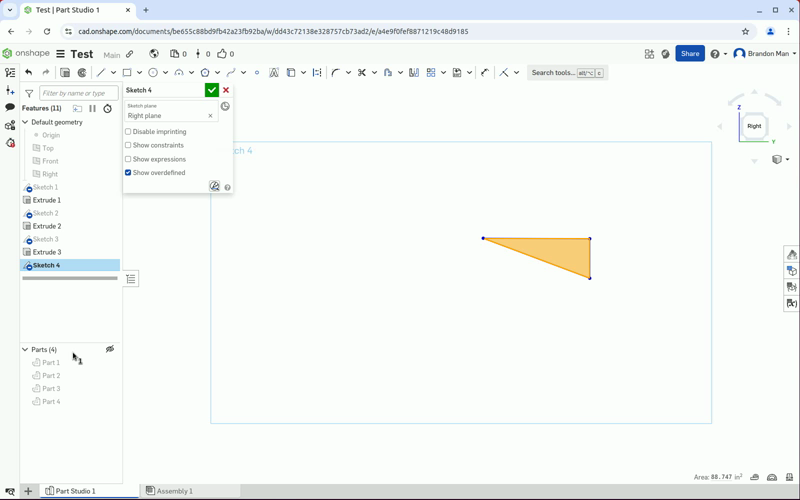
key(shift+y)
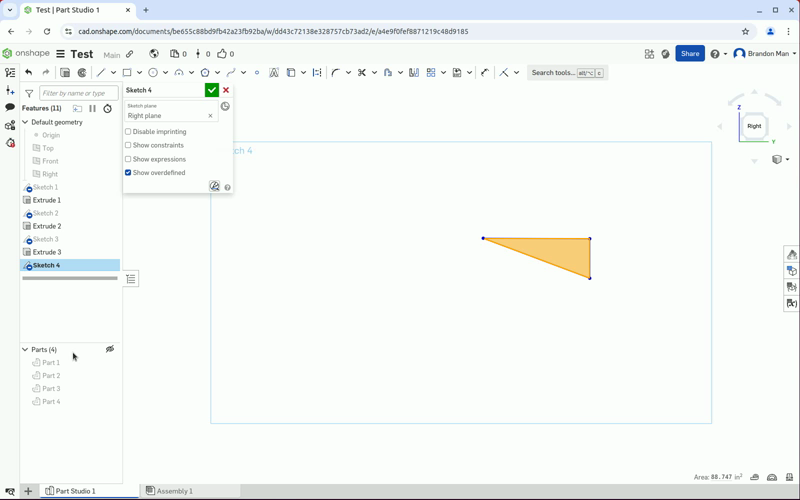
key(shift+e)
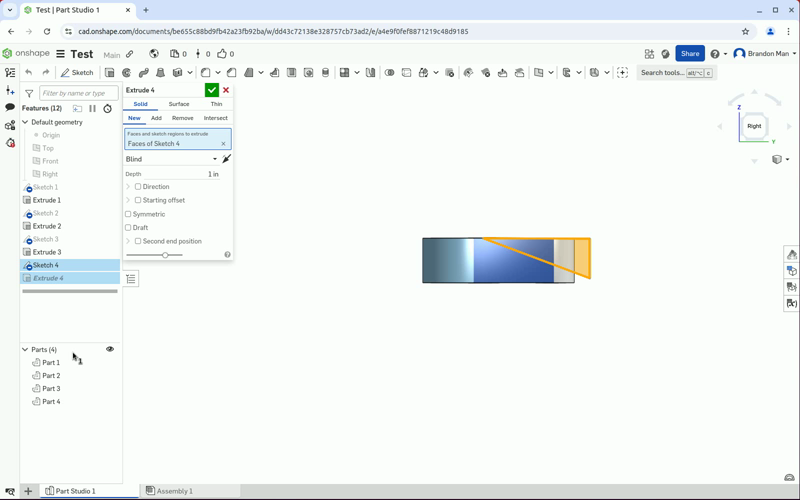
mouse_move(143, 106)
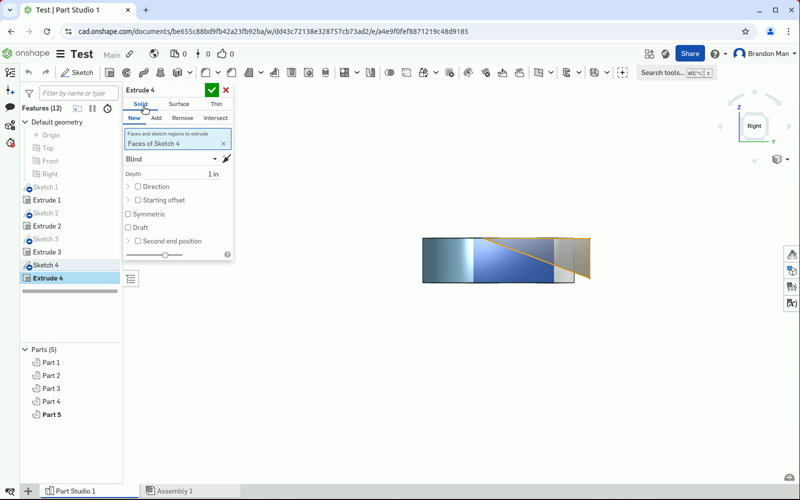
click(143, 106)
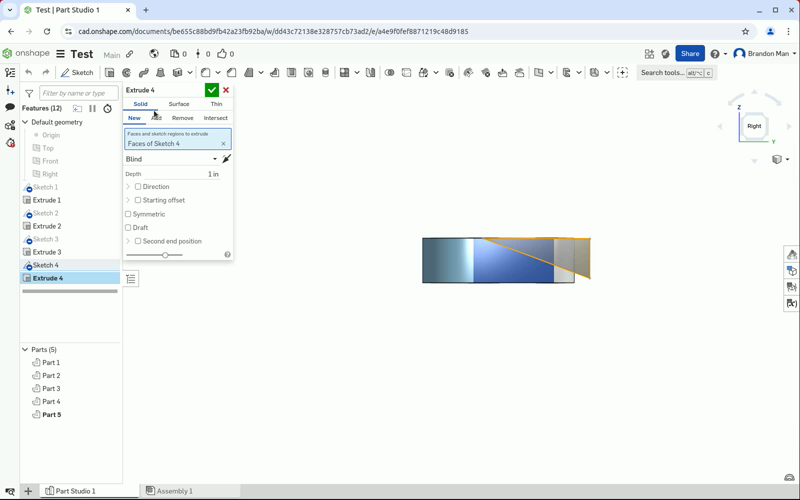
mouse_move(186, 120)
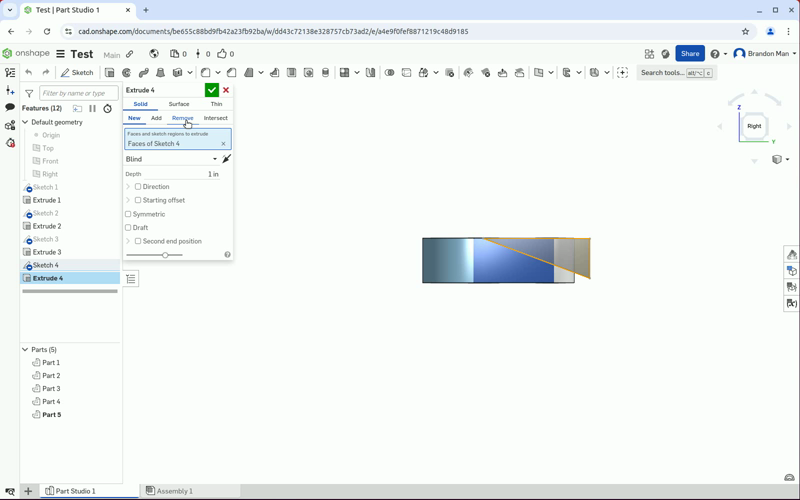
click(186, 120)
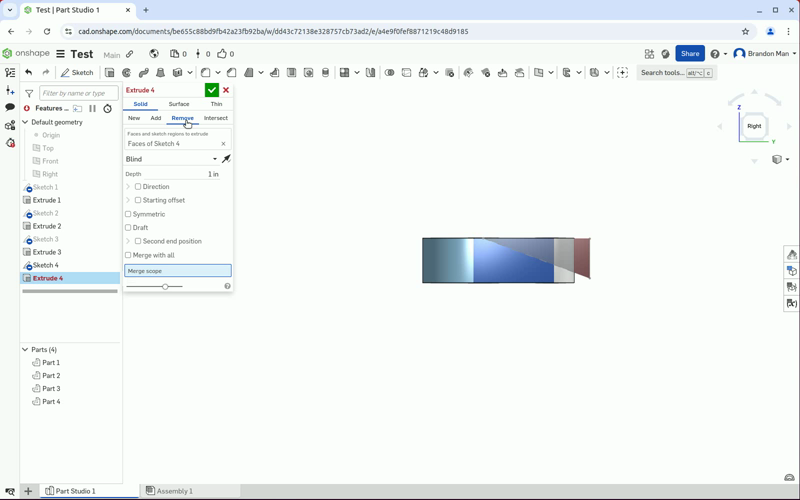
key(tab, 4)
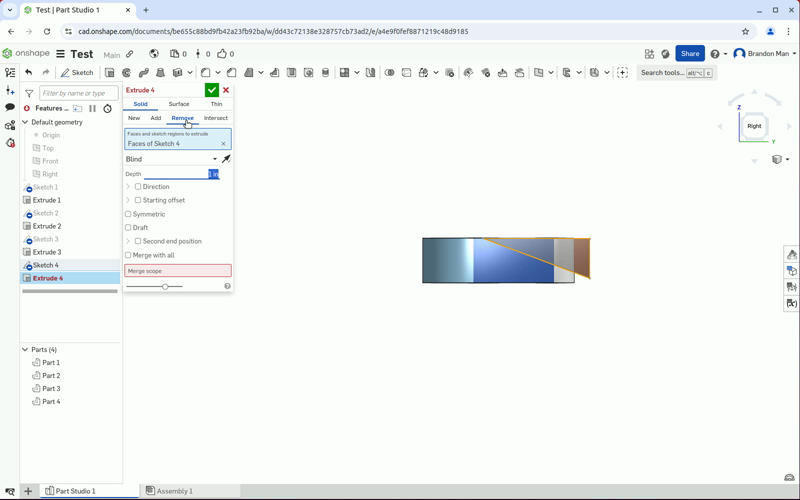
text(15.406)
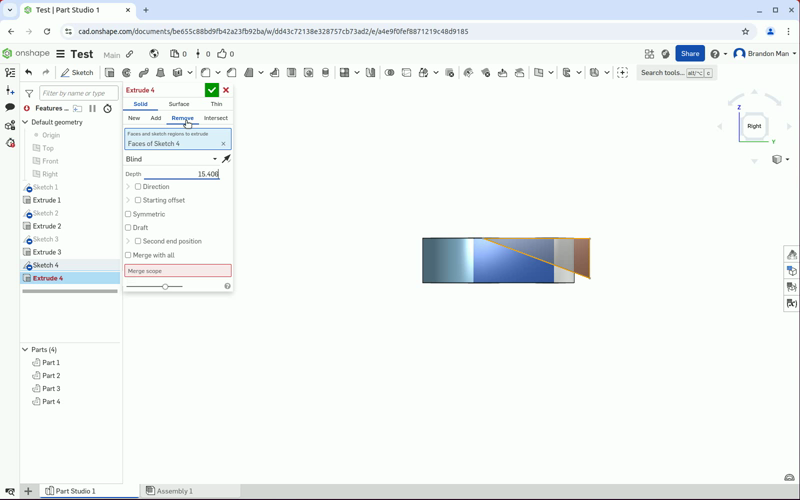
key(tab, 3)
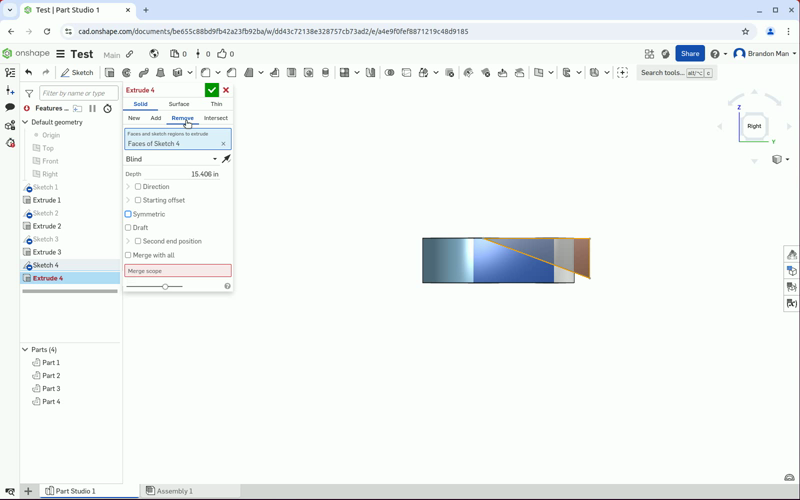
key(space)
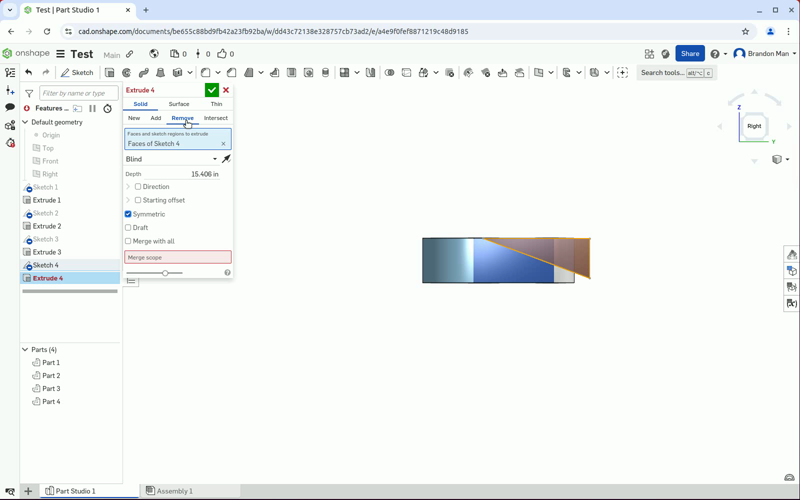
key(tab, 2)
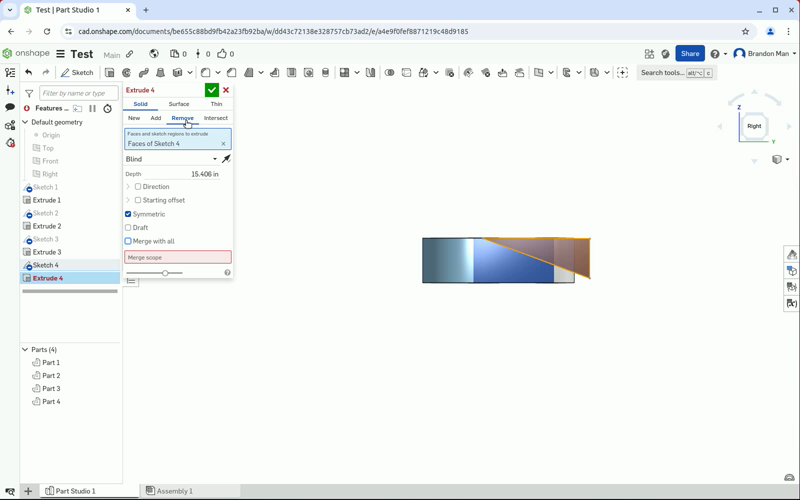
key(space)
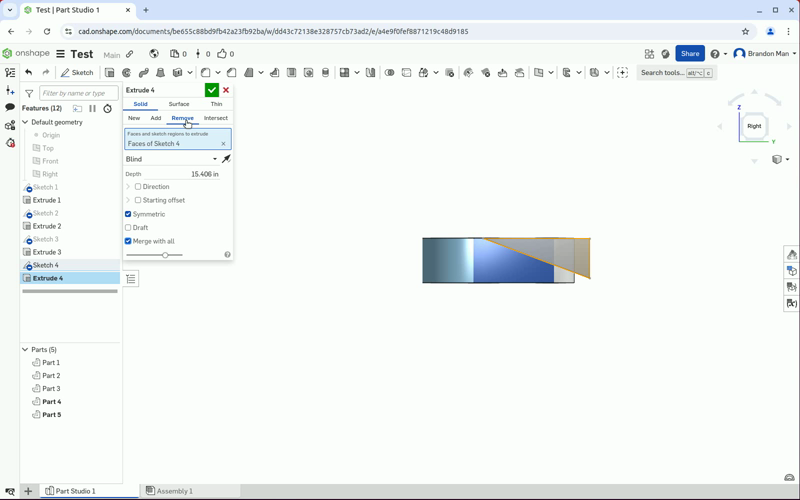
key(enter)
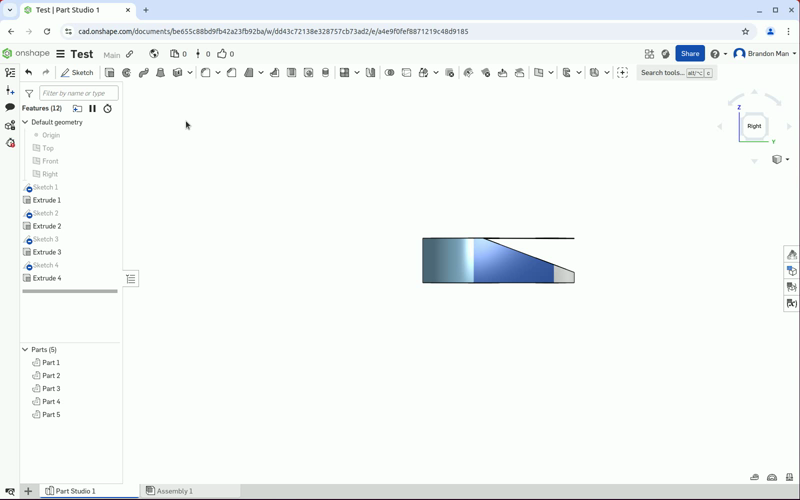
key(shift+h)
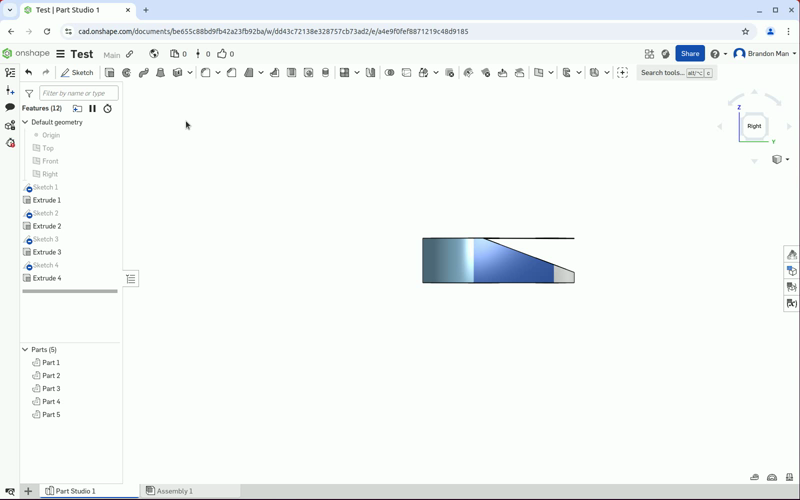
key(shift+h)
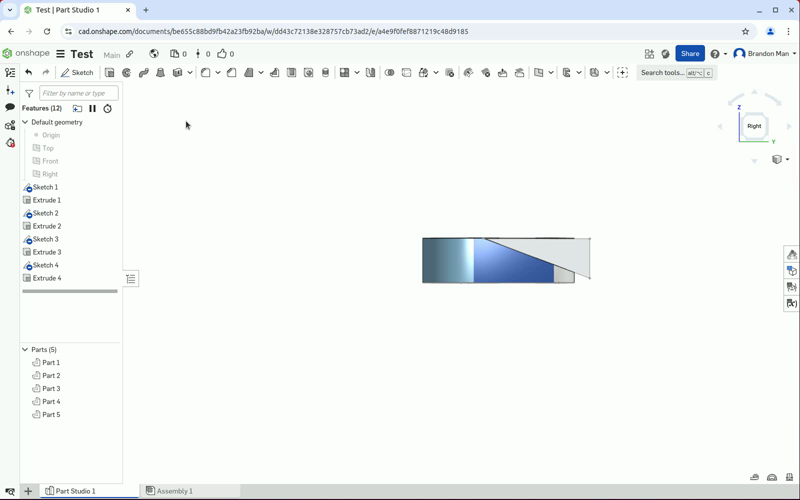
key(shift+7)
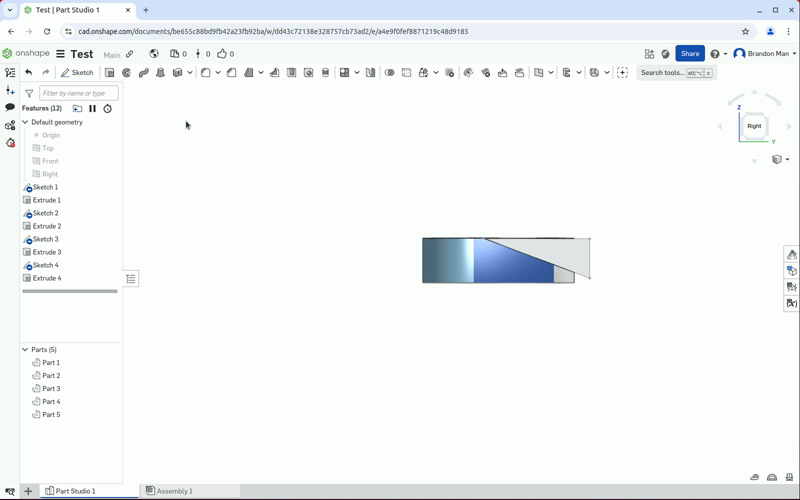
key(right, 2)
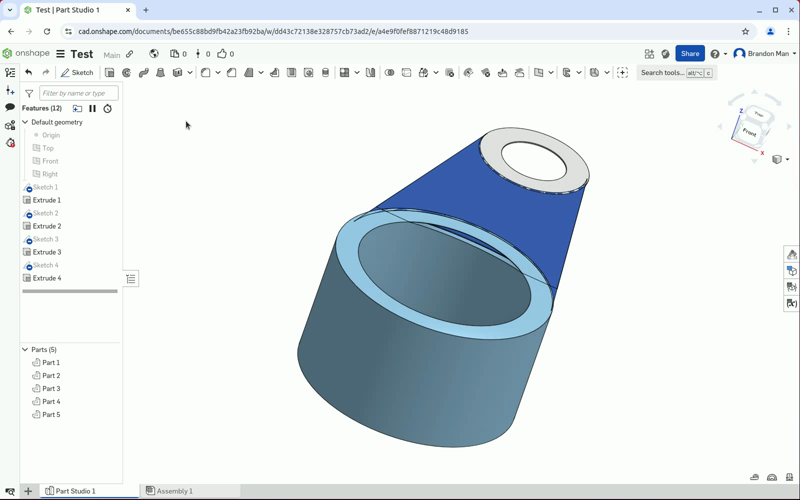
key(down, 2)
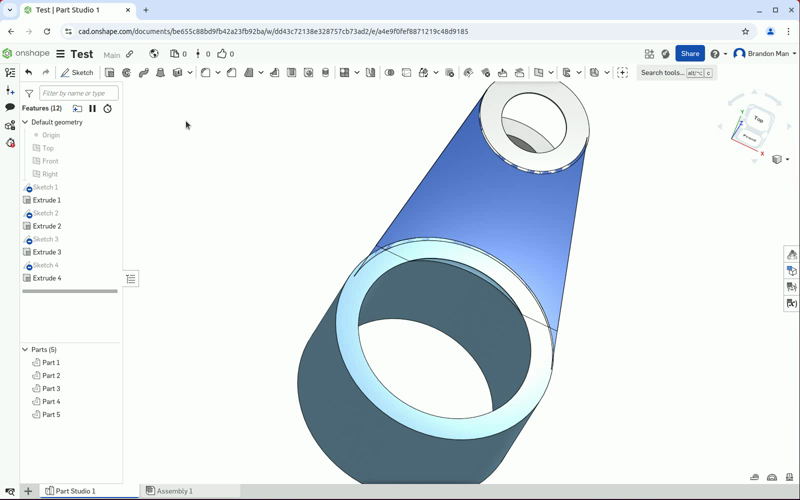
key(up, 2)
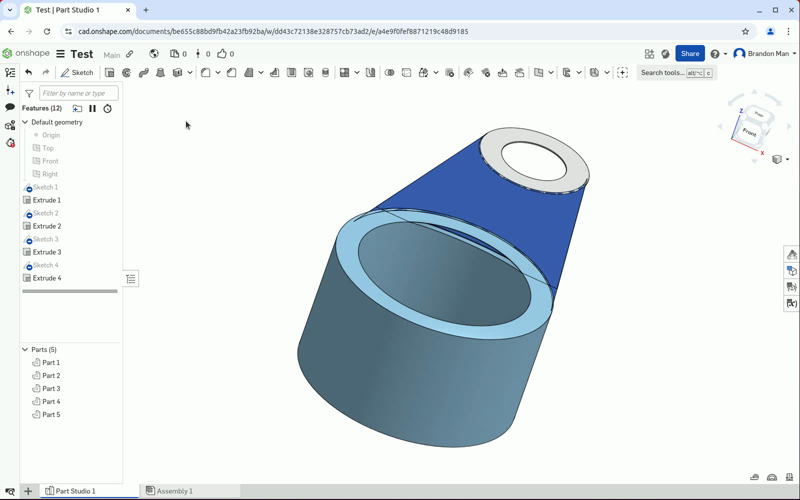
key(left, 2)
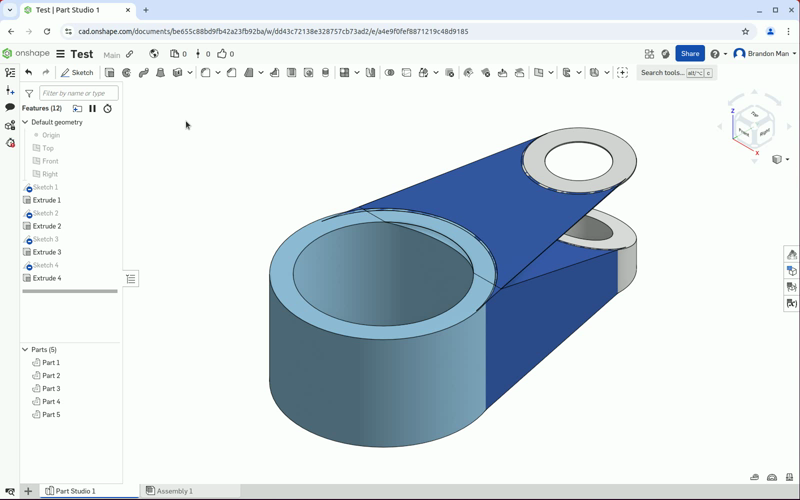
mouse_move(73, 189)
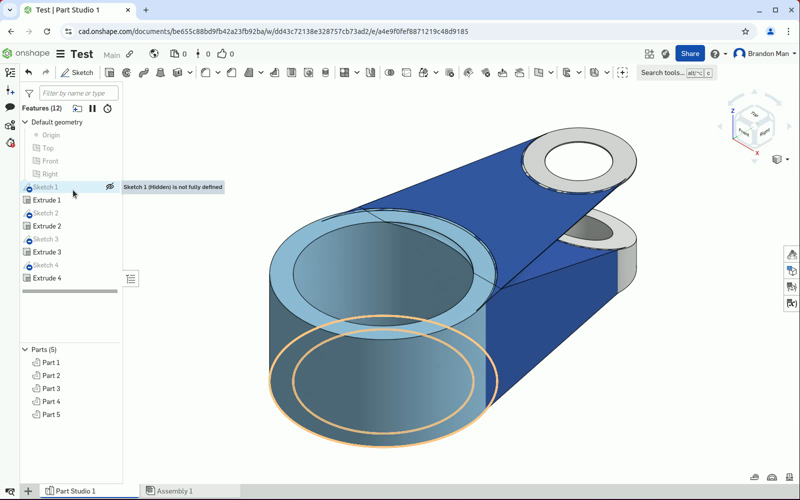
click(73, 189)